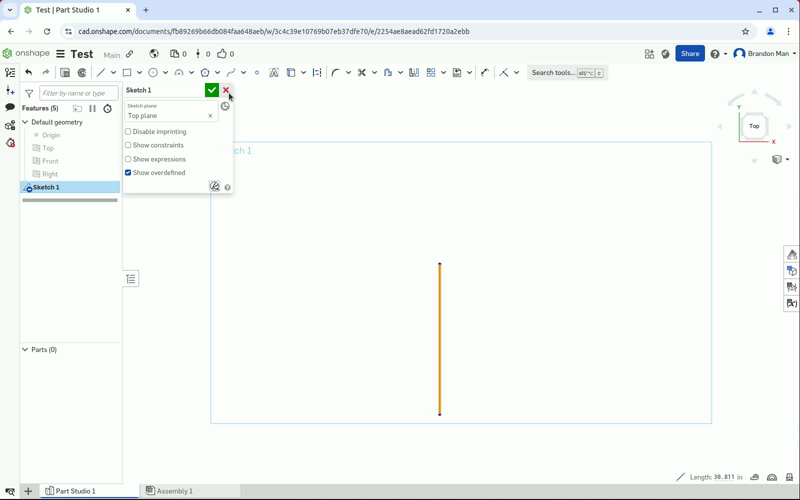
key(shift+h)
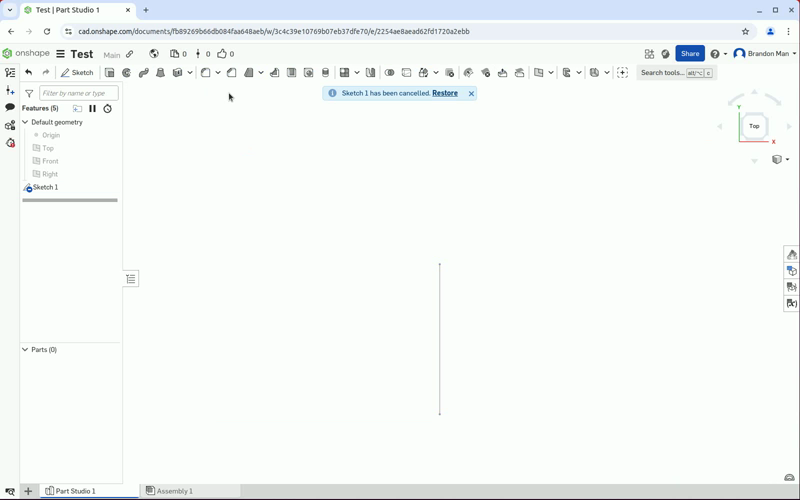
key(shift+s)
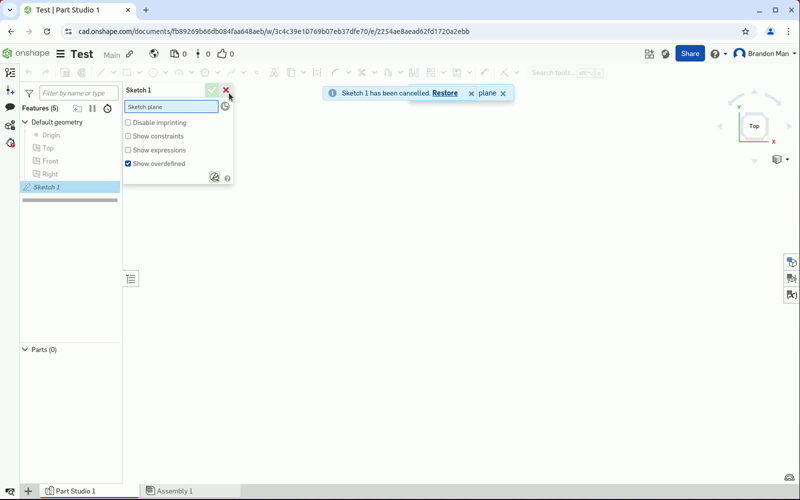
mouse_move(73, 150)
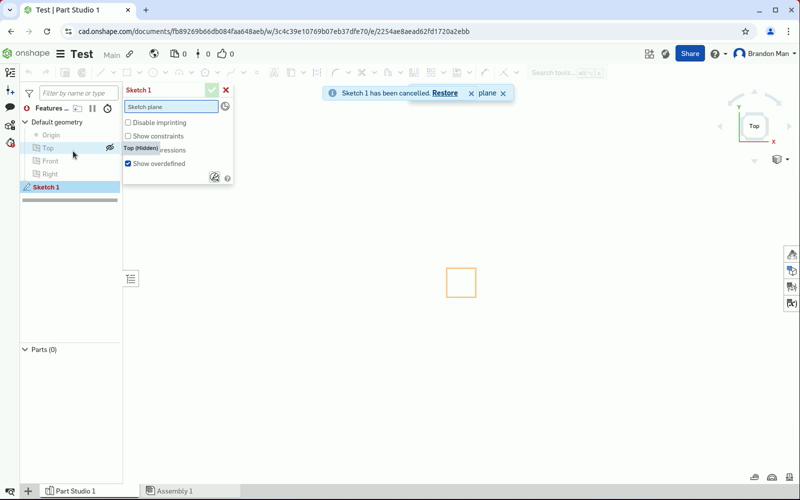
click(73, 150)
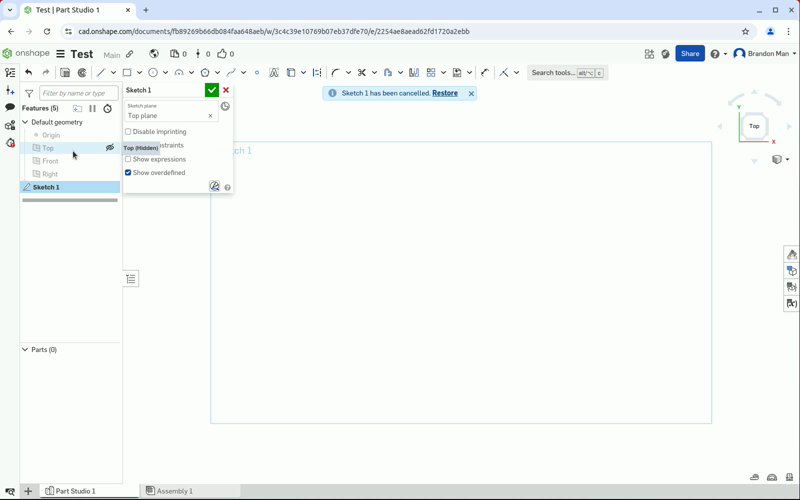
mouse_move(73, 352)
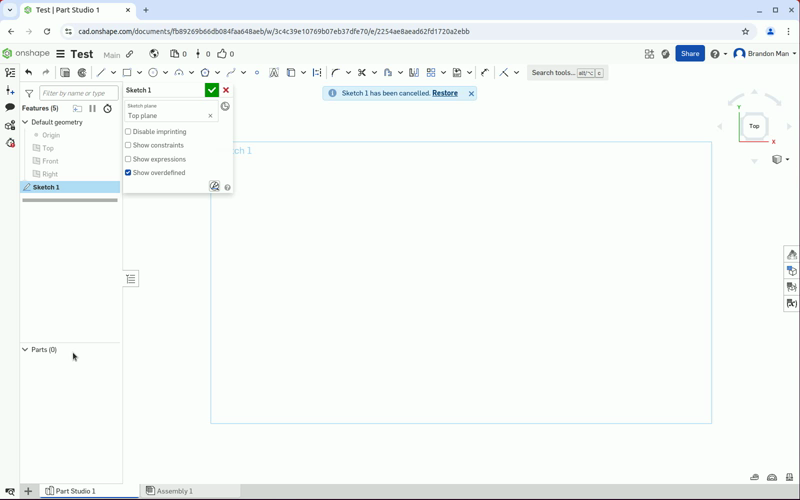
key(y)
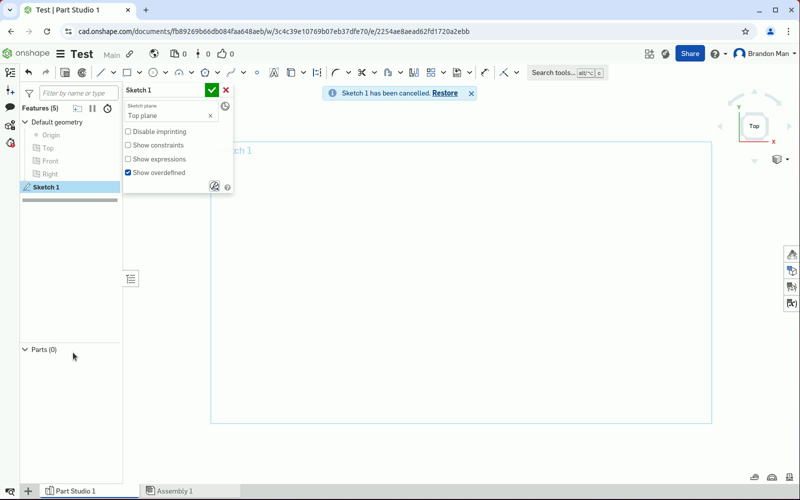
key(l)
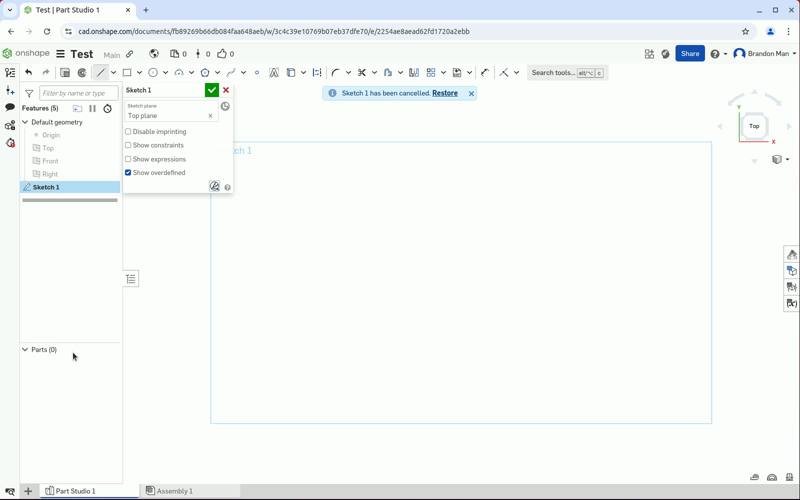
key_down(shift)
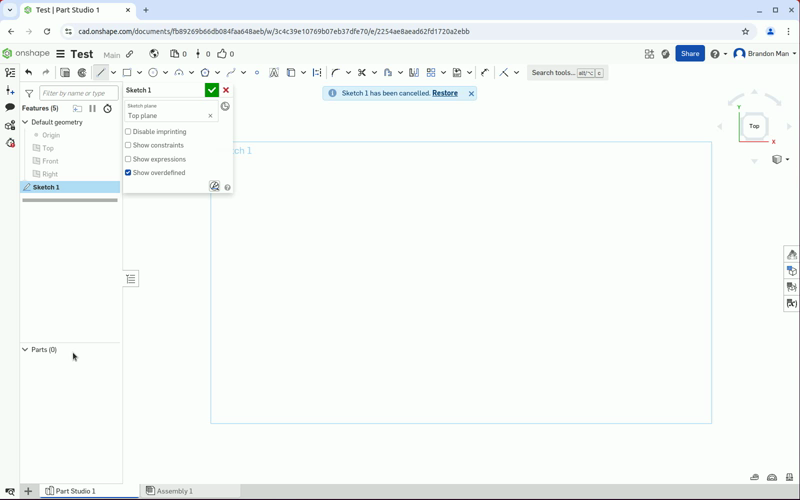
mouse_move(460, 312)
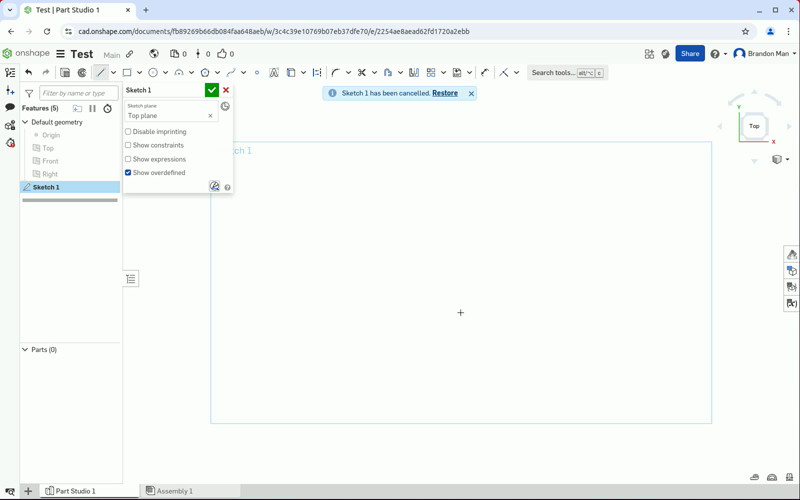
click(460, 312)
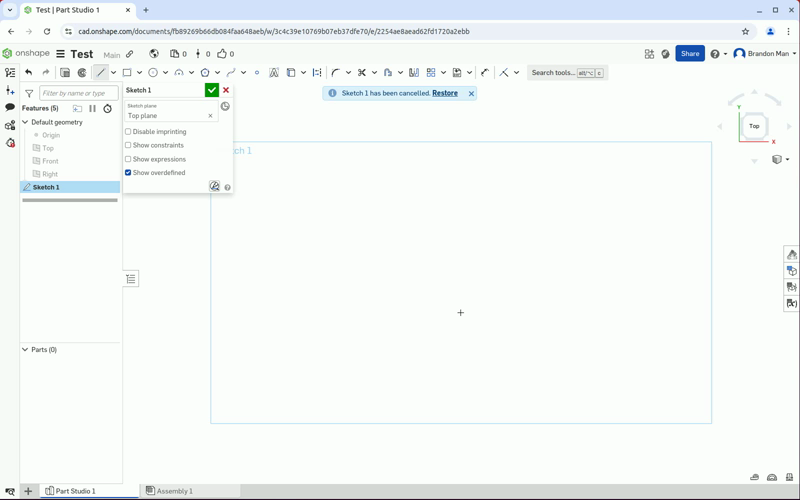
key_up(shift)
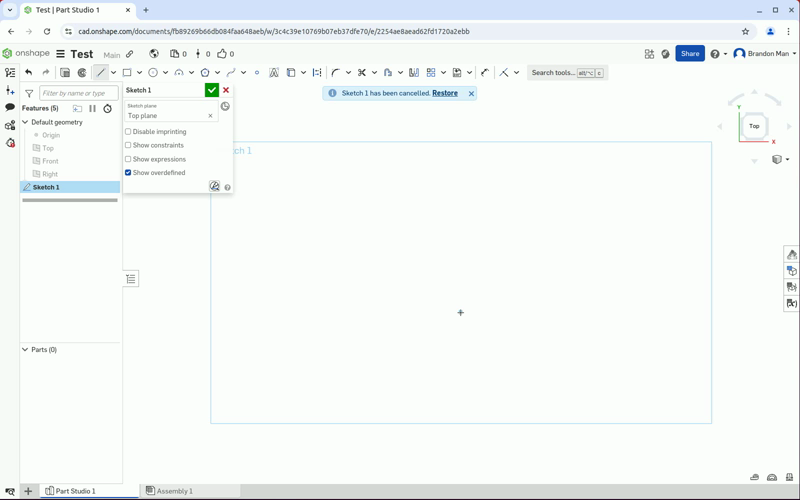
key_down(shift)
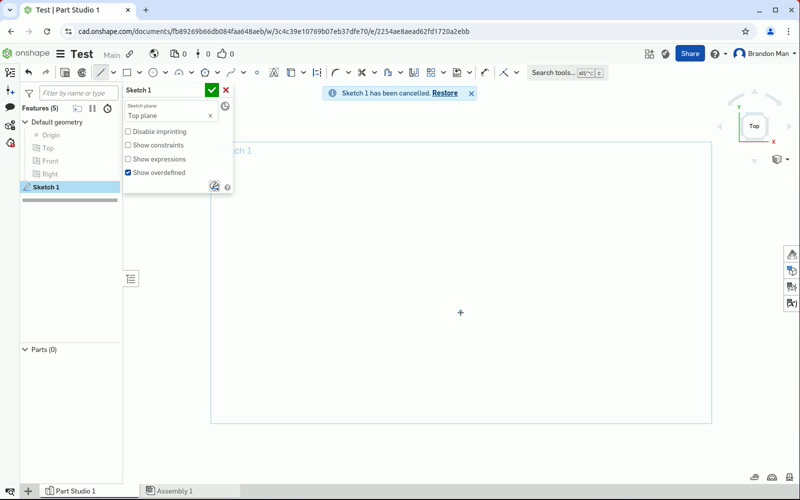
mouse_move(490, 312)
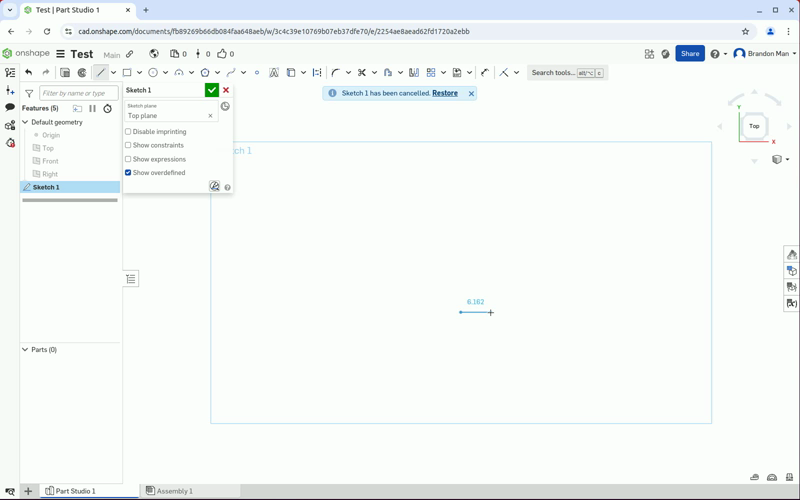
mouse_move(492, 312)
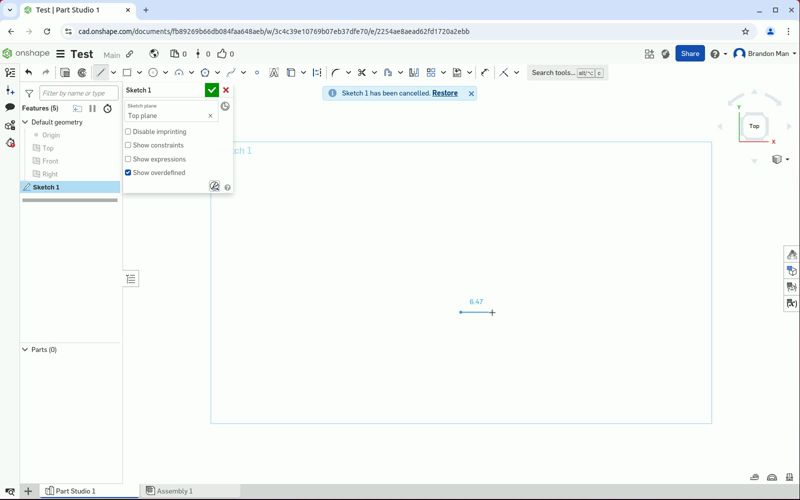
click(492, 312)
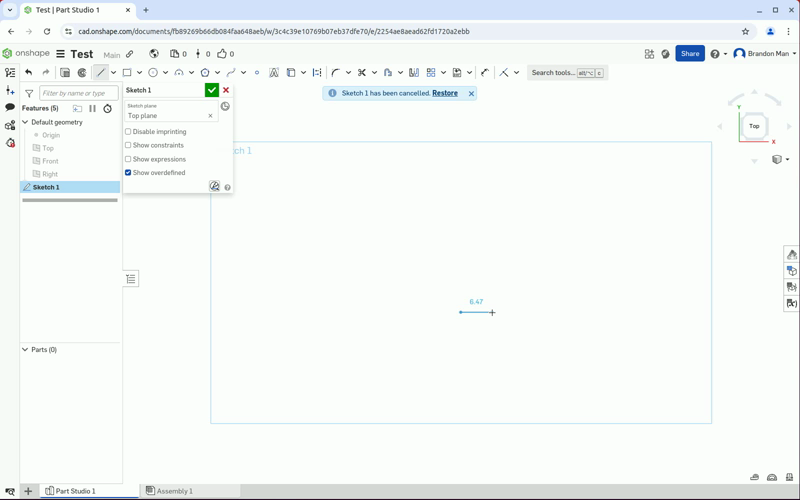
key_up(shift)
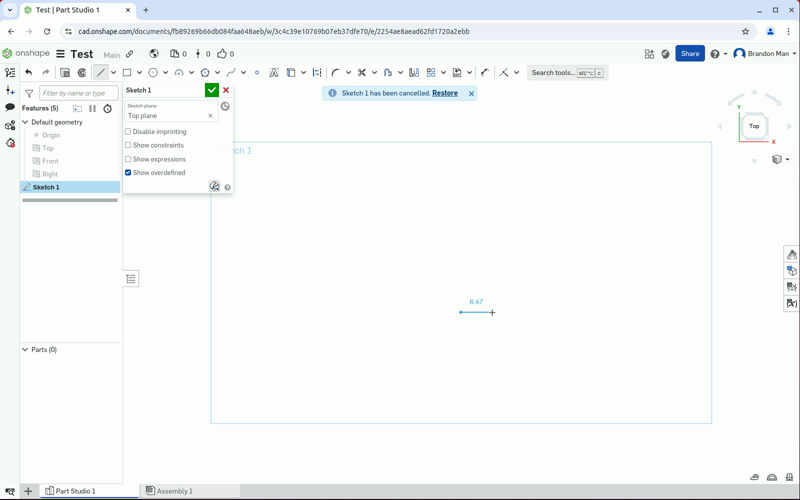
key_down(shift)
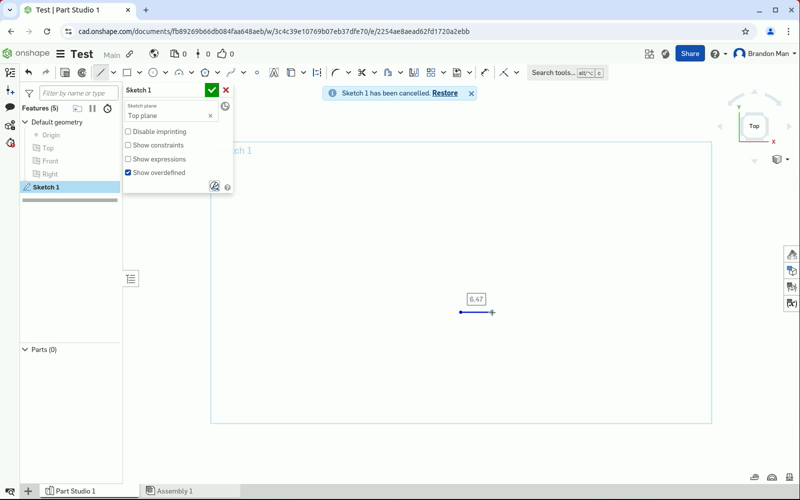
mouse_move(522, 312)
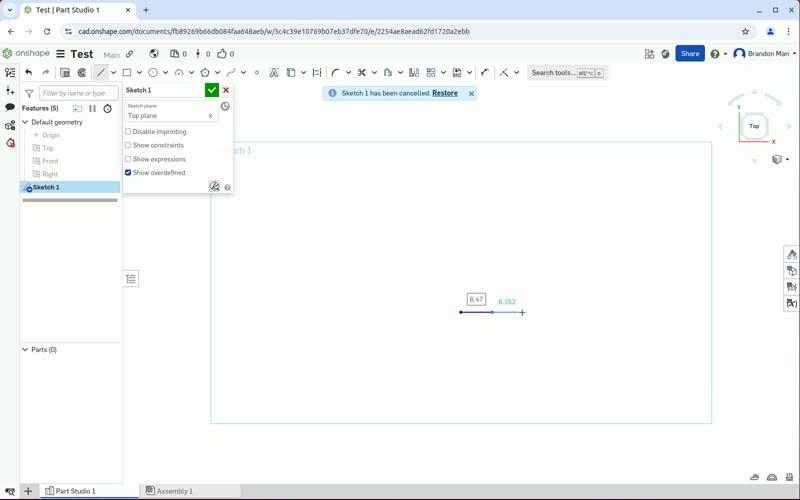
mouse_move(492, 282)
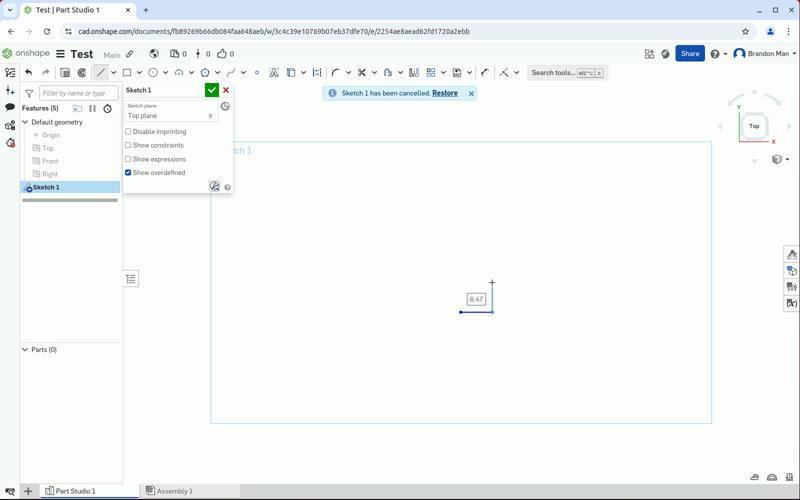
click(492, 282)
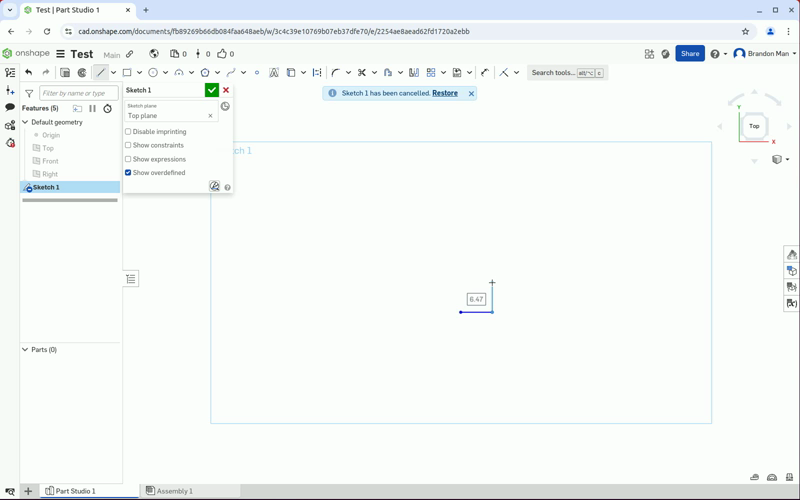
key_up(shift)
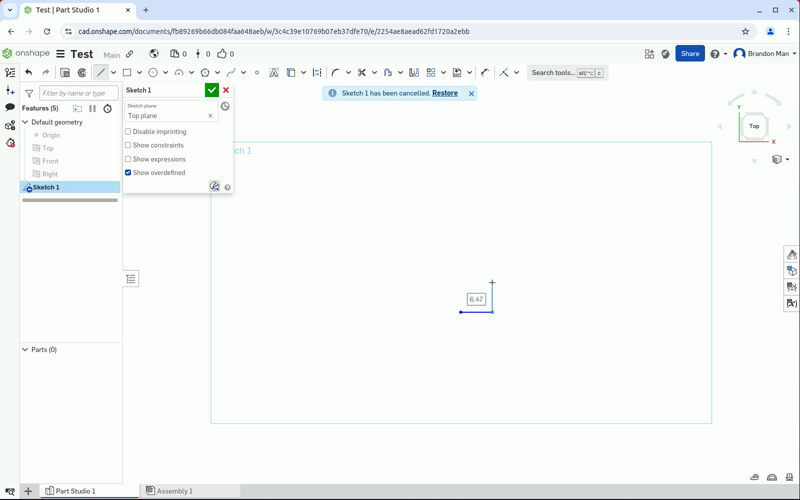
key_down(shift)
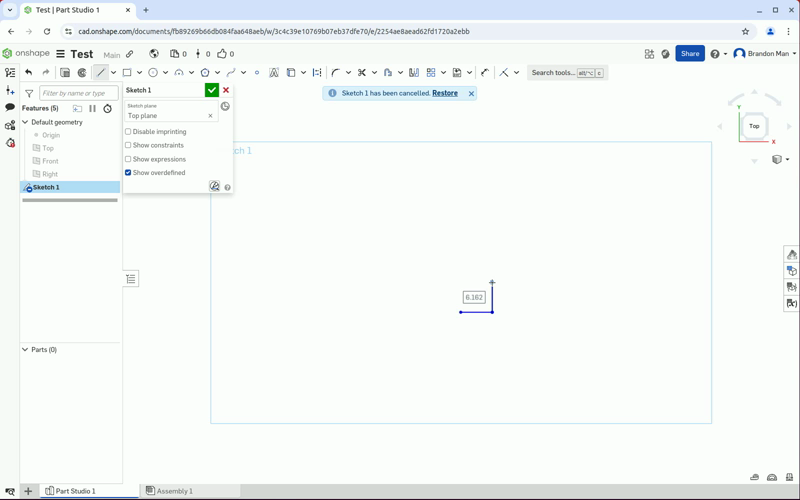
mouse_move(522, 282)
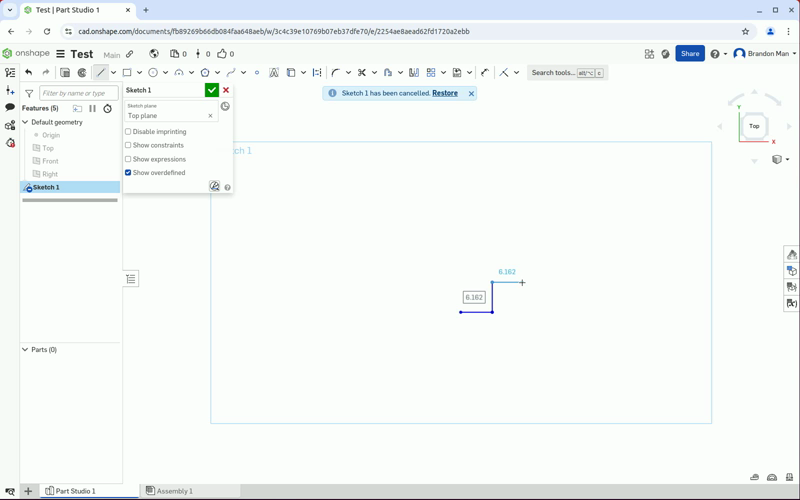
mouse_move(460, 282)
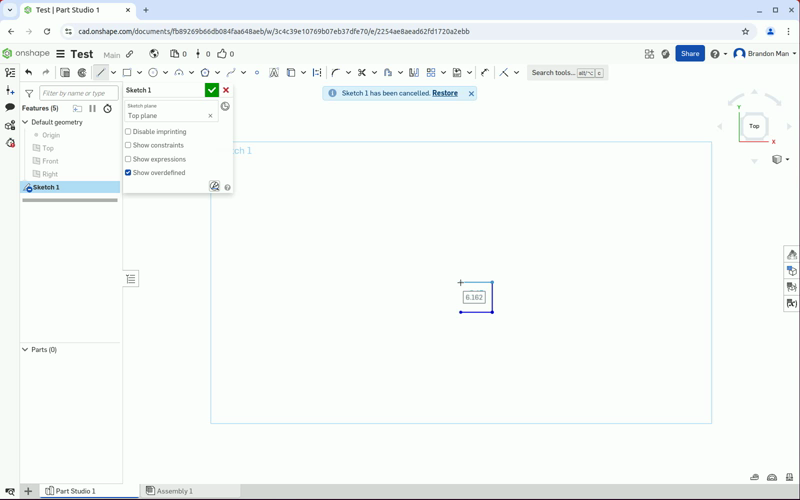
click(460, 282)
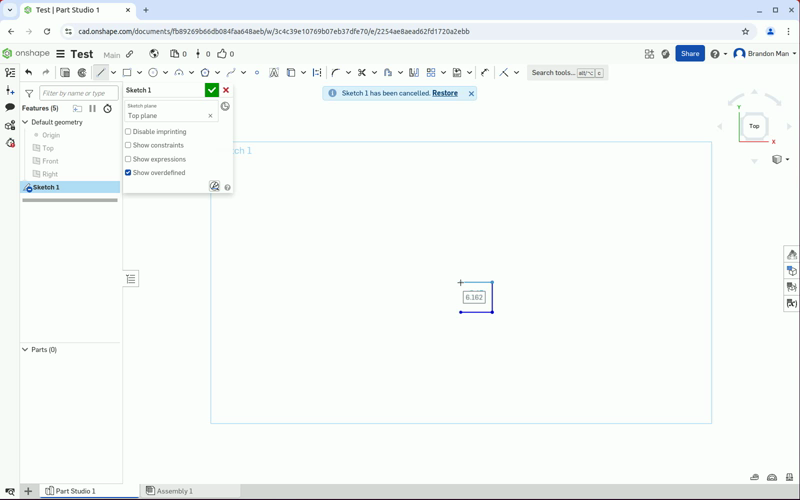
key_up(shift)
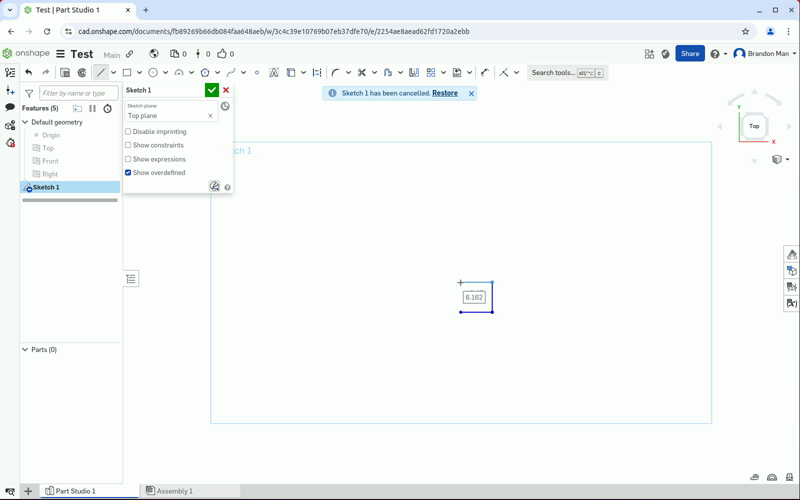
mouse_move(490, 282)
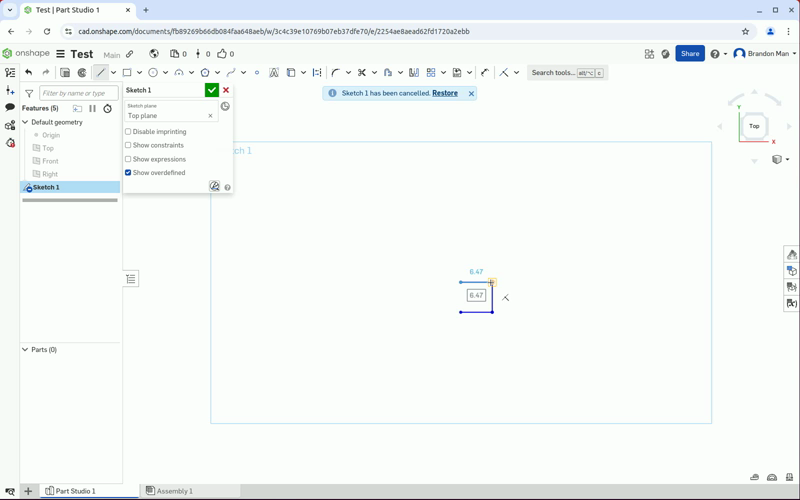
key_down(shift)
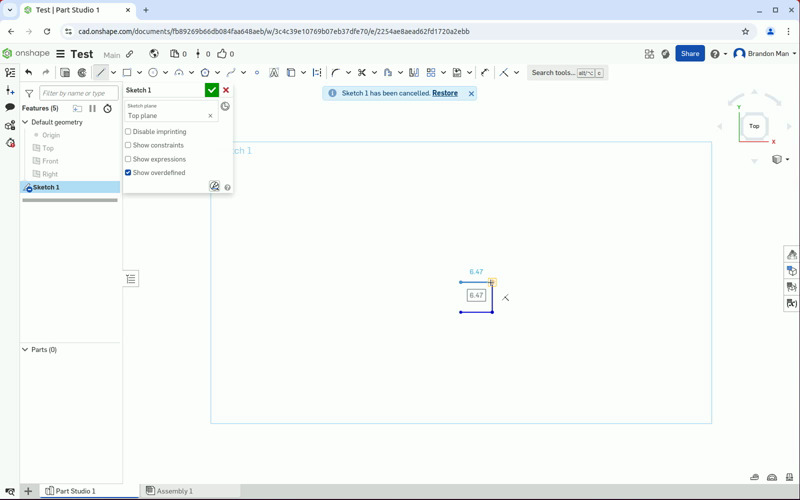
mouse_move(460, 312)
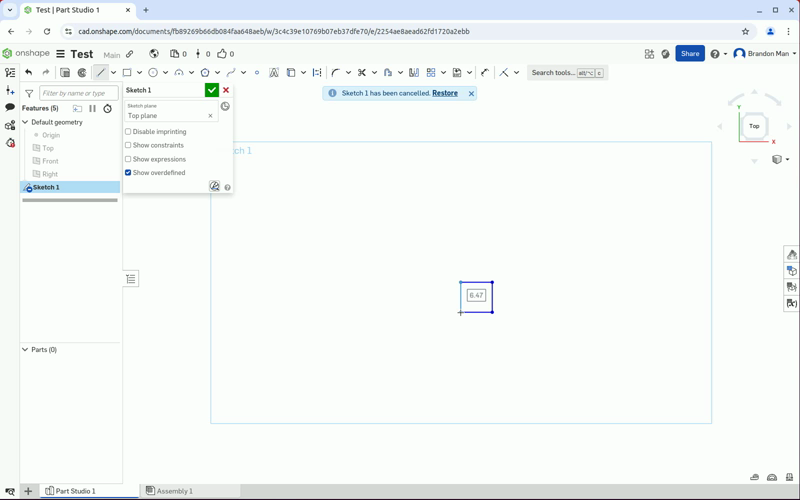
key_up(shift)
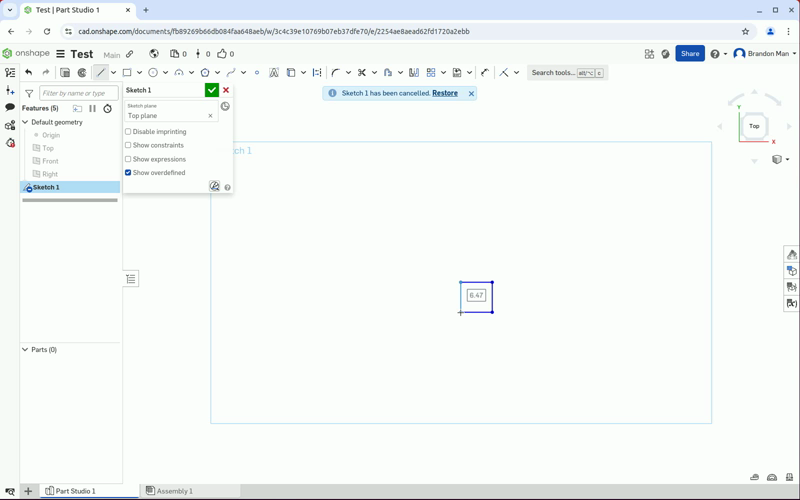
click(460, 312)
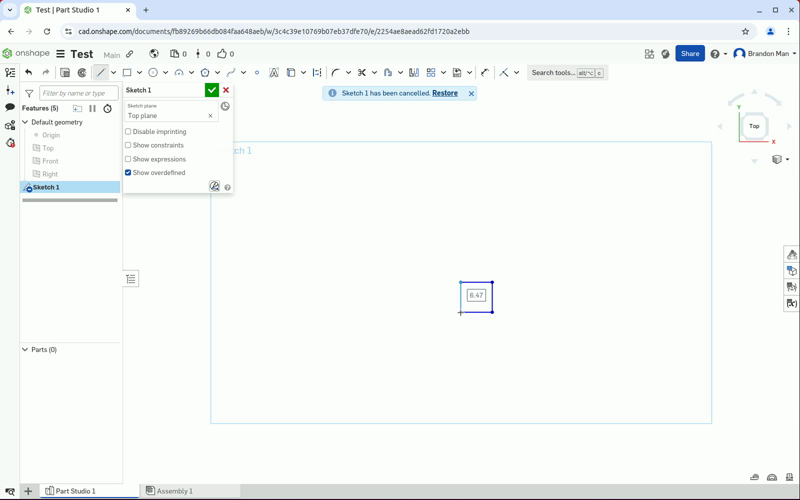
key(esc)
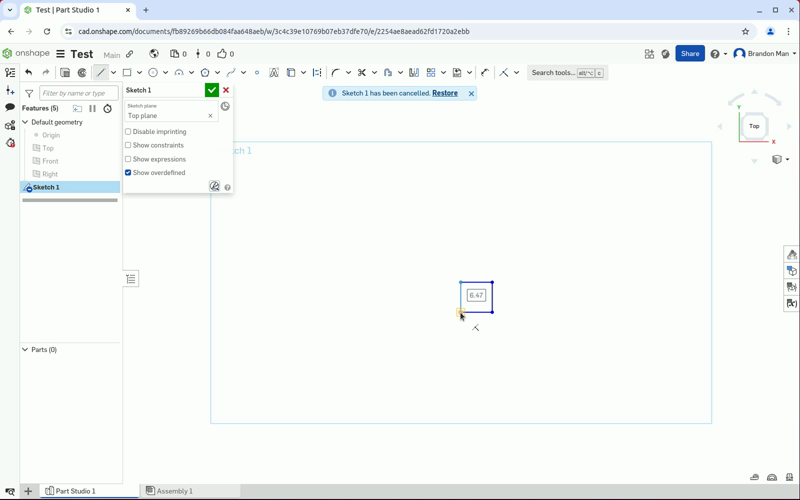
mouse_move(481, 290)
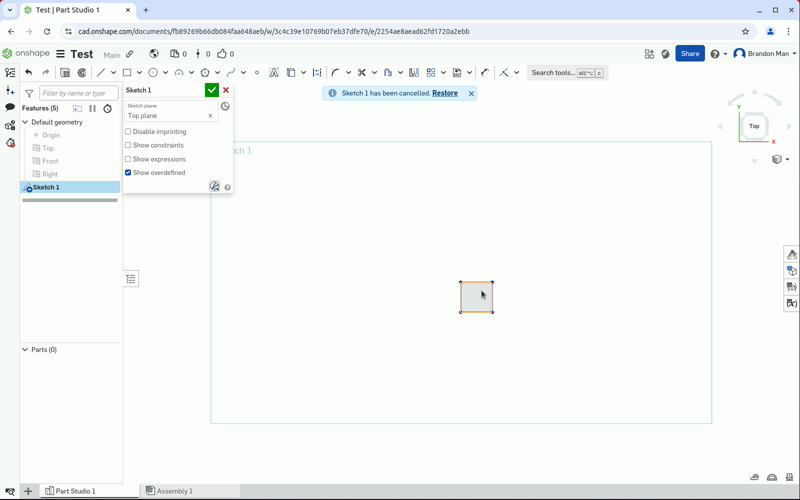
scroll(6)
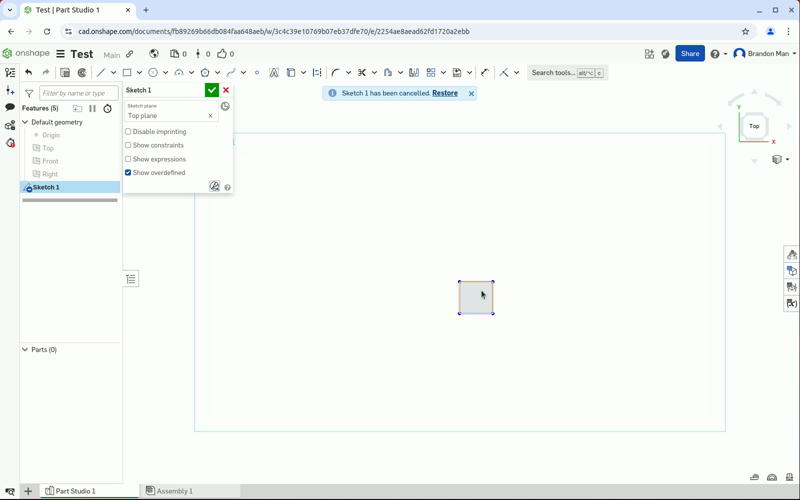
scroll(6)
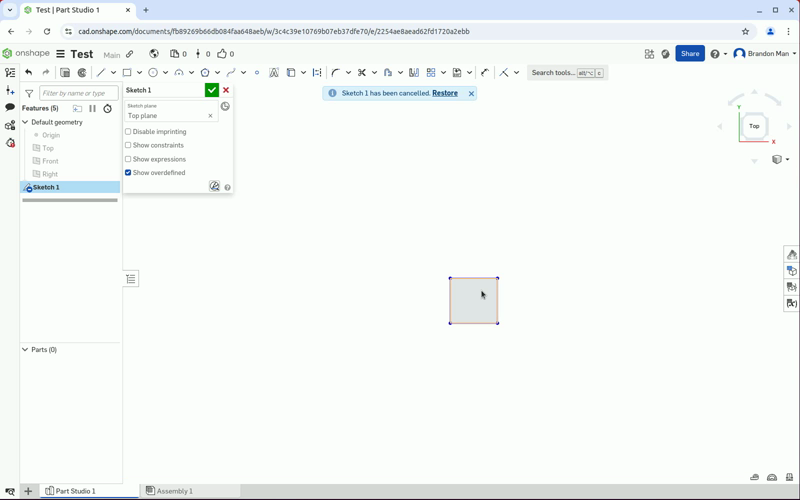
scroll(6)
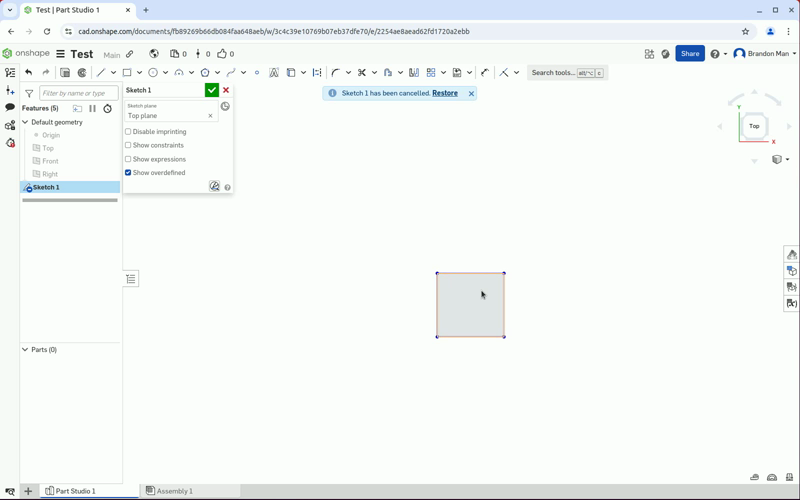
scroll(6)
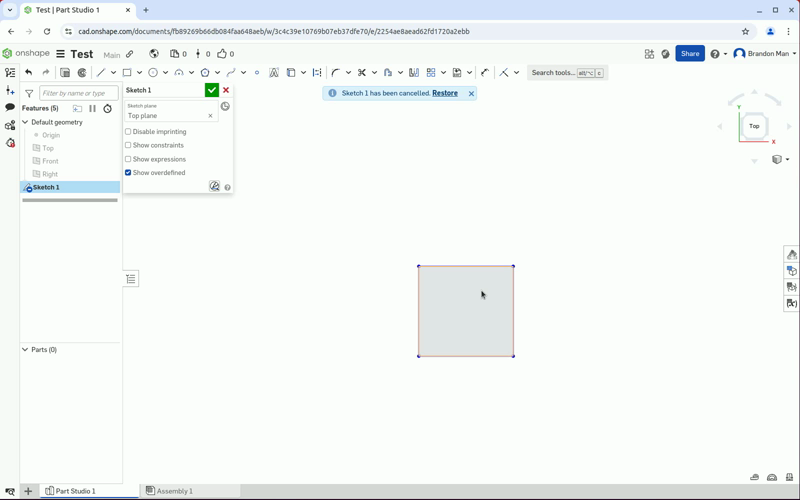
scroll(6)
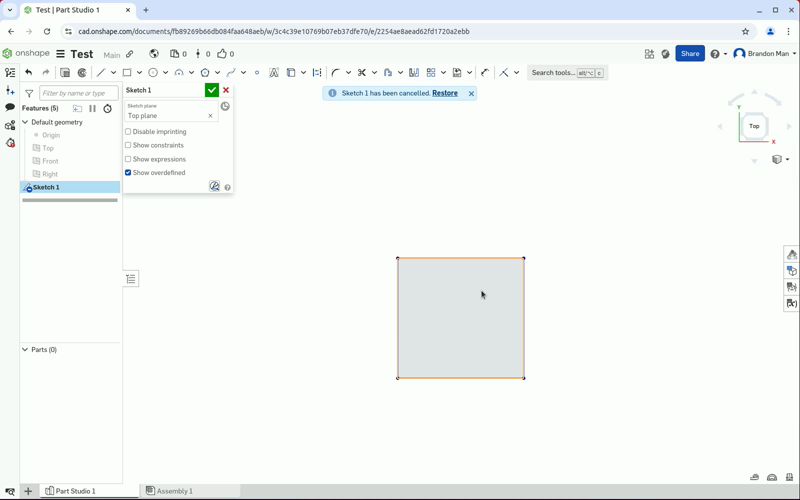
scroll(6)
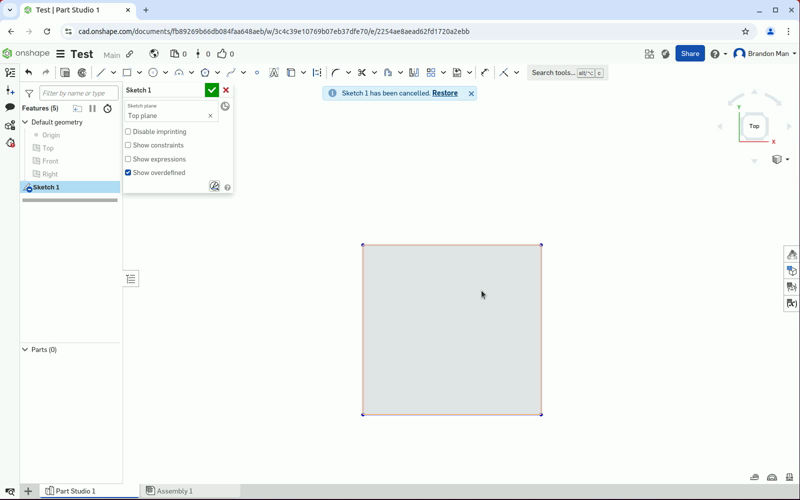
scroll(6)
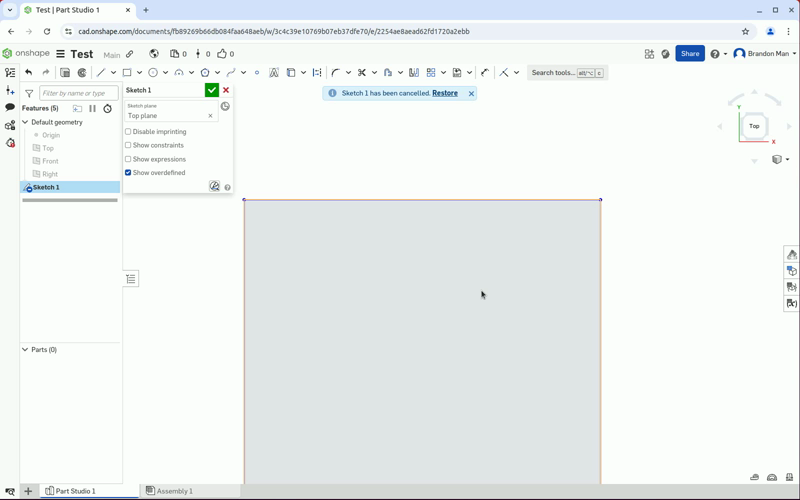
click(481, 290)
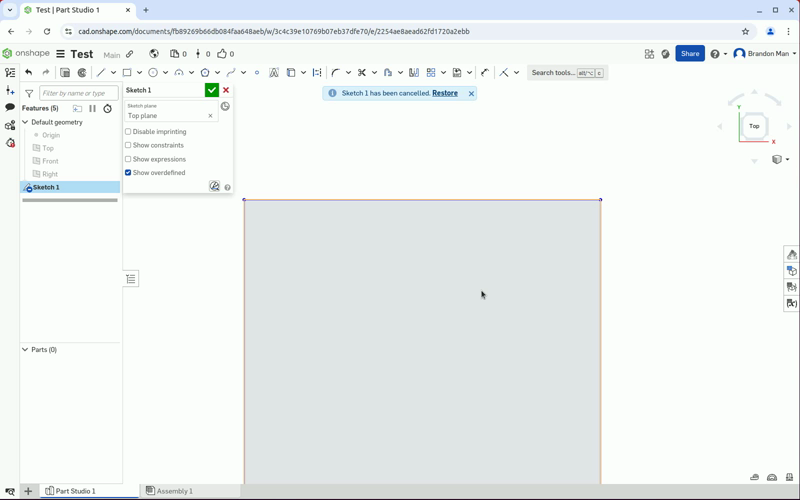
scroll(-6)
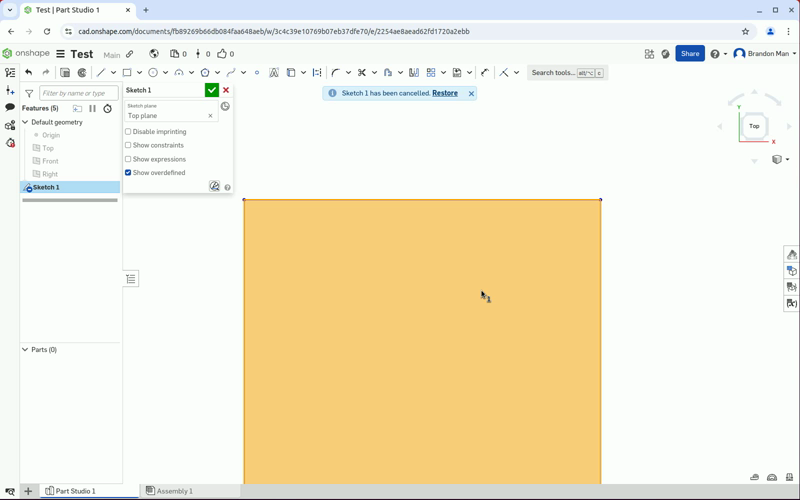
scroll(-6)
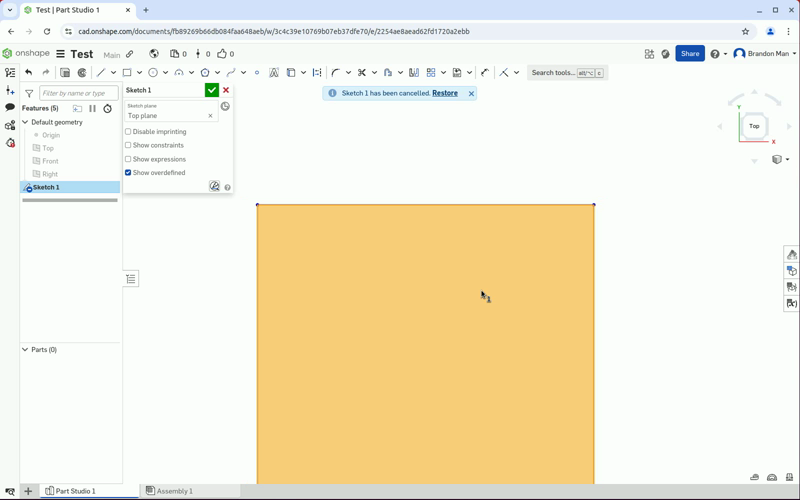
scroll(-6)
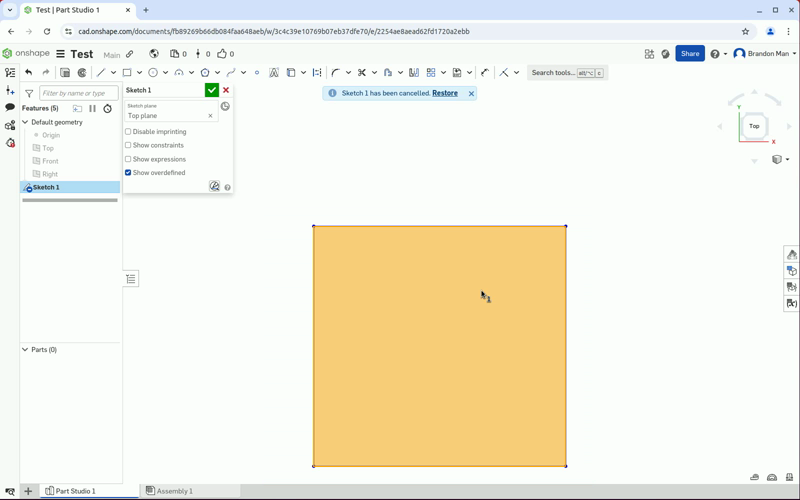
scroll(-6)
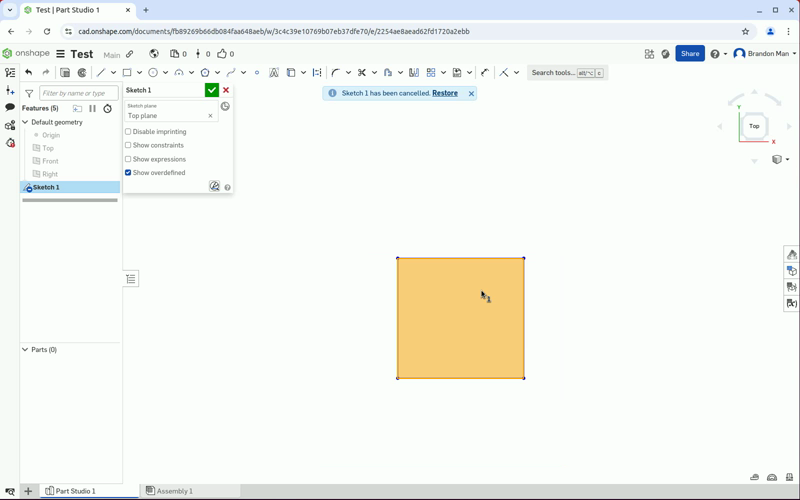
scroll(-6)
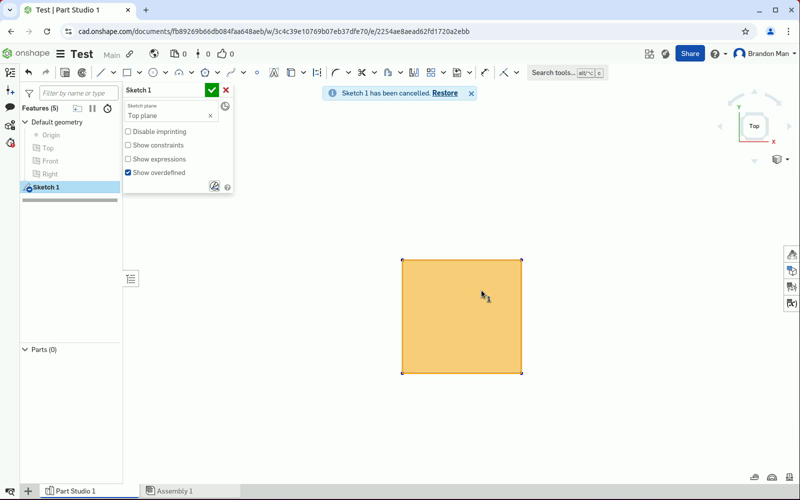
scroll(-6)
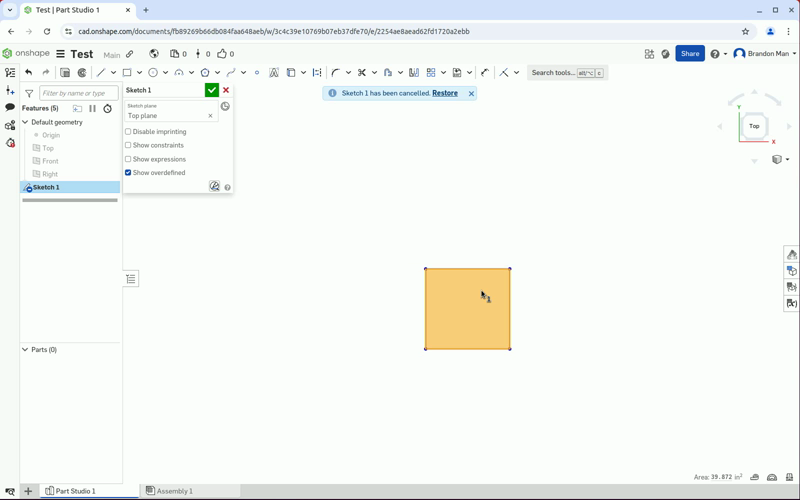
scroll(-6)
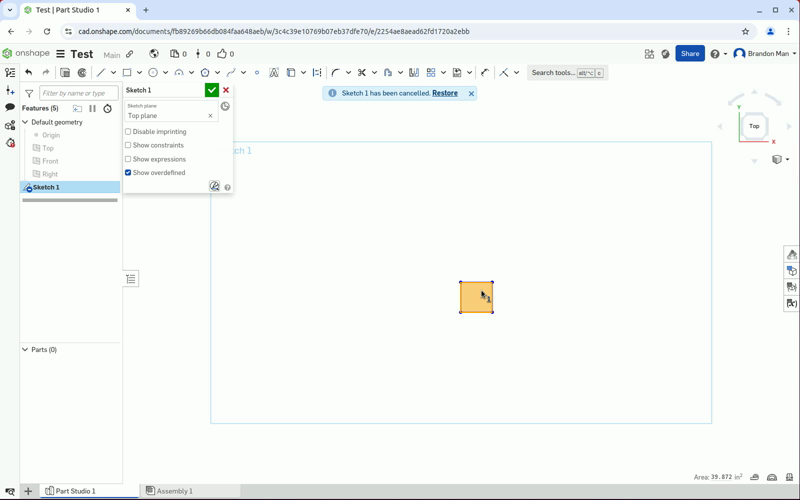
mouse_move(73, 352)
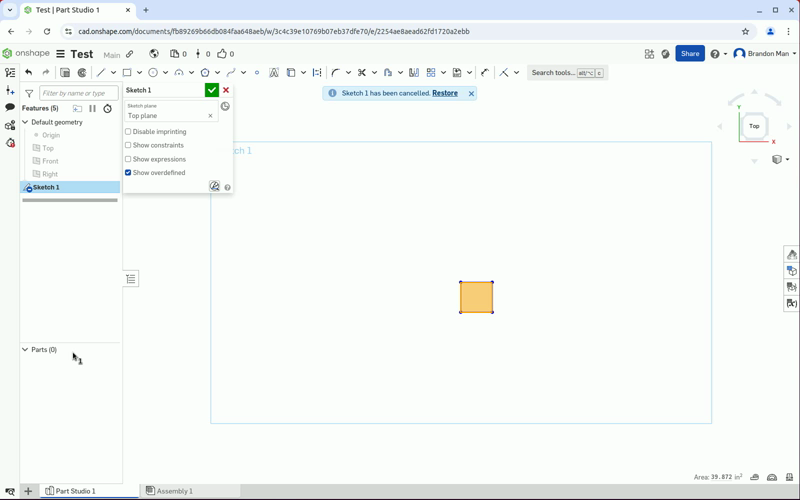
key(shift+y)
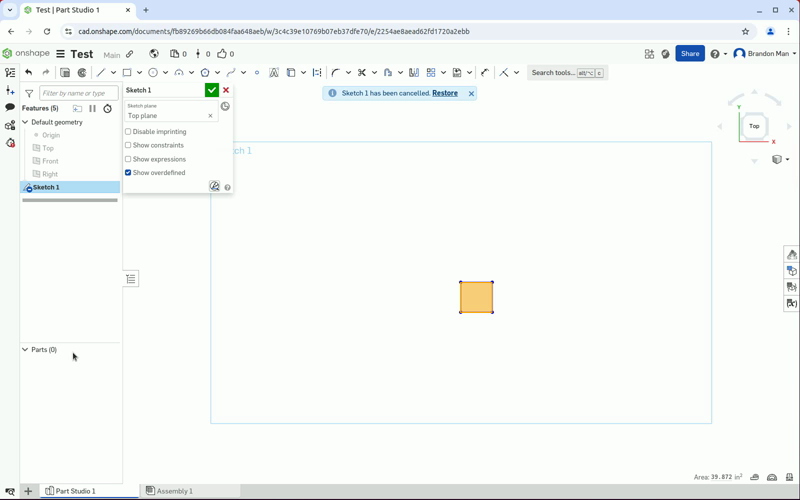
key(shift+e)
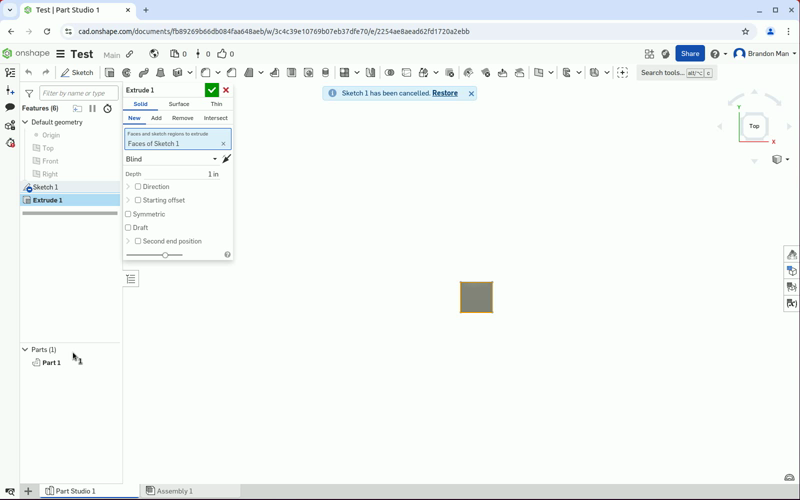
mouse_move(143, 106)
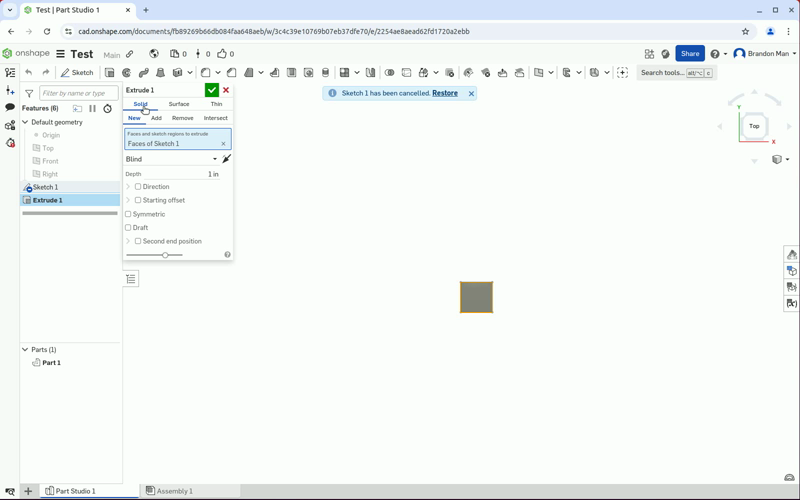
click(143, 106)
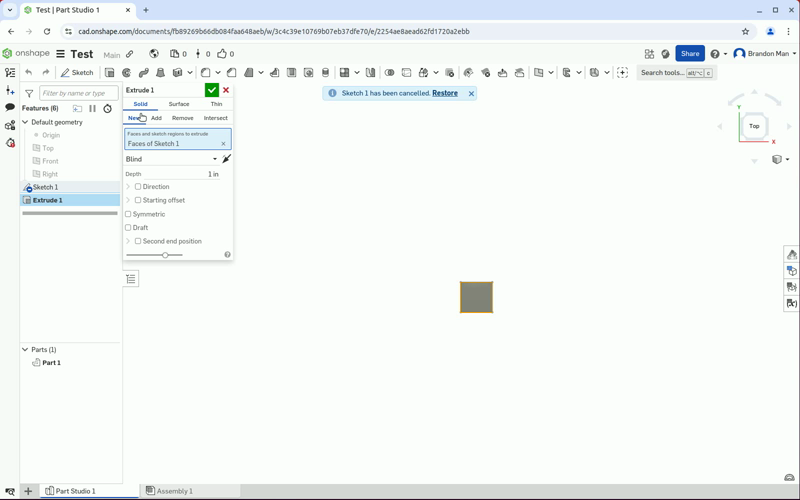
mouse_move(137, 120)
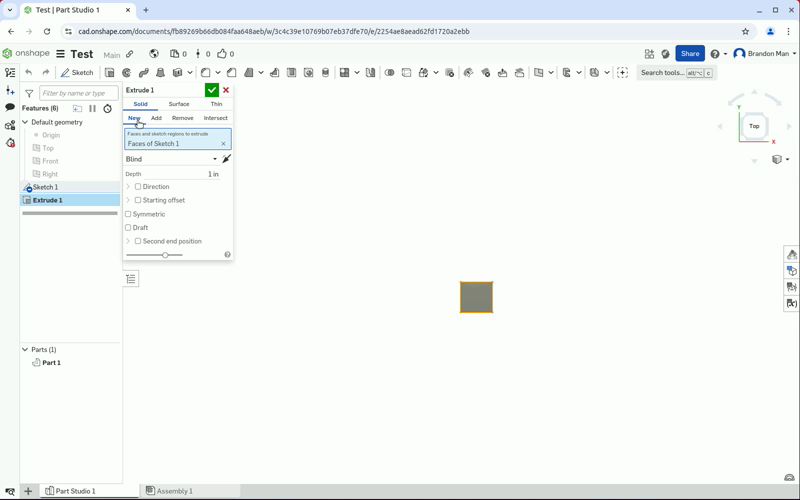
click(137, 120)
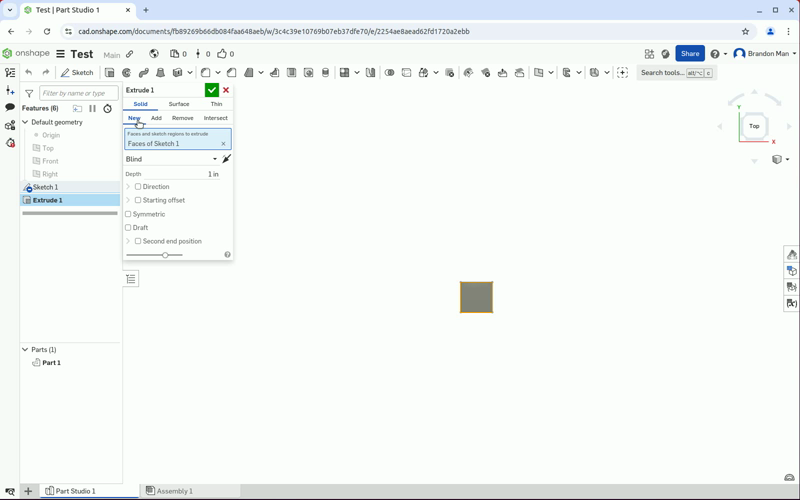
key(tab, 4)
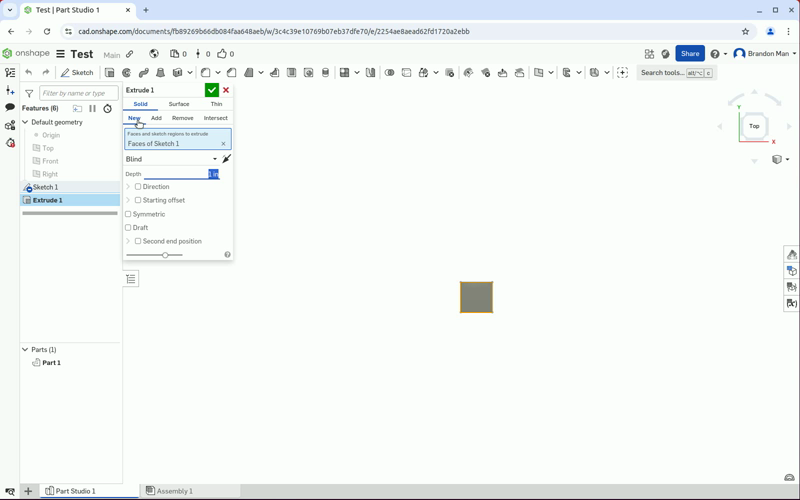
text(23.108)
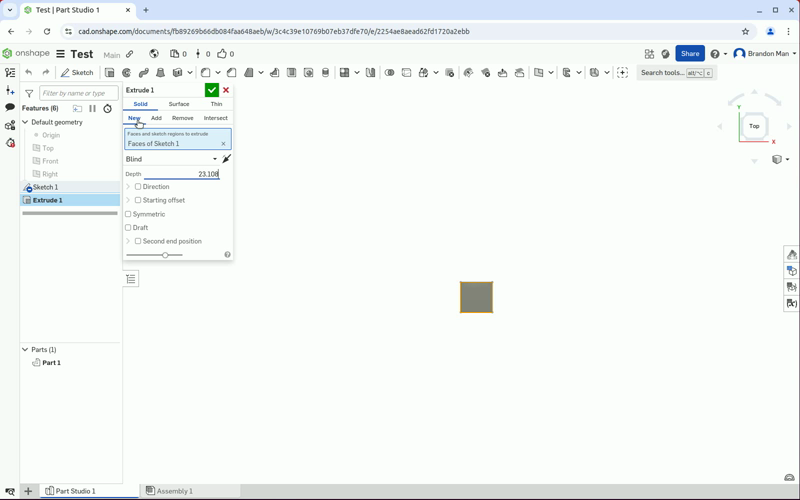
key(enter)
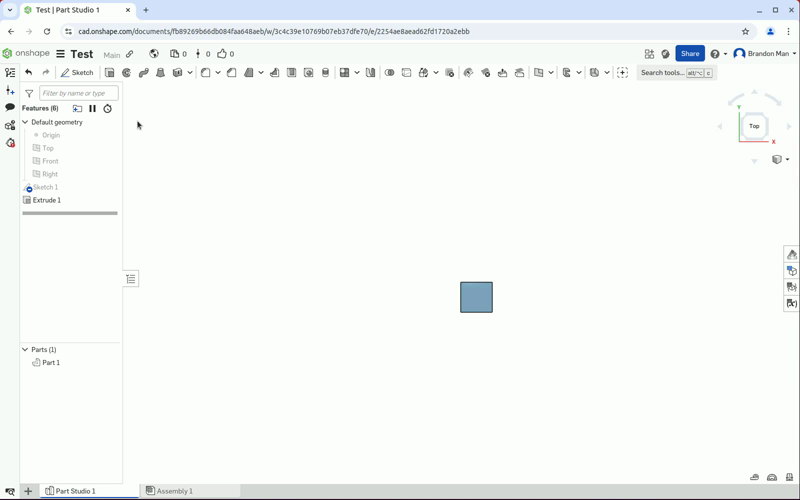
key(shift+h)
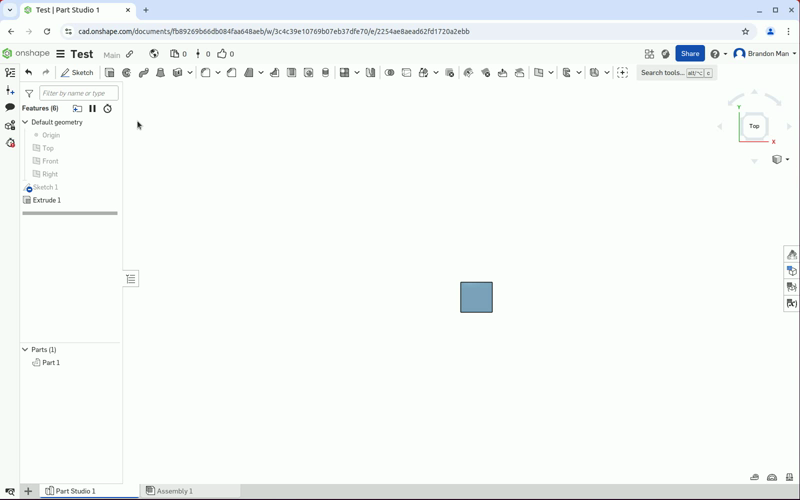
key(shift+h)
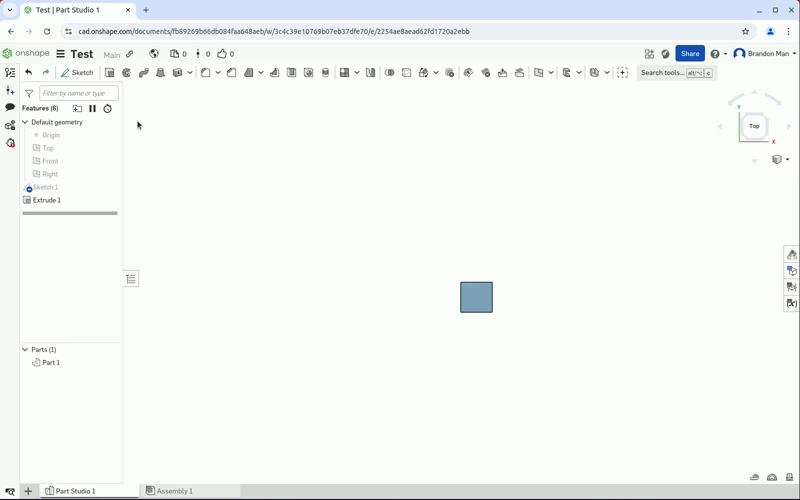
mouse_move(73, 189)
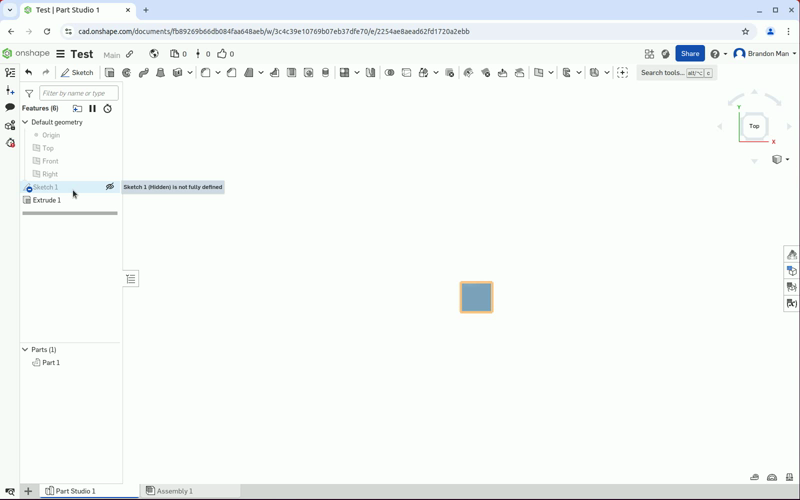
click(73, 189)
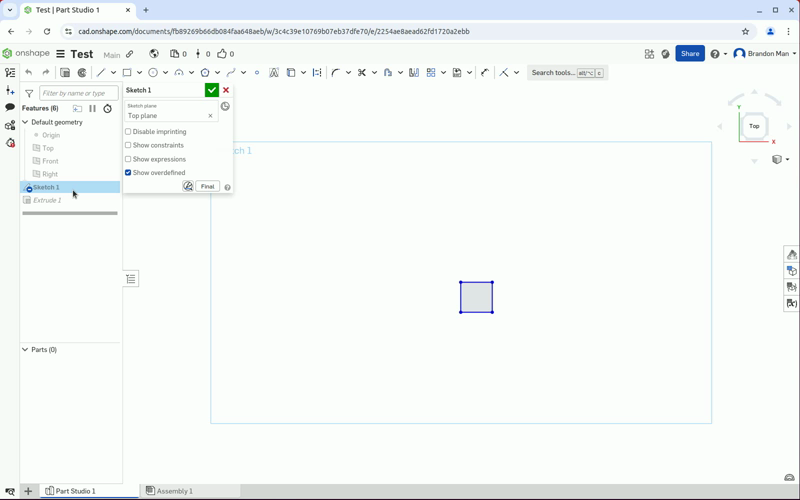
mouse_move(229, 92)
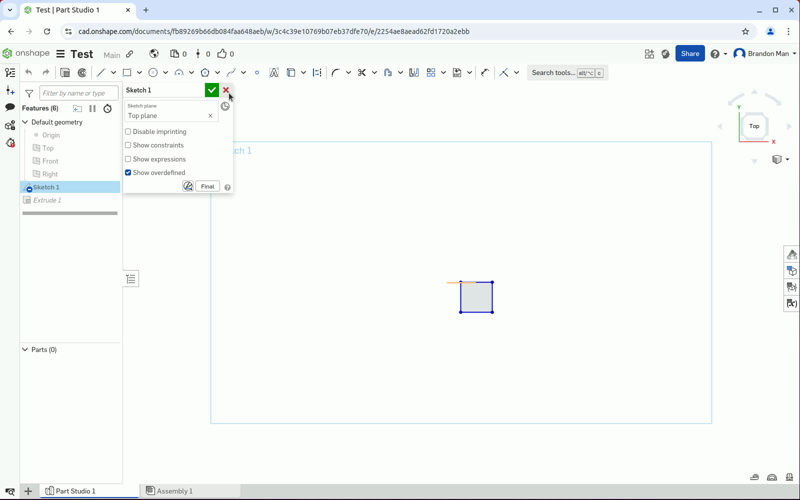
click(229, 92)
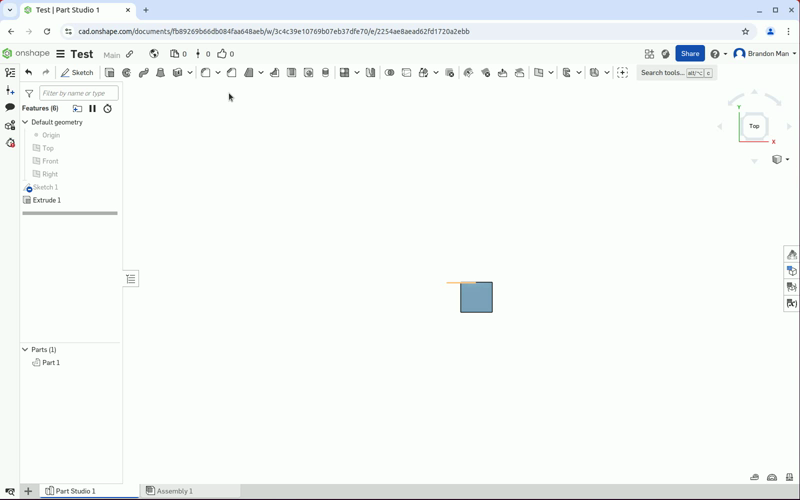
mouse_move(73, 352)
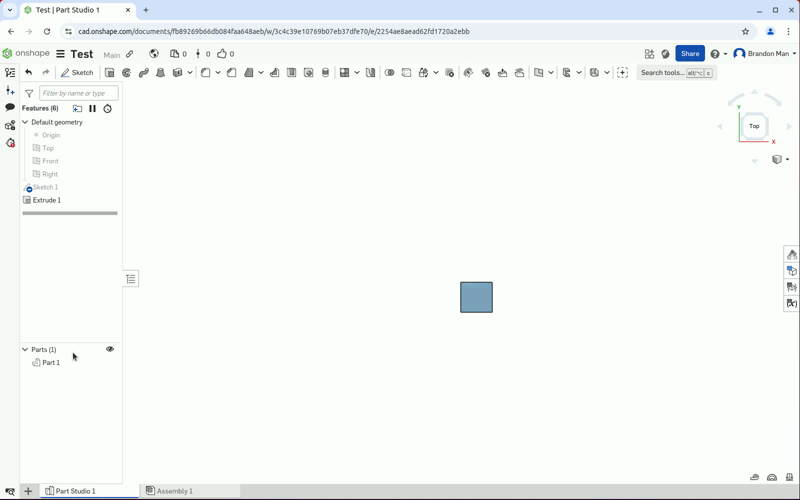
key(y)
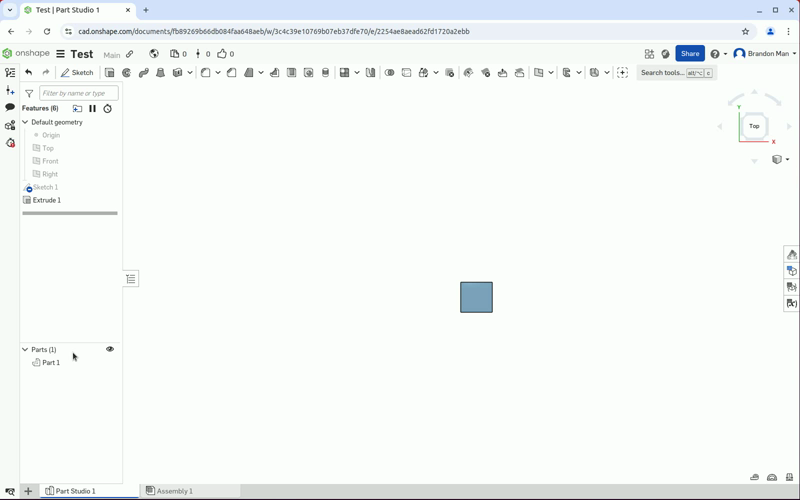
key(shift+p)
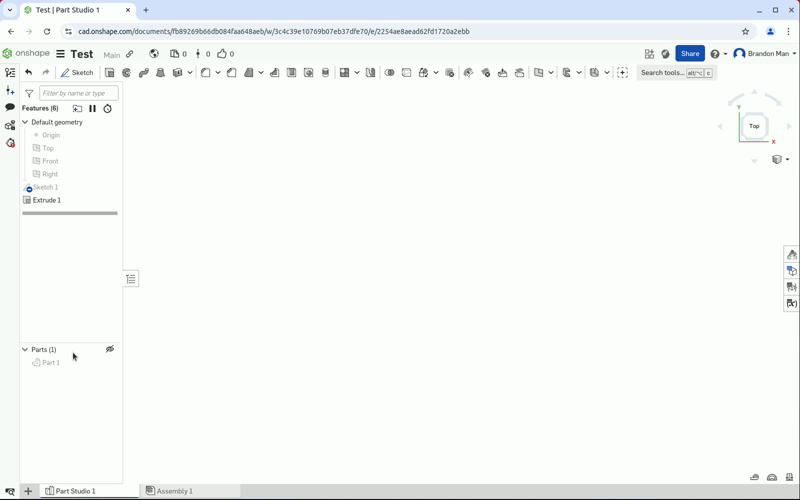
key(space)
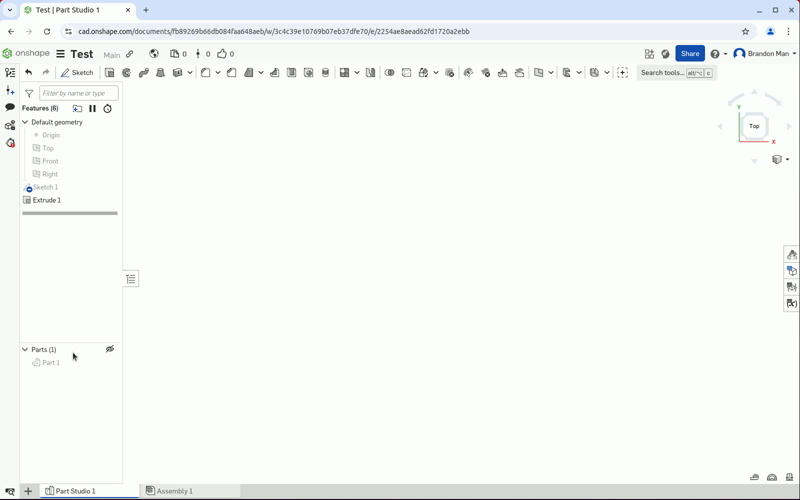
key_down(shift)
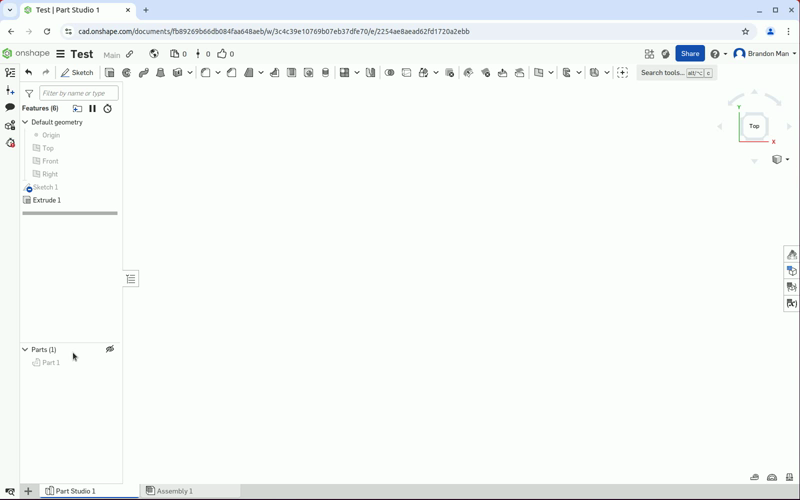
key(up)
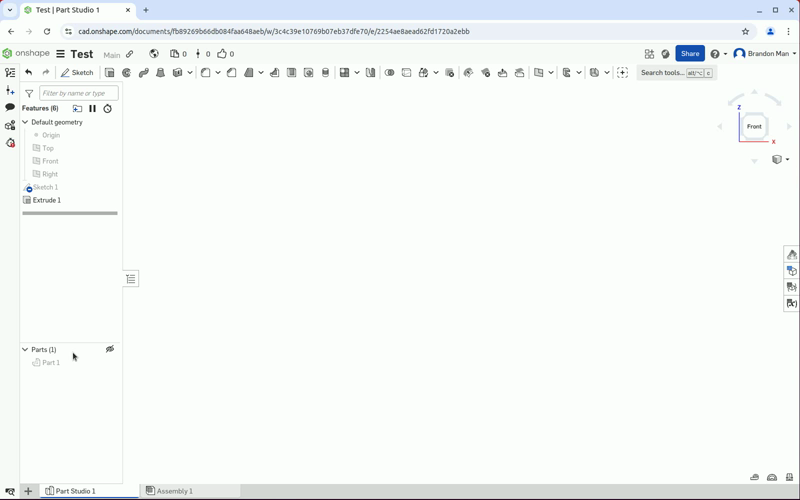
key_up(shift)
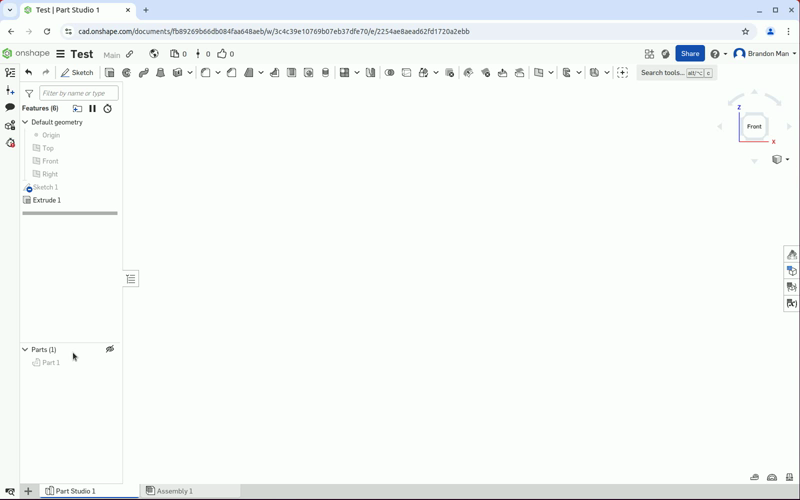
key(space)
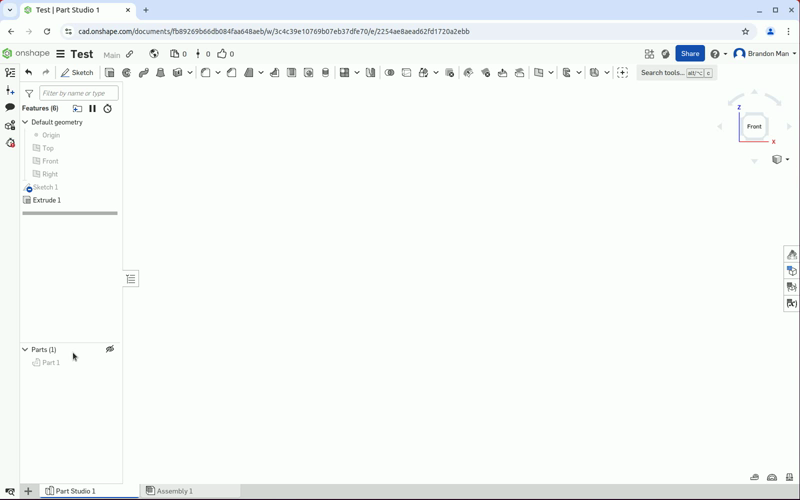
key_down(shift)
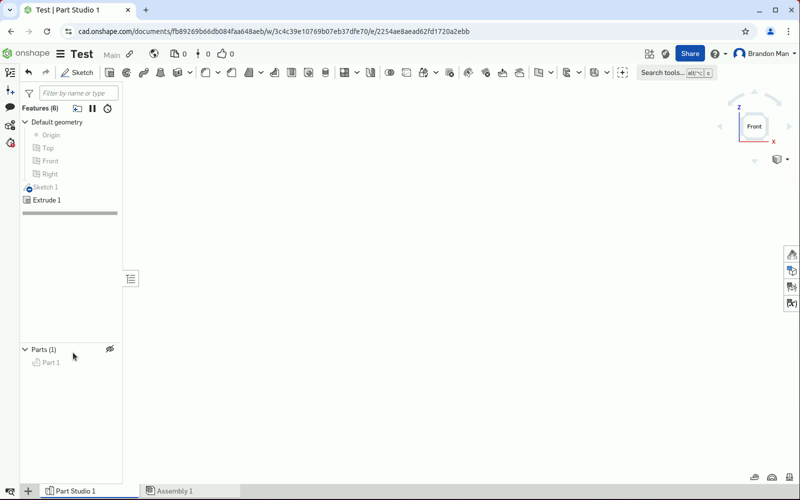
key(left)
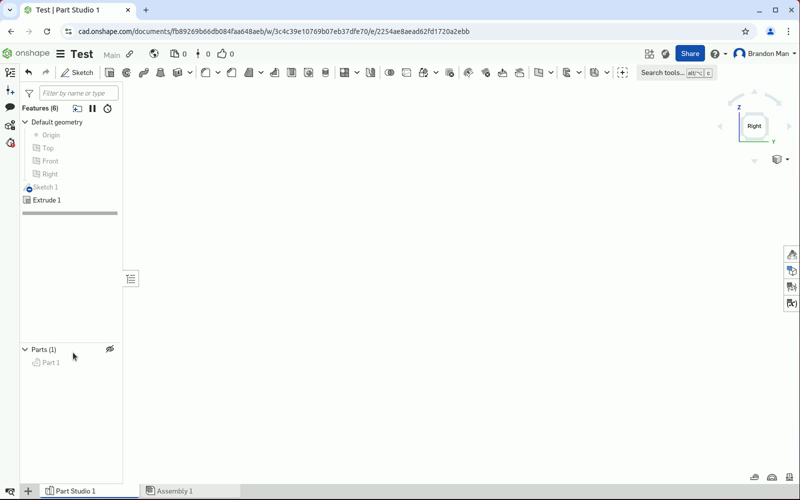
key_up(shift)
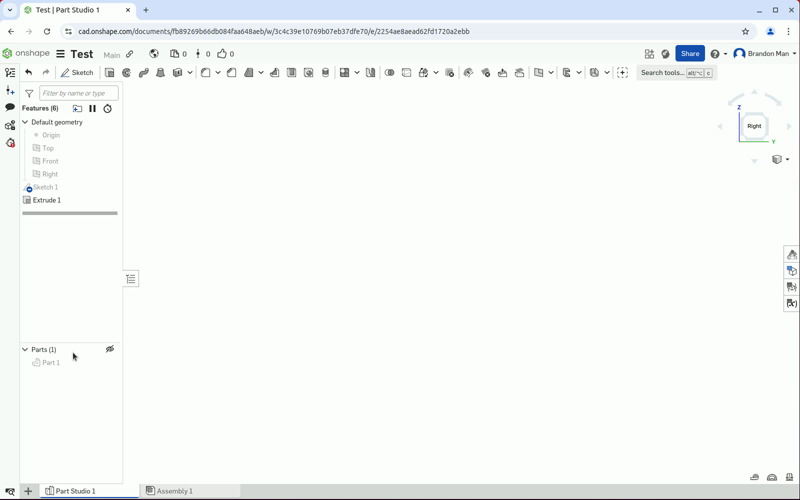
mouse_move(73, 352)
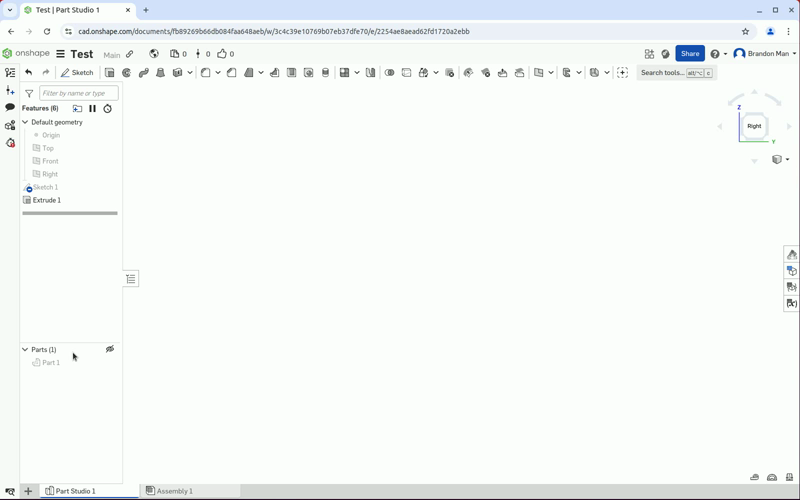
key(shift+y)
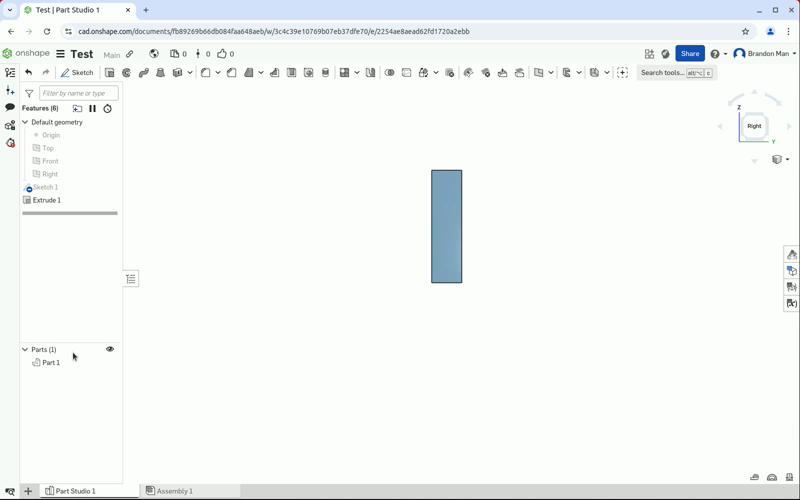
mouse_move(541, 75)
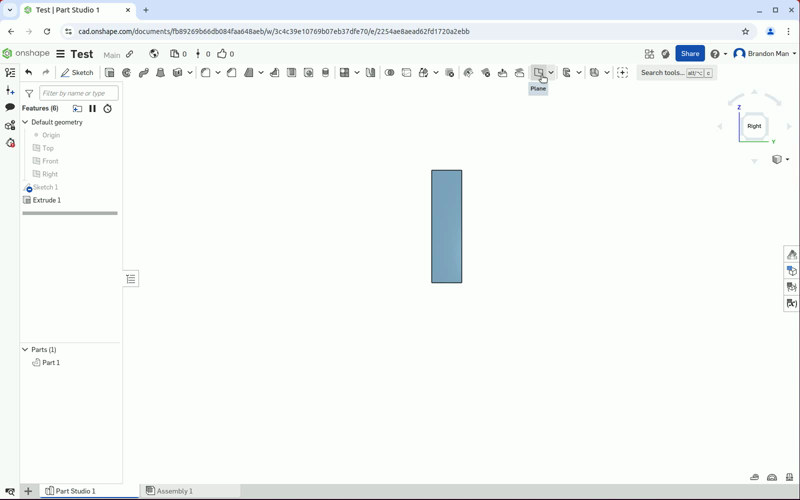
click(541, 75)
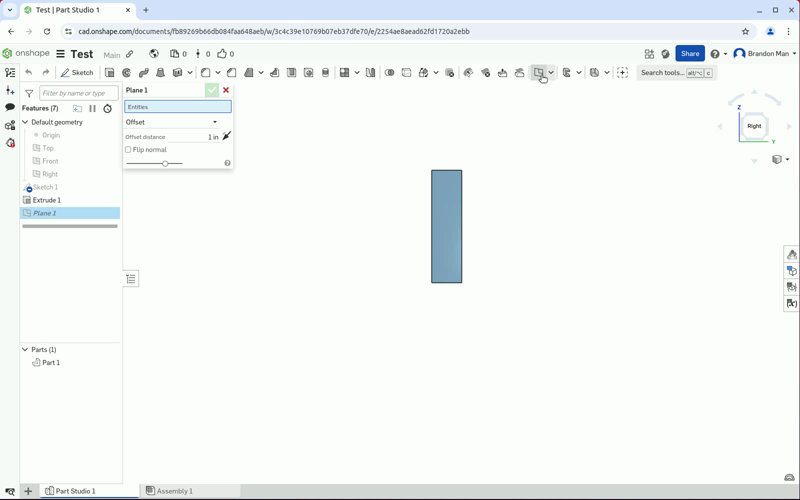
mouse_move(73, 176)
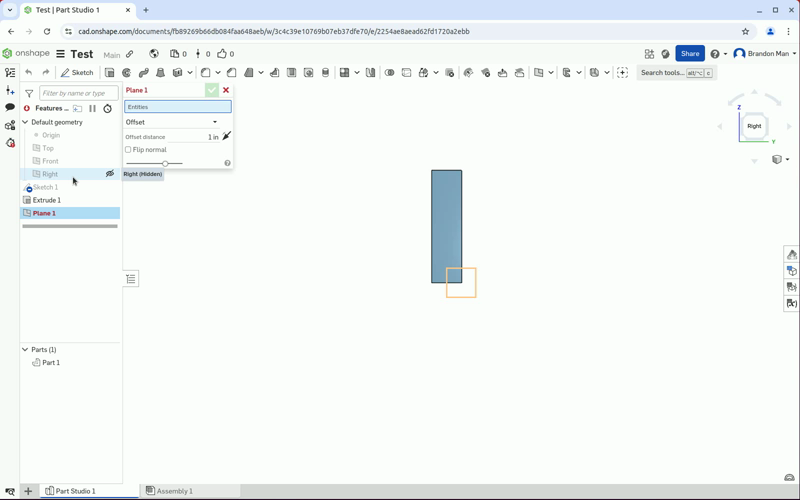
click(73, 176)
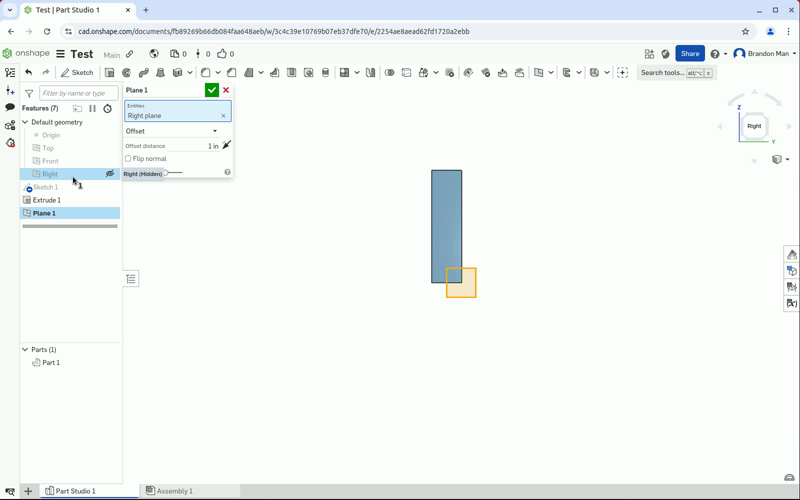
key(tab, 2)
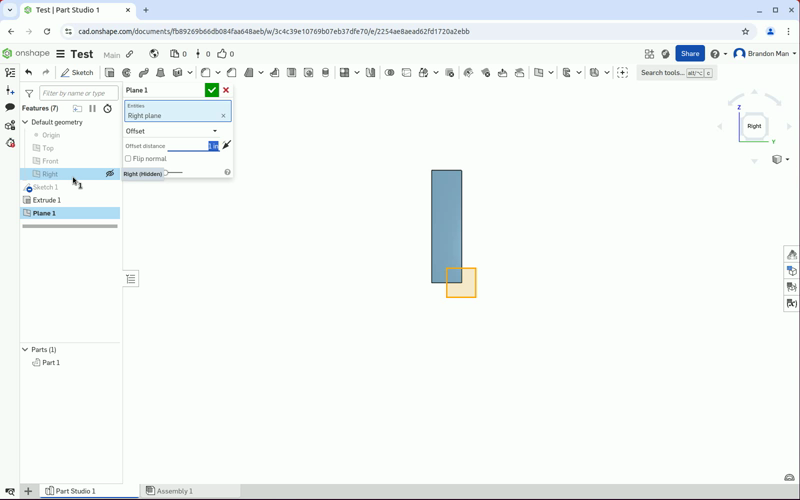
text(6.255)
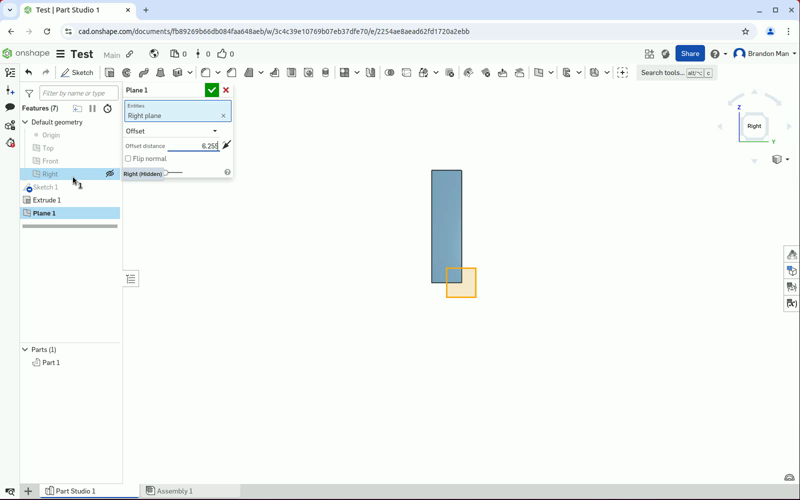
key(enter, 2)
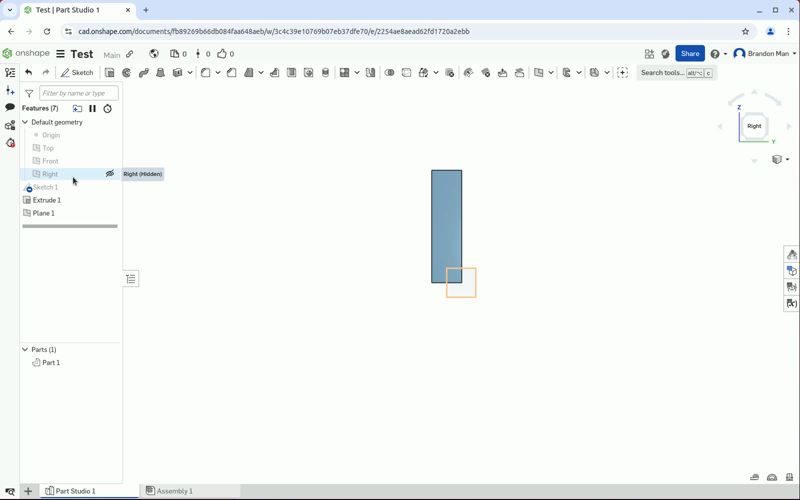
key(shift+s)
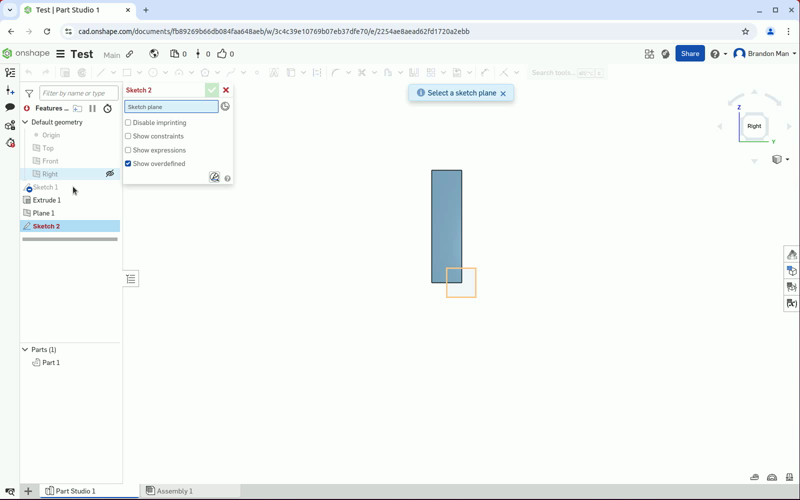
mouse_move(73, 215)
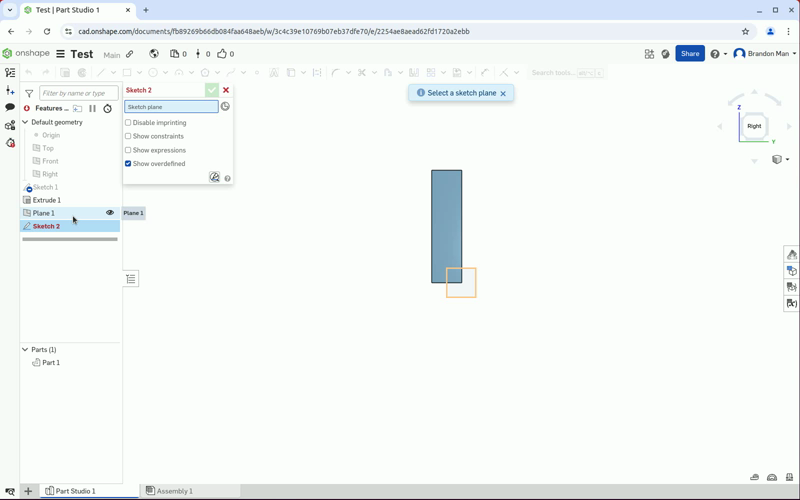
click(73, 215)
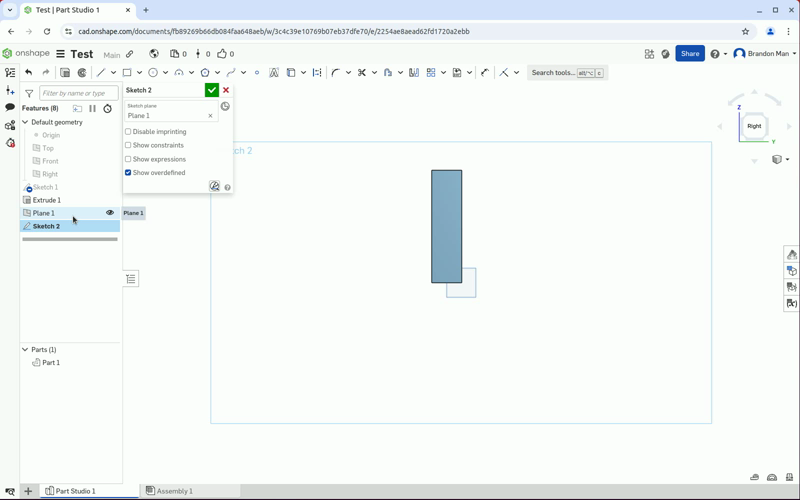
mouse_move(73, 352)
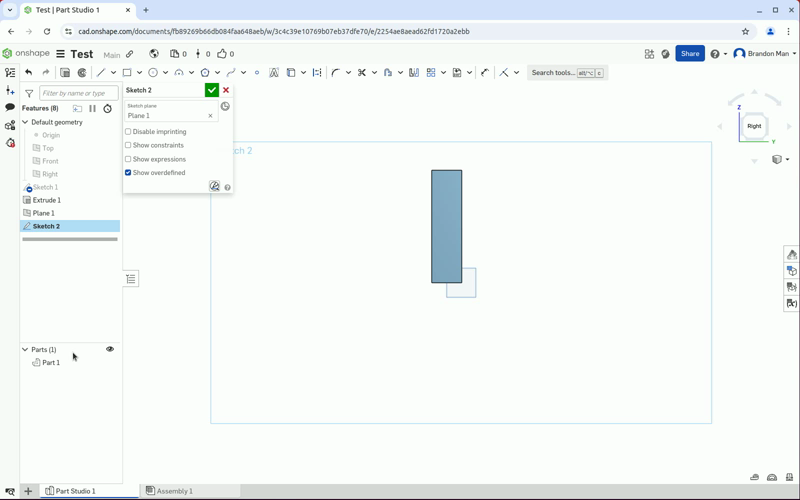
key(y)
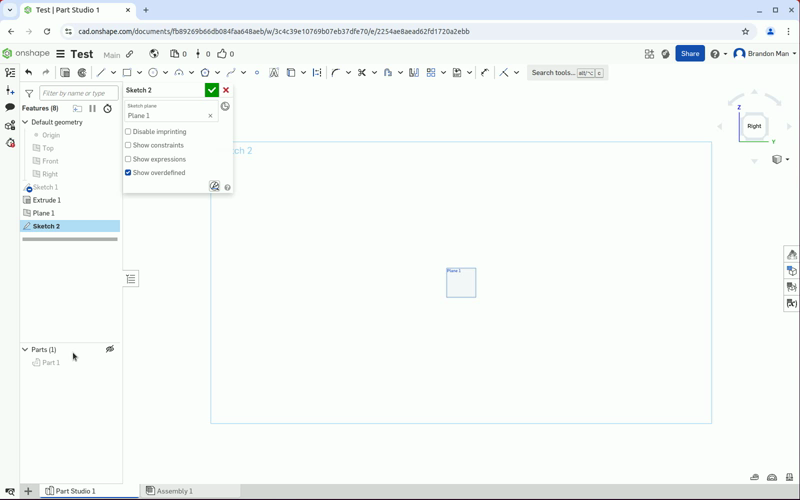
key(l)
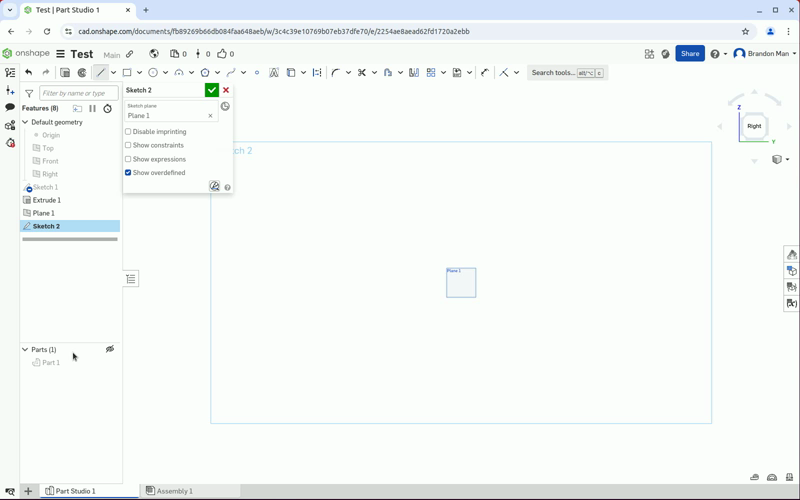
key_down(shift)
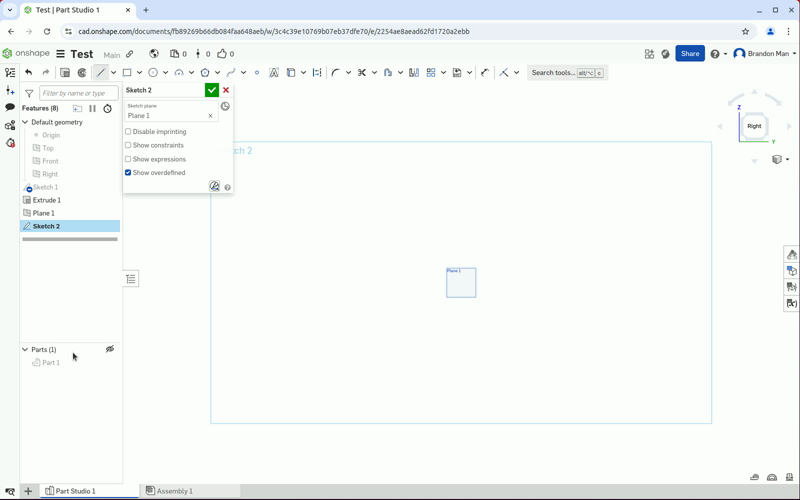
mouse_move(431, 207)
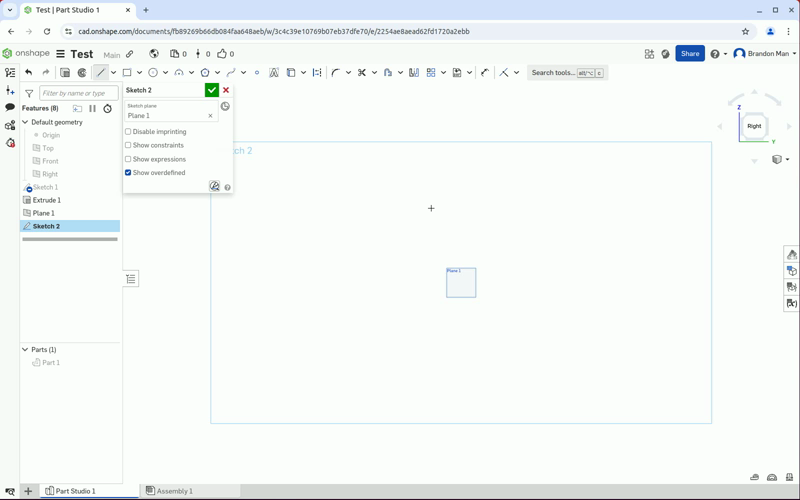
click(431, 207)
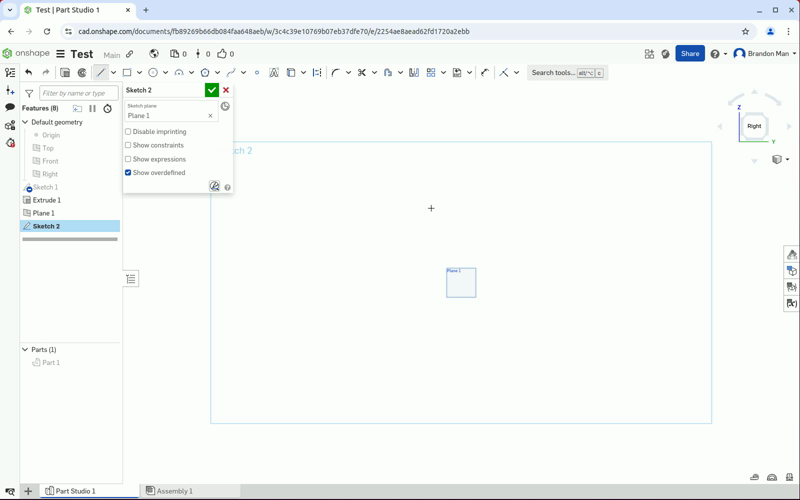
key_up(shift)
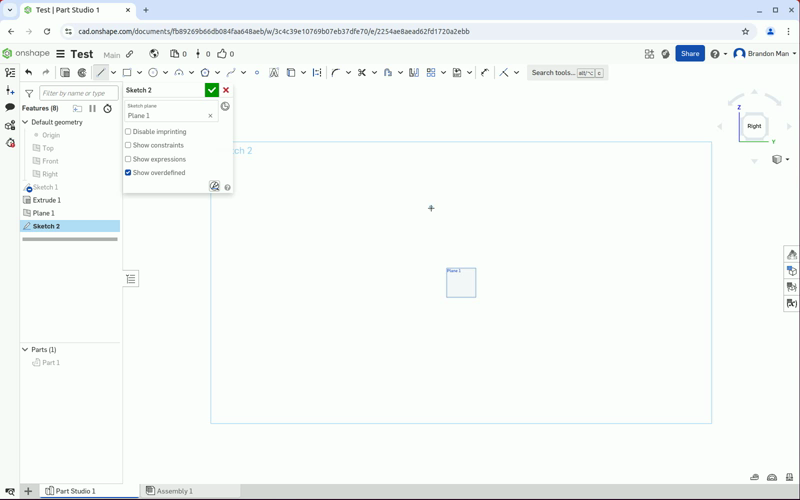
key_down(shift)
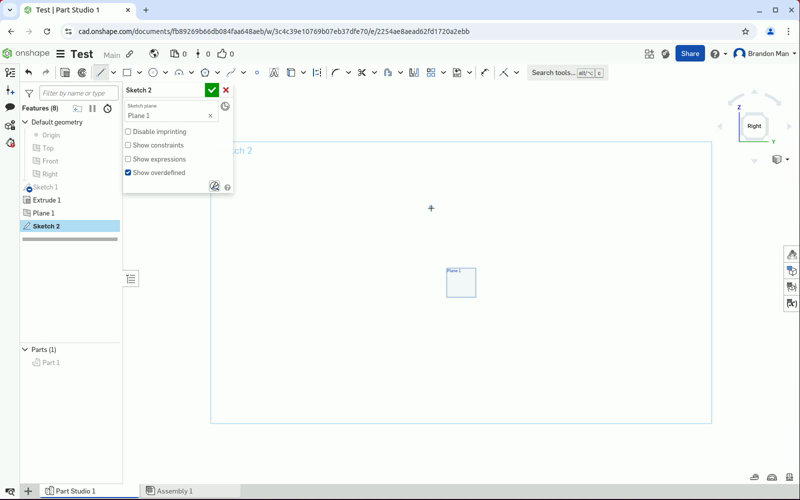
mouse_move(461, 207)
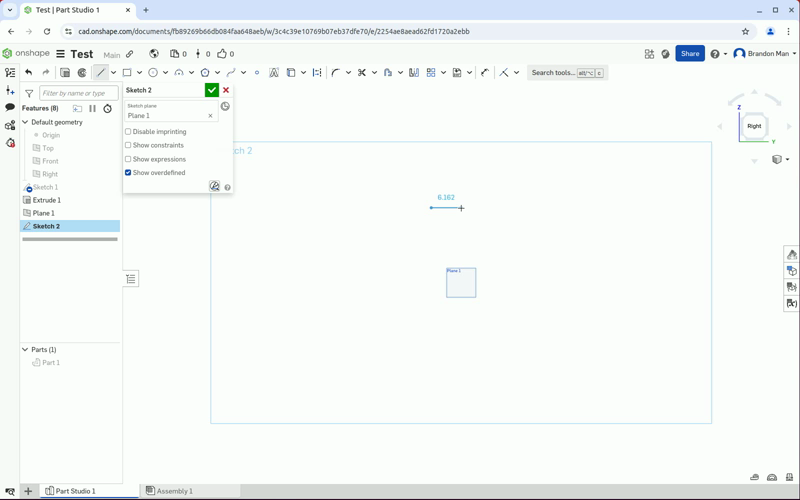
mouse_move(461, 207)
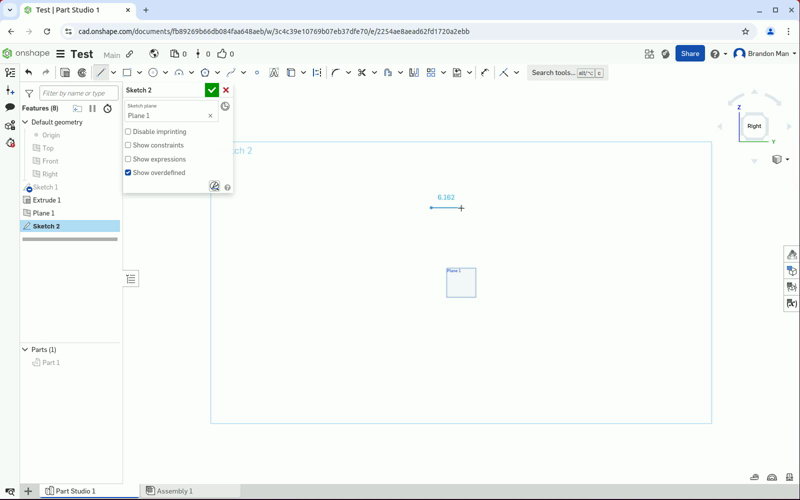
click(461, 207)
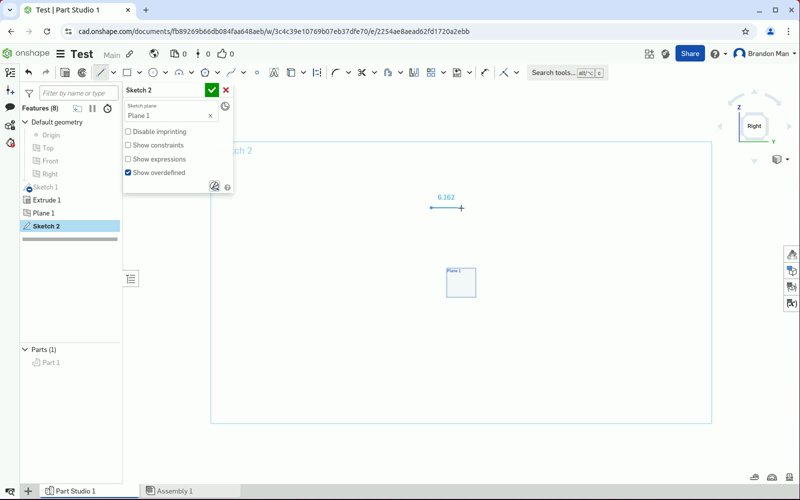
key_up(shift)
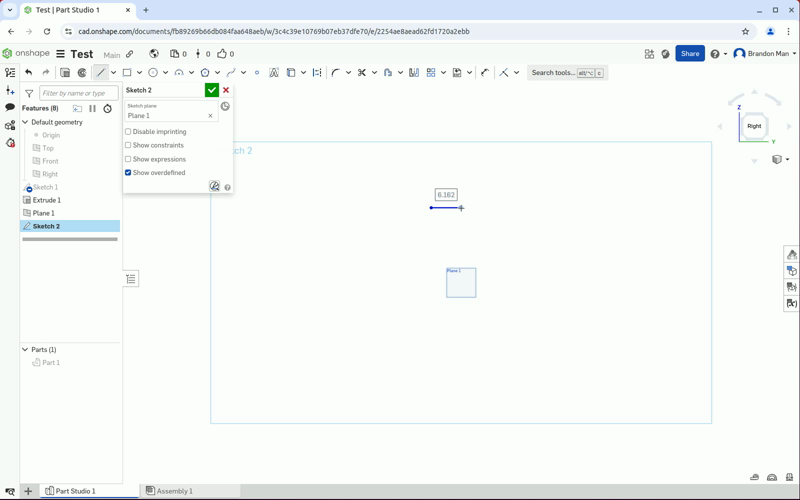
key_down(shift)
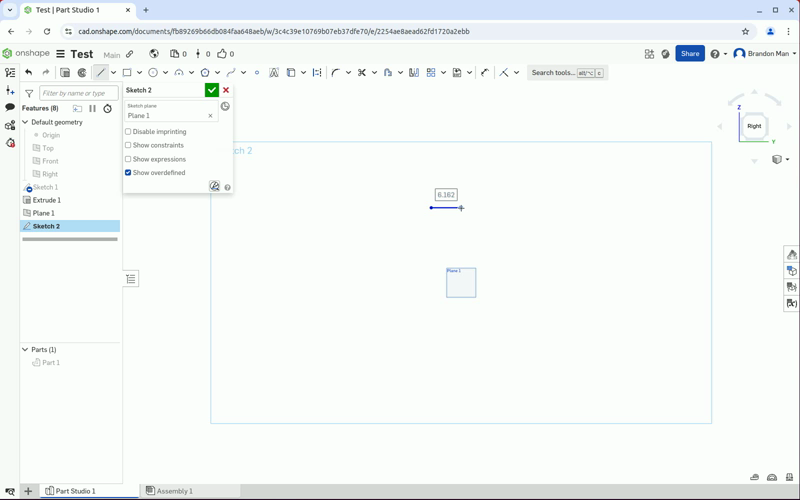
mouse_move(491, 207)
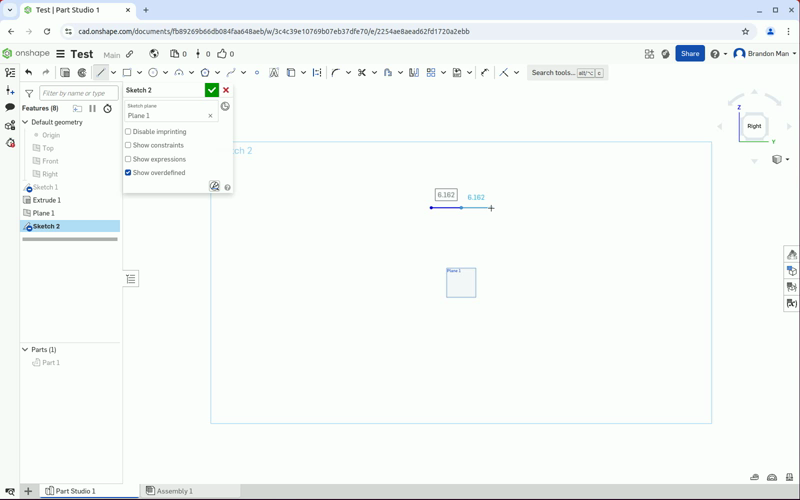
mouse_move(461, 169)
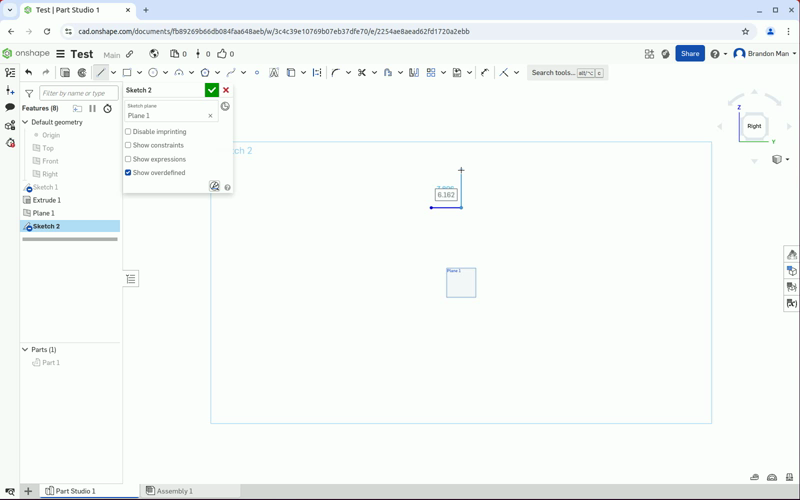
click(461, 169)
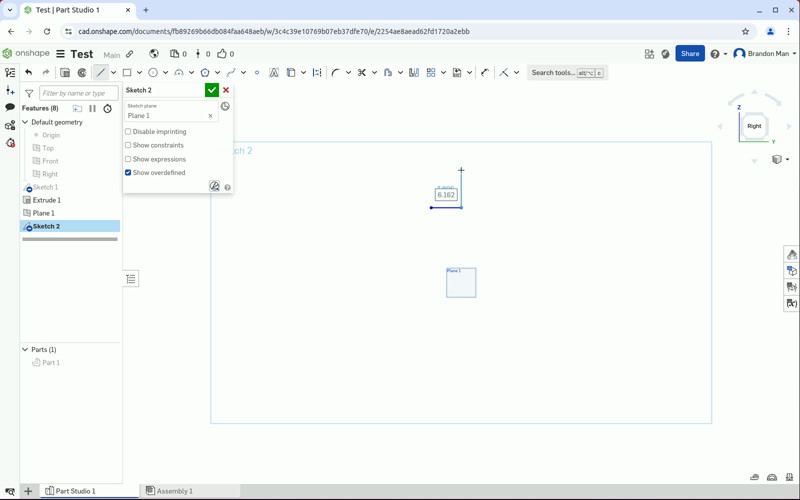
key_up(shift)
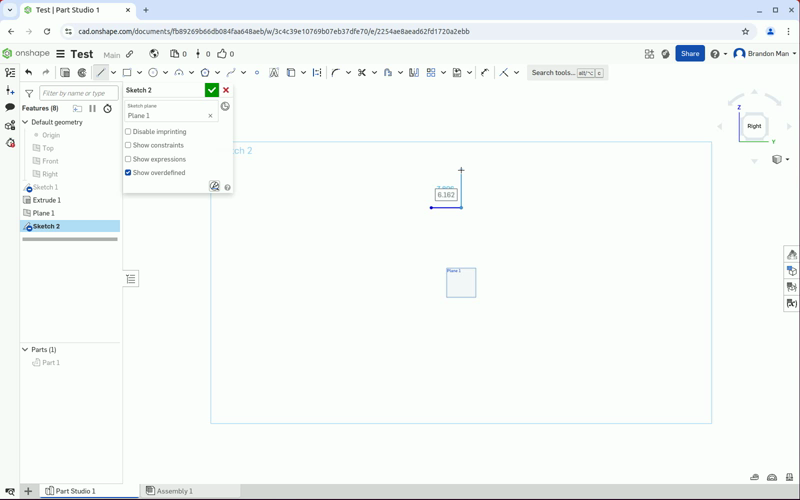
key_down(shift)
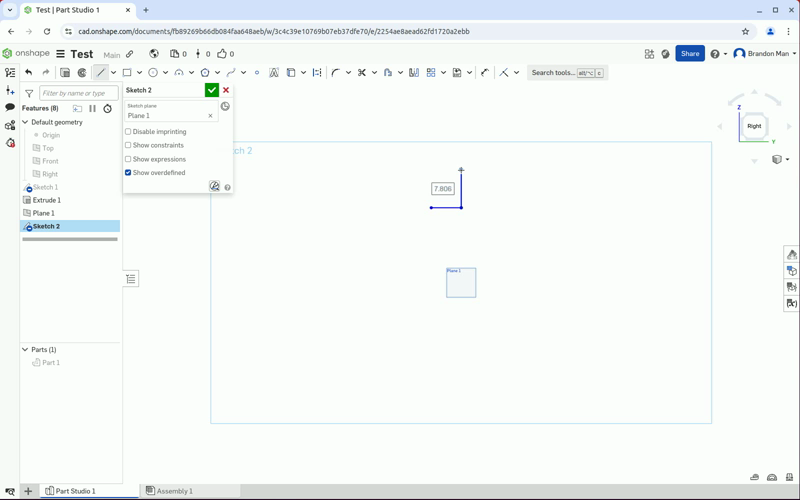
mouse_move(491, 169)
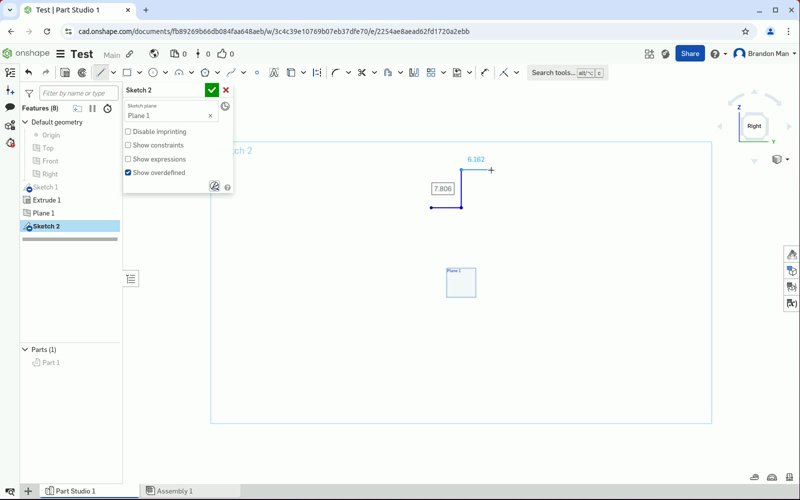
mouse_move(431, 169)
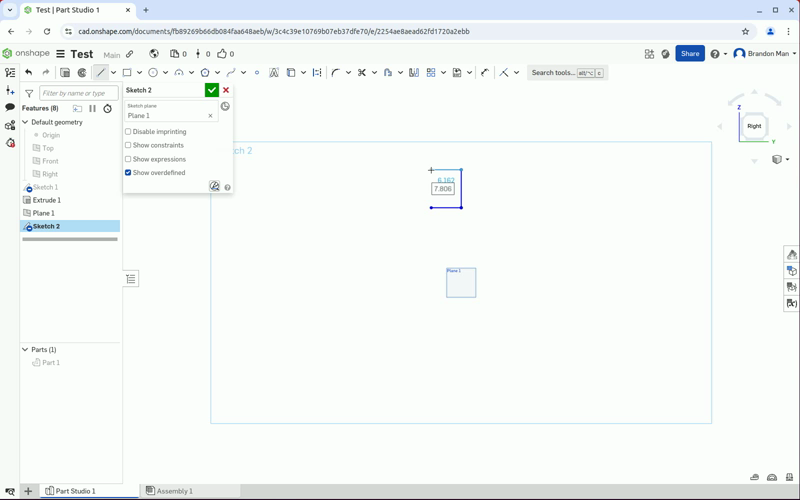
click(431, 169)
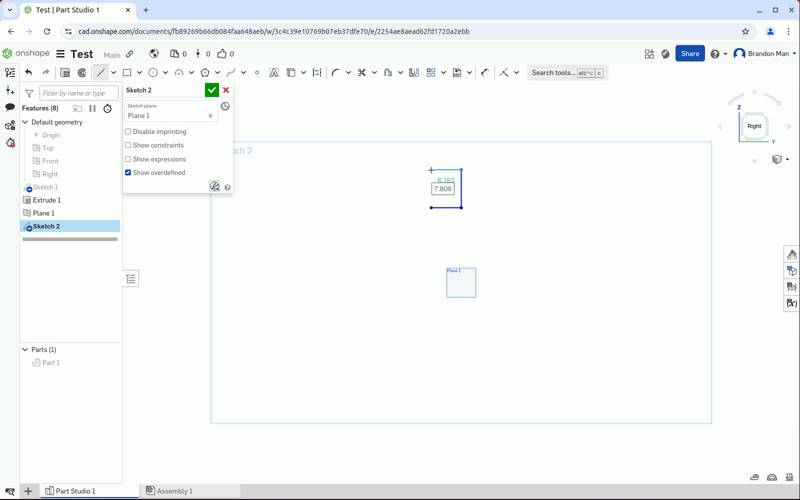
key_up(shift)
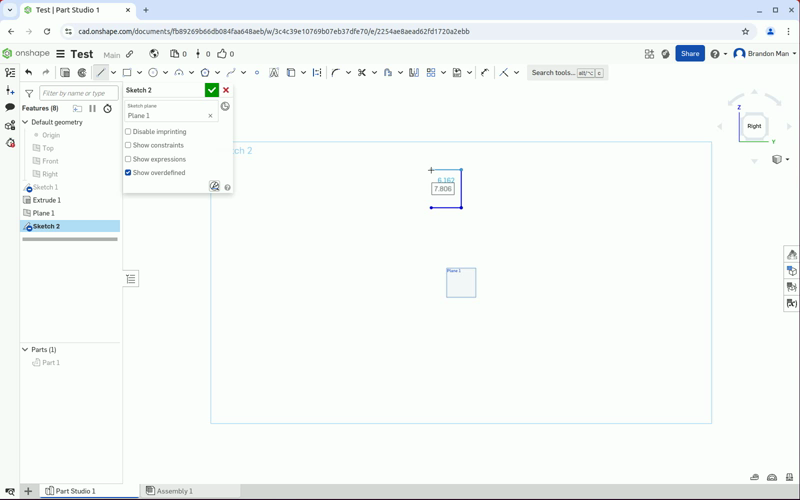
mouse_move(461, 169)
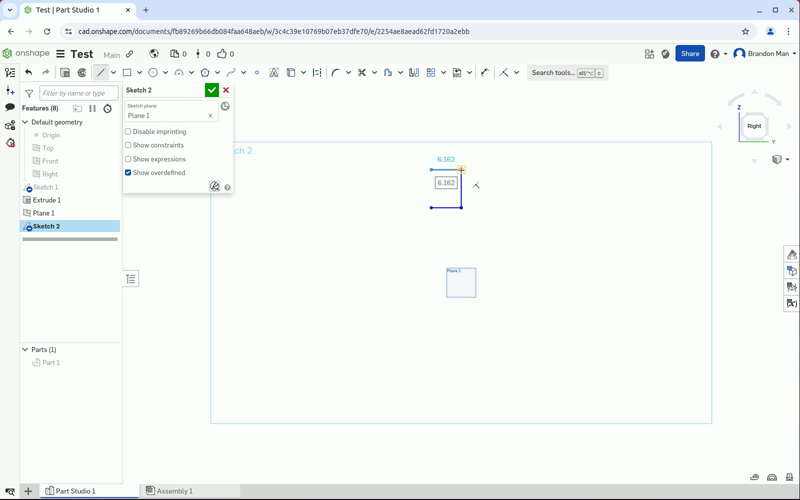
key_down(shift)
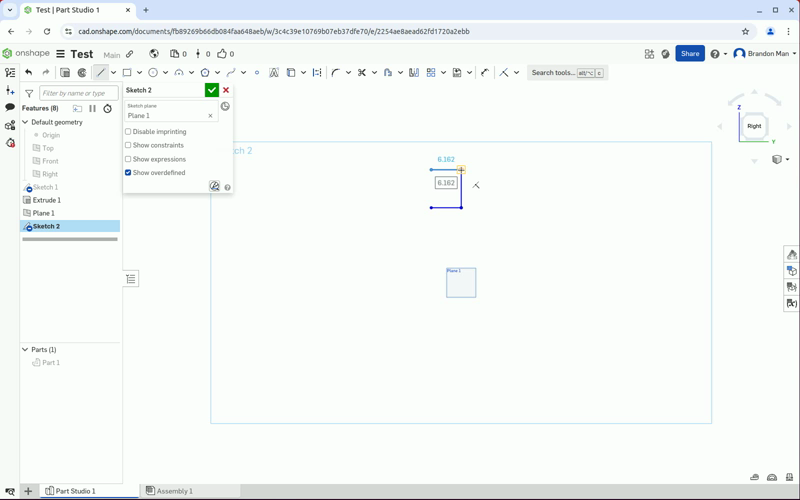
mouse_move(431, 207)
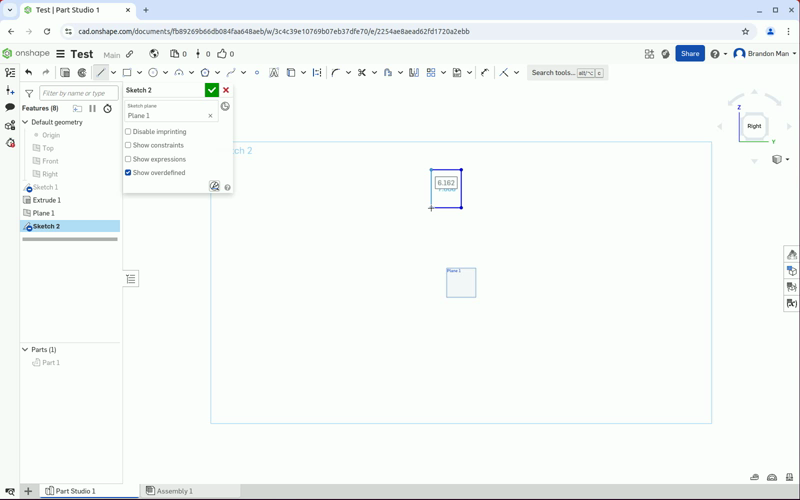
key_up(shift)
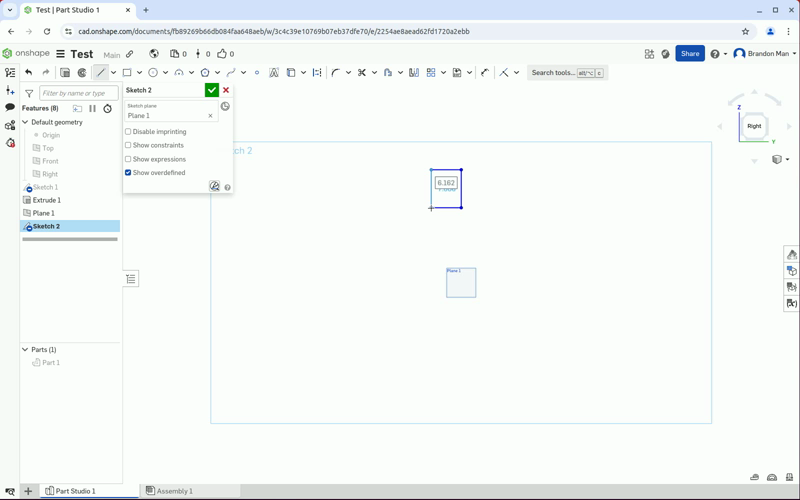
click(431, 207)
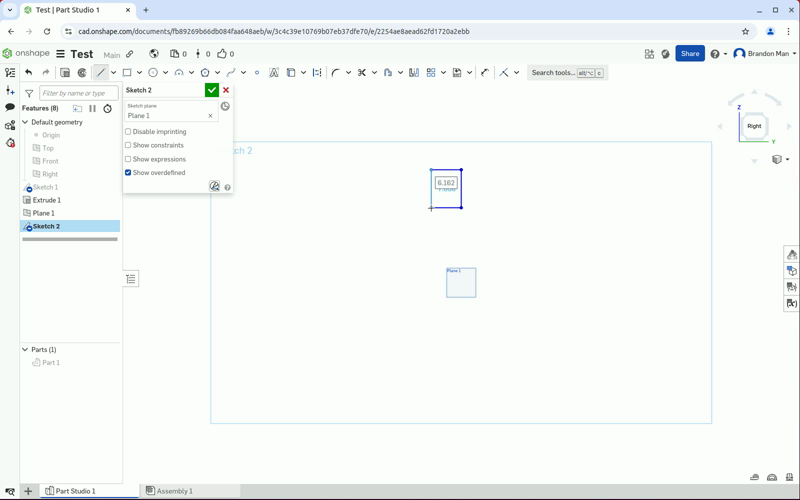
key(esc)
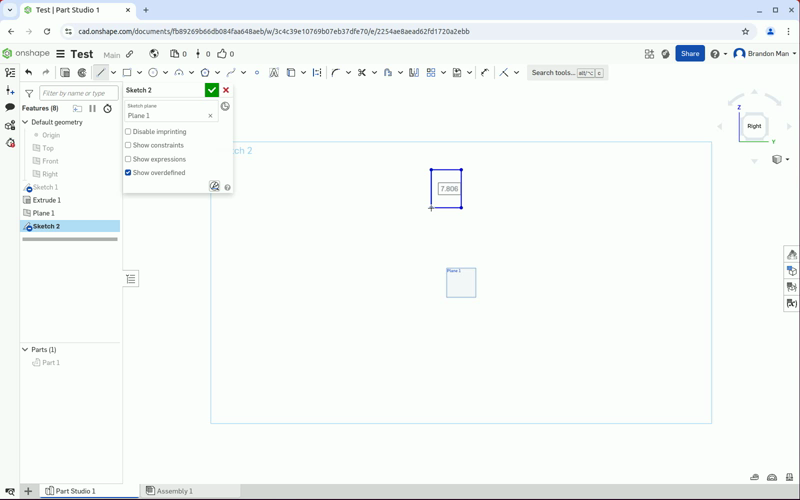
mouse_move(447, 190)
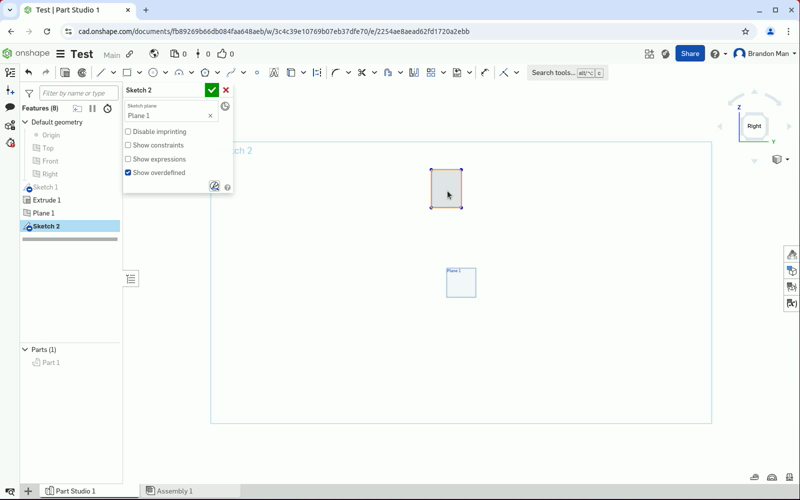
scroll(6)
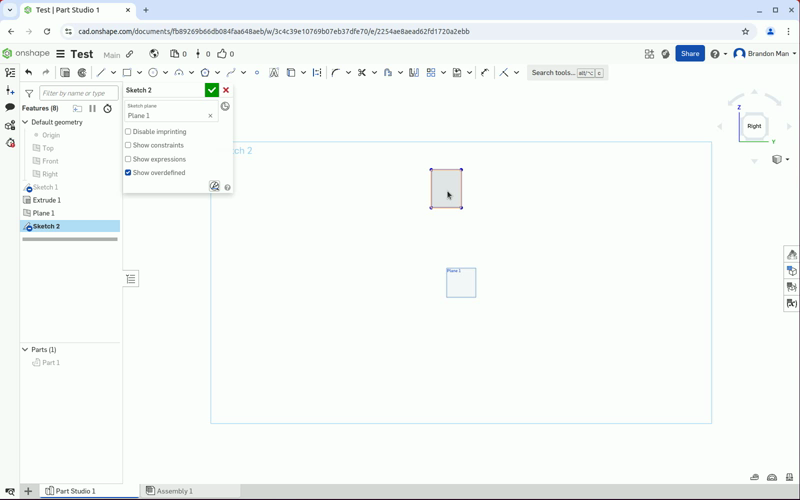
scroll(6)
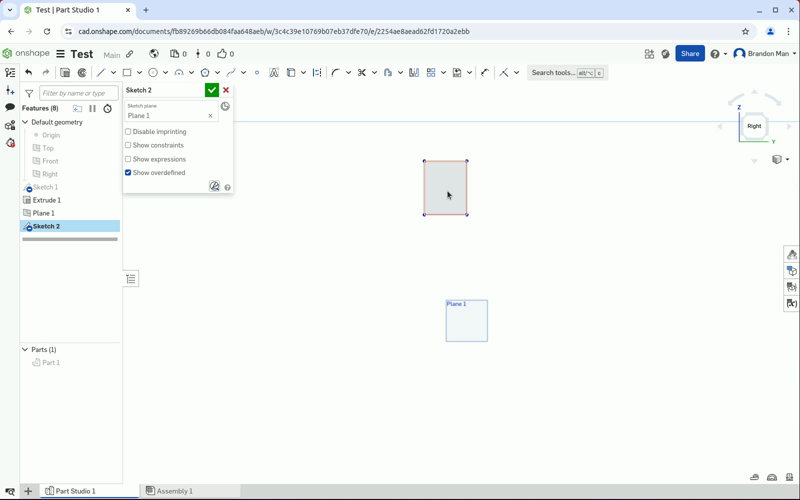
scroll(6)
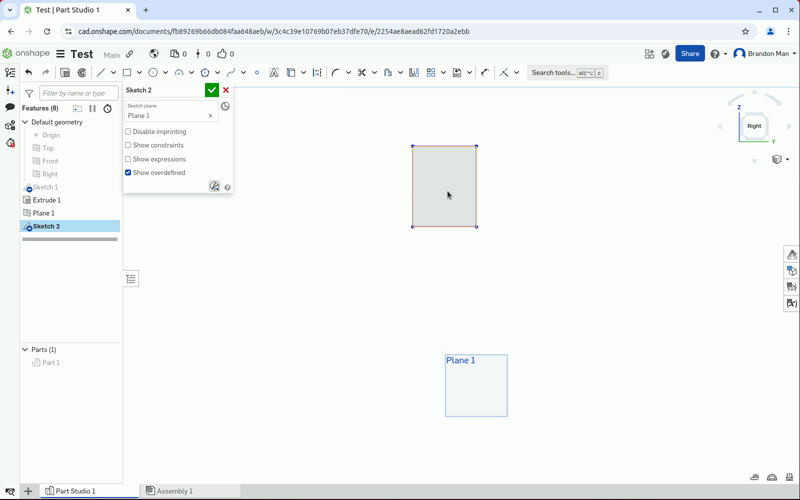
scroll(6)
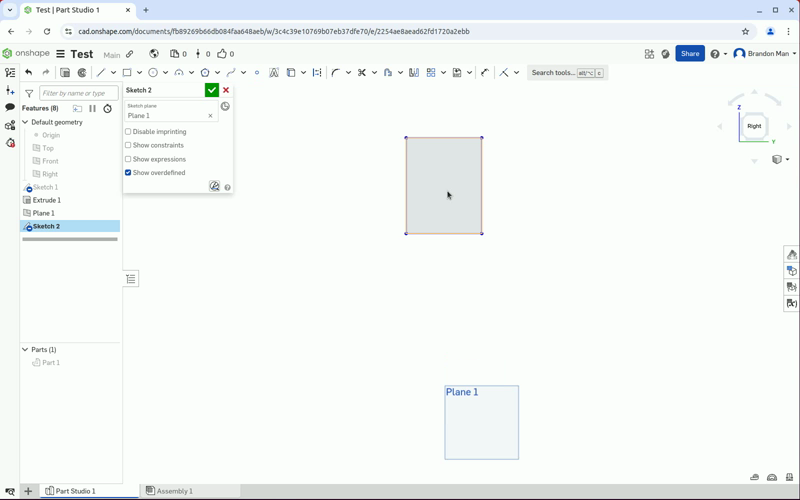
scroll(6)
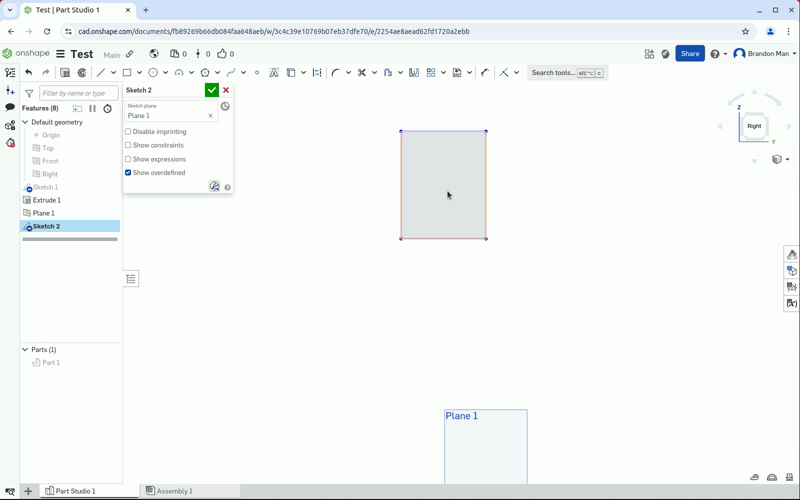
scroll(6)
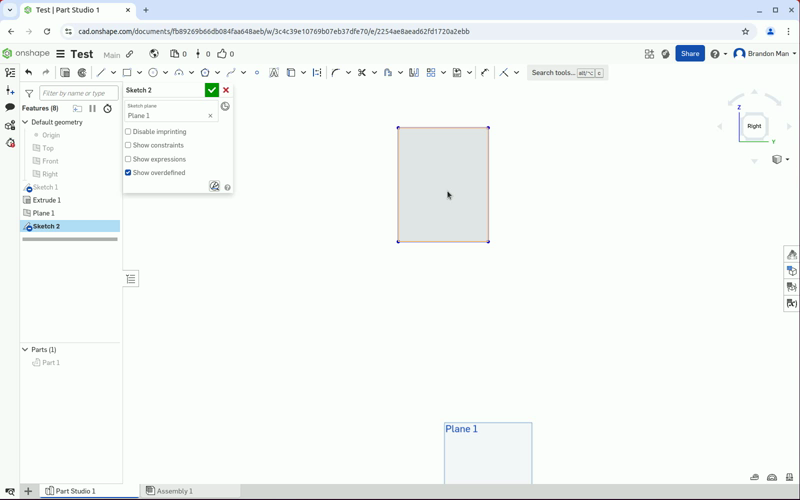
scroll(6)
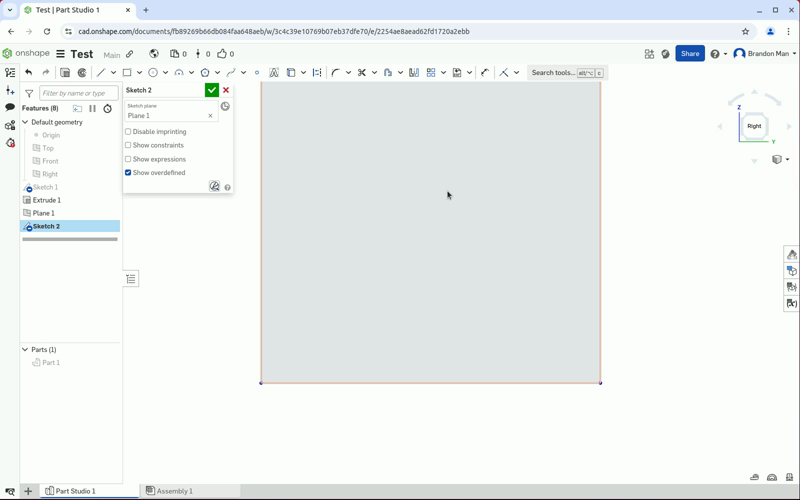
click(447, 190)
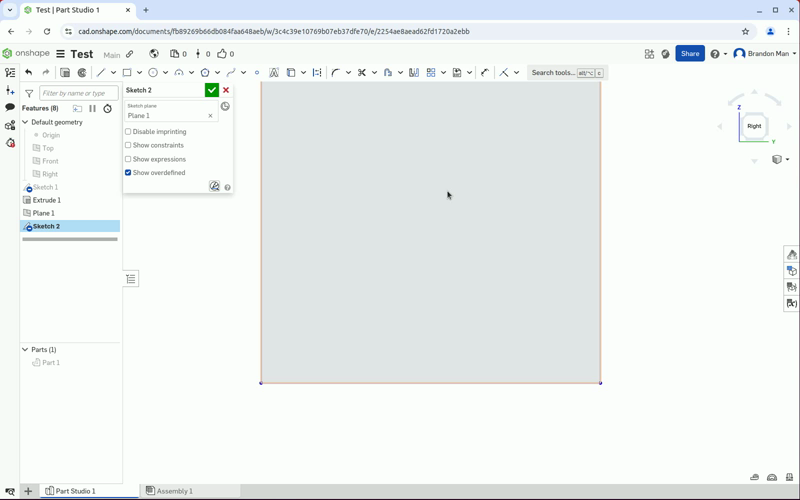
scroll(-6)
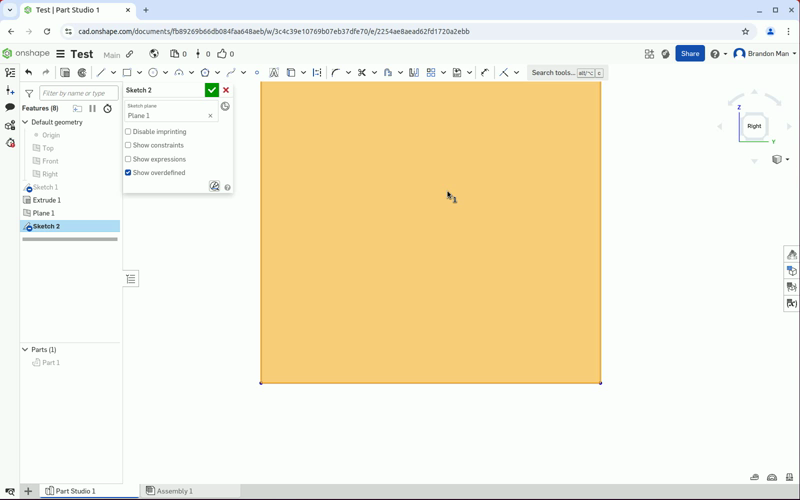
scroll(-6)
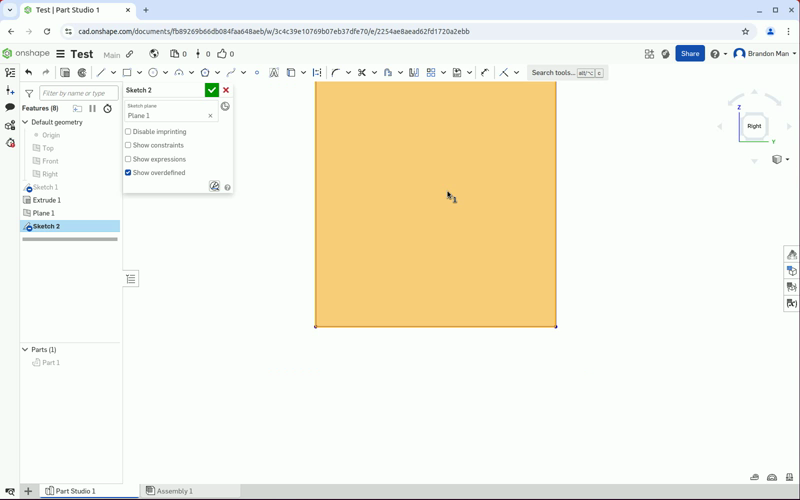
scroll(-6)
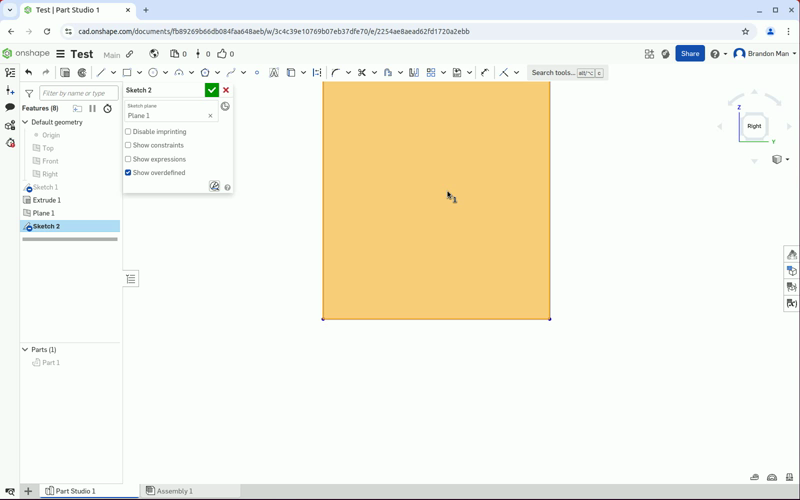
scroll(-6)
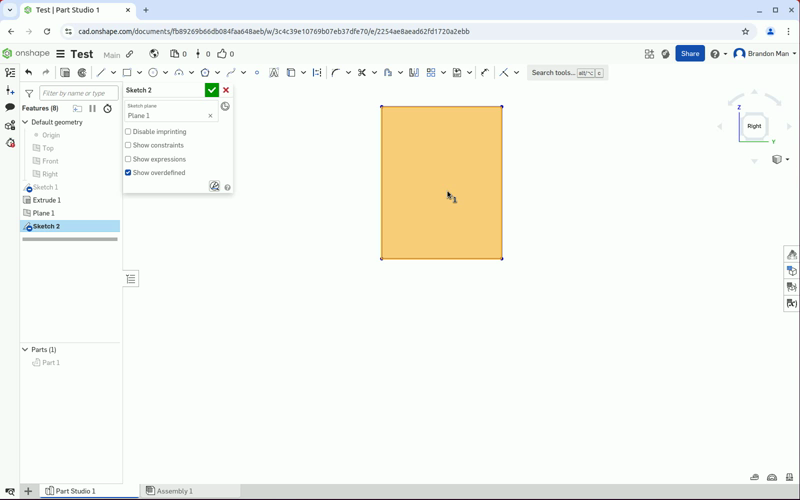
scroll(-6)
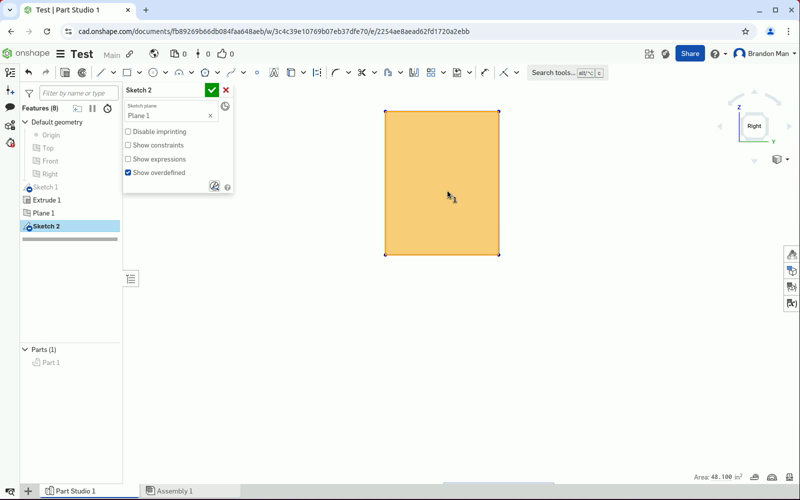
scroll(-6)
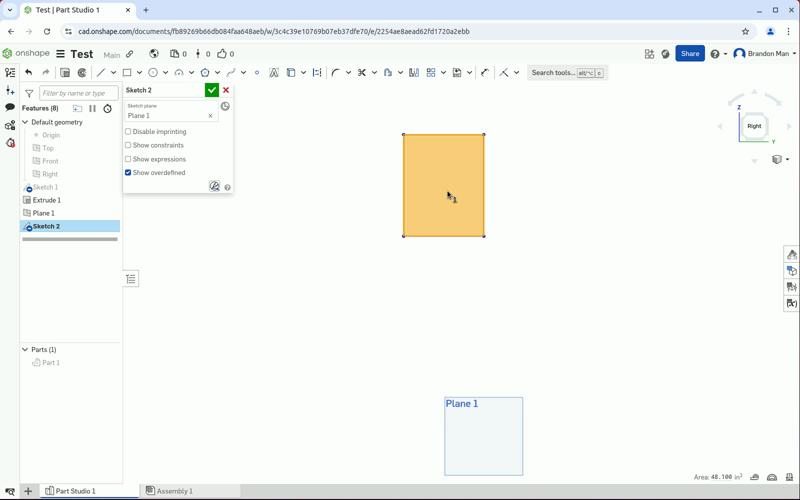
scroll(-6)
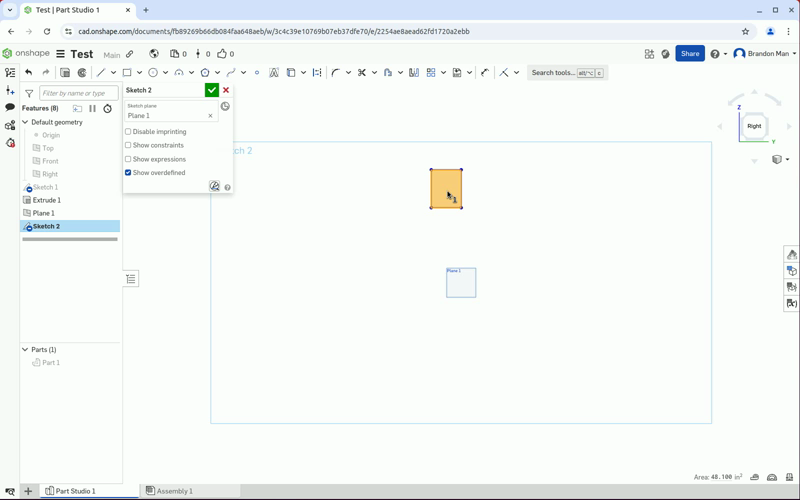
mouse_move(73, 352)
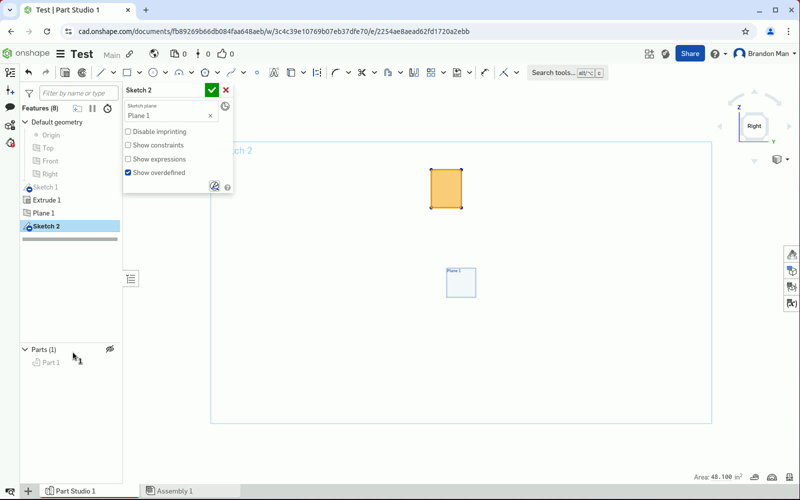
key(shift+y)
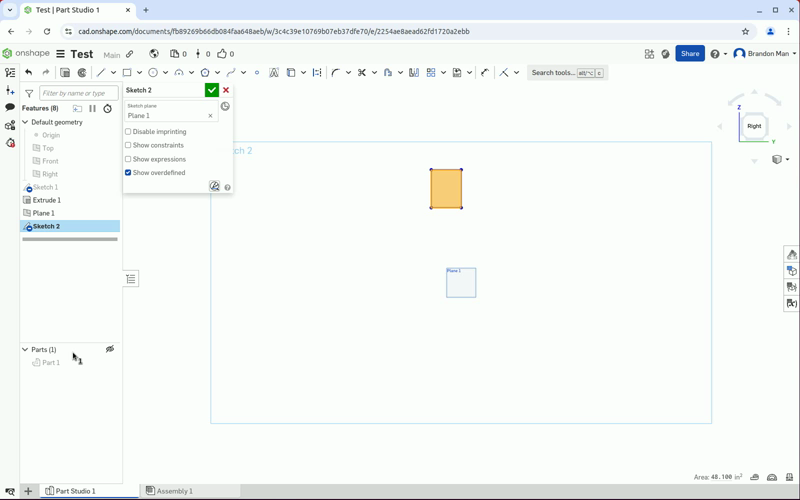
key(shift+e)
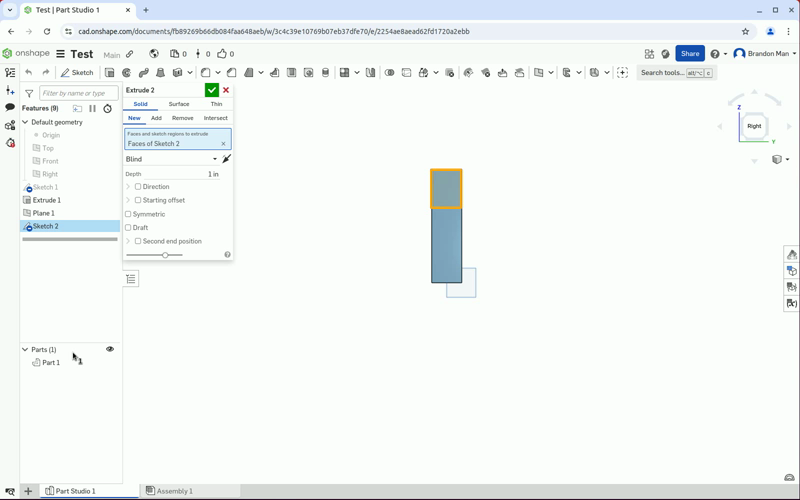
mouse_move(143, 106)
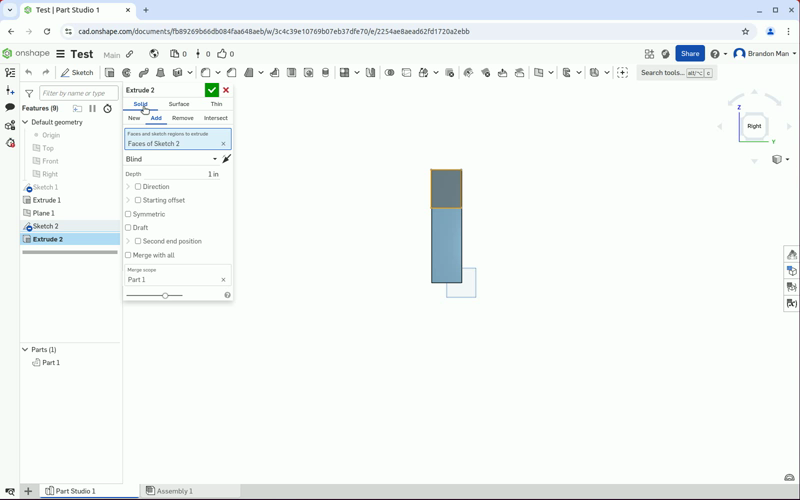
click(143, 106)
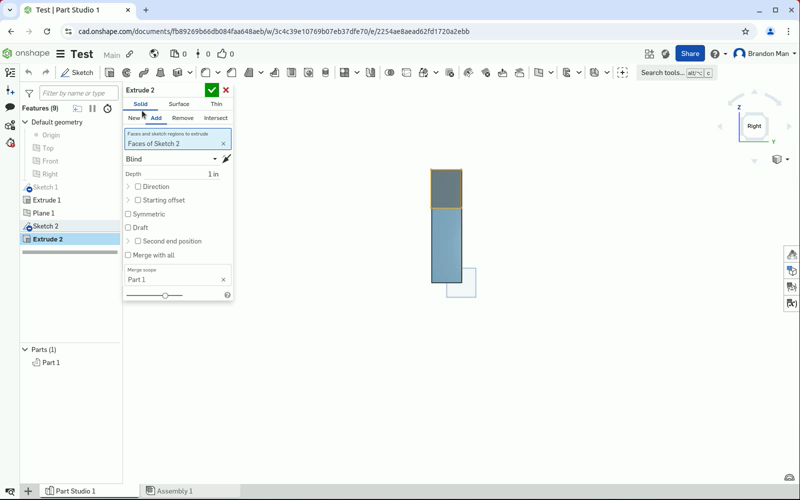
mouse_move(137, 120)
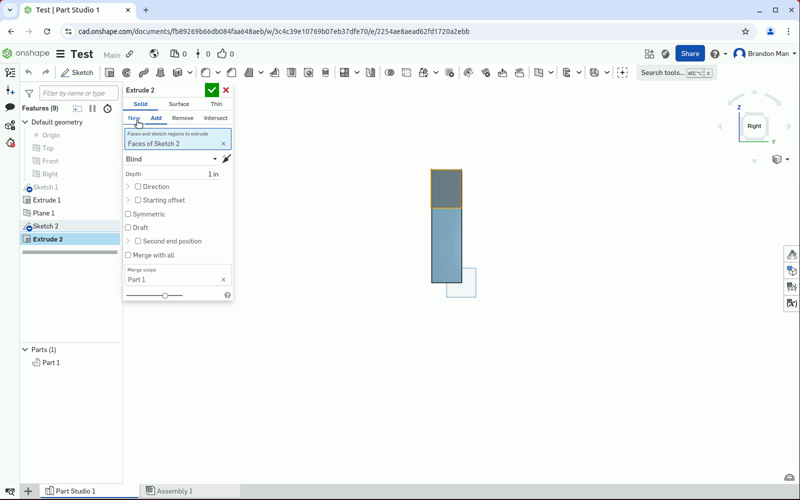
click(137, 120)
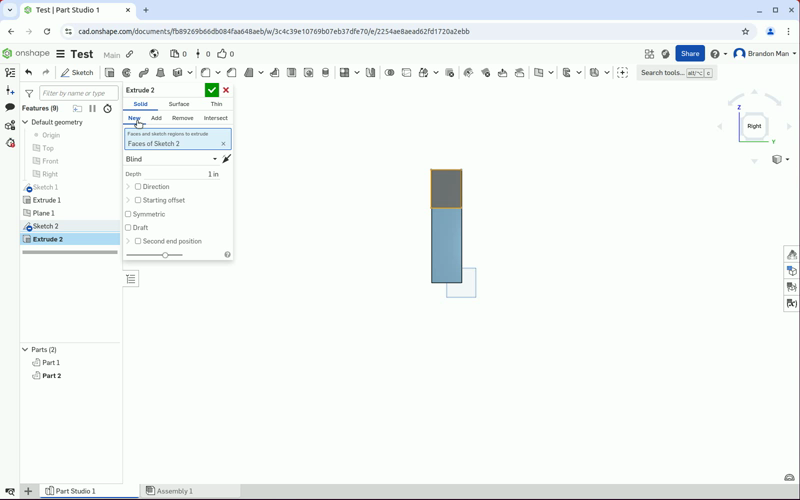
key(tab, 4)
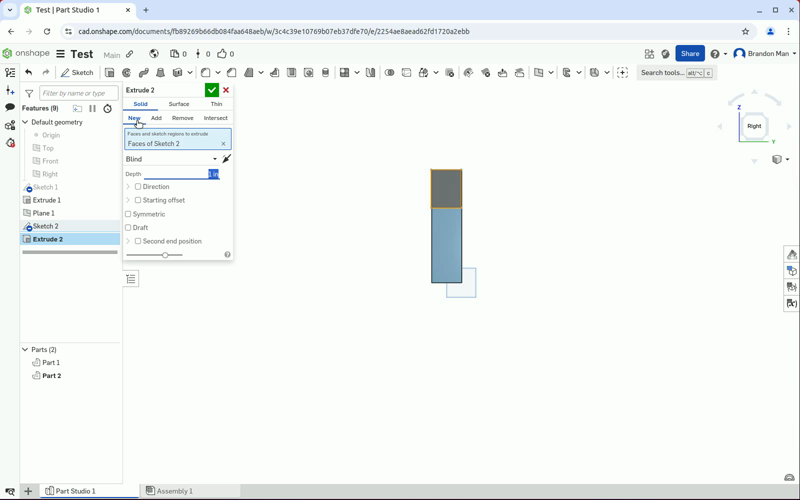
text(8.425)
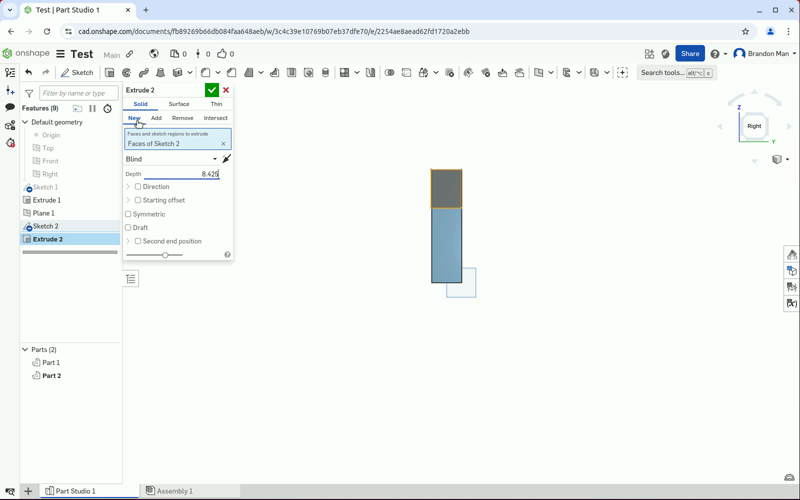
key(enter)
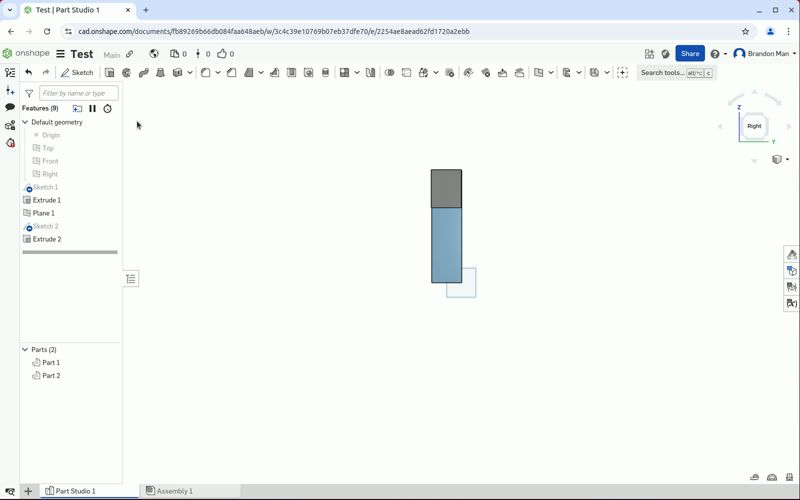
key(shift+h)
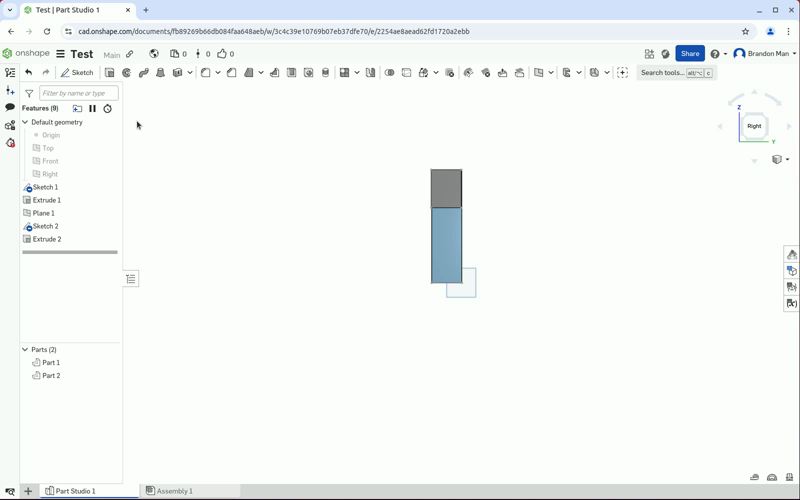
key(shift+h)
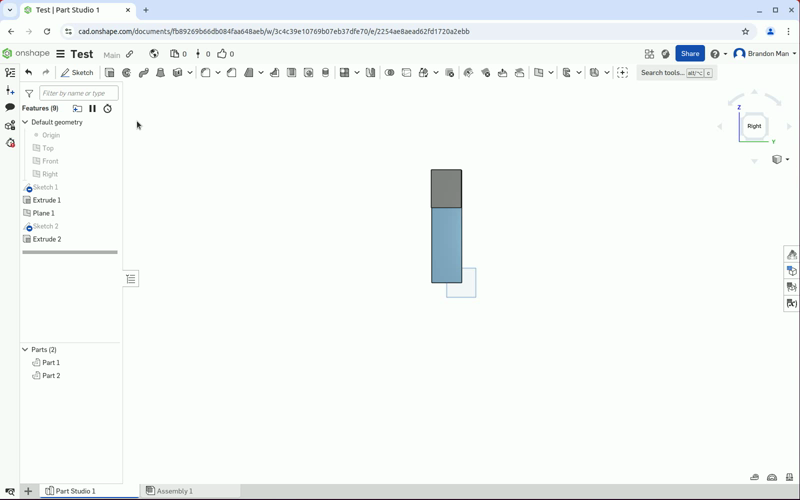
mouse_move(73, 189)
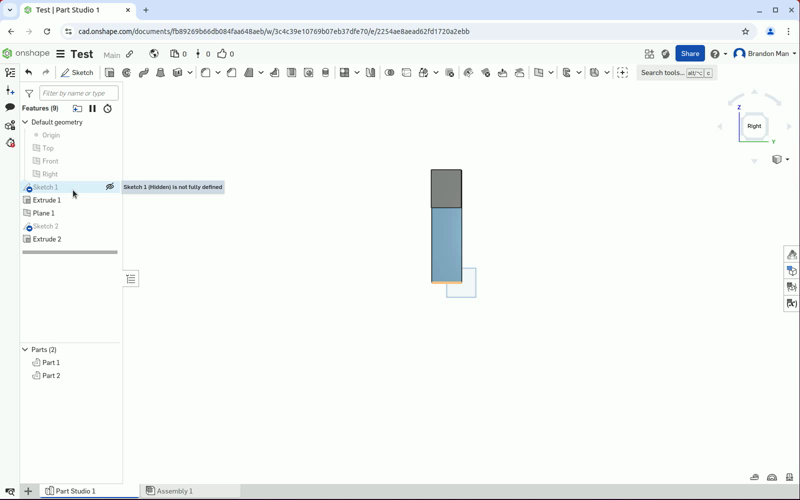
click(73, 189)
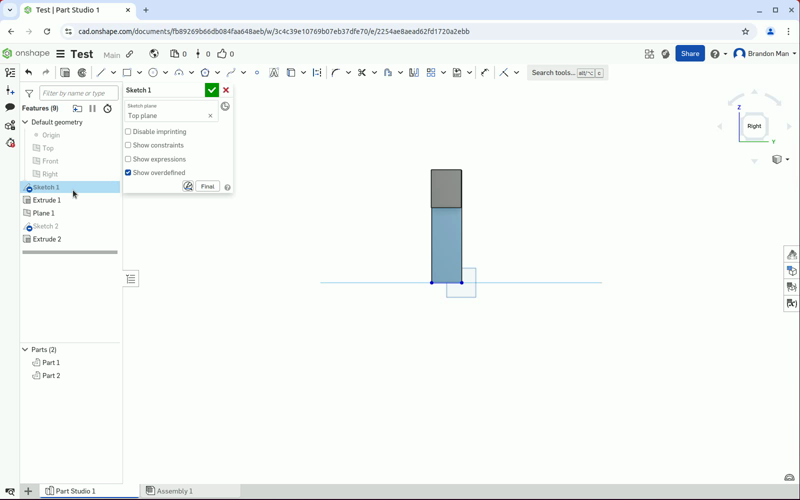
mouse_move(229, 92)
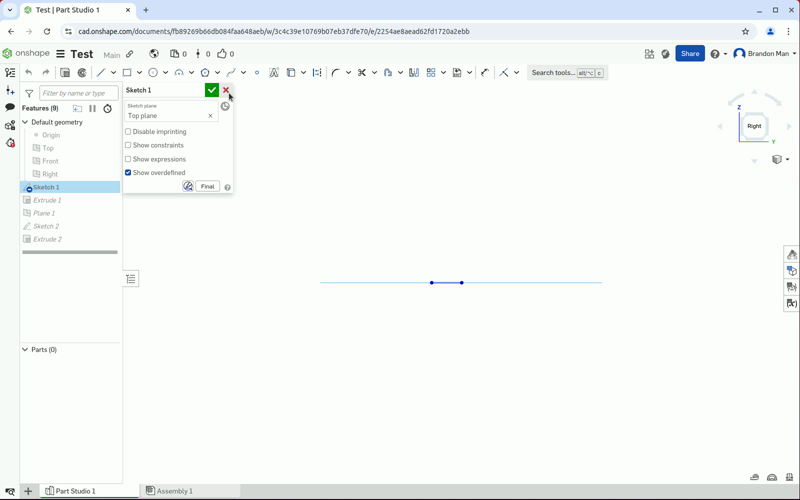
click(229, 92)
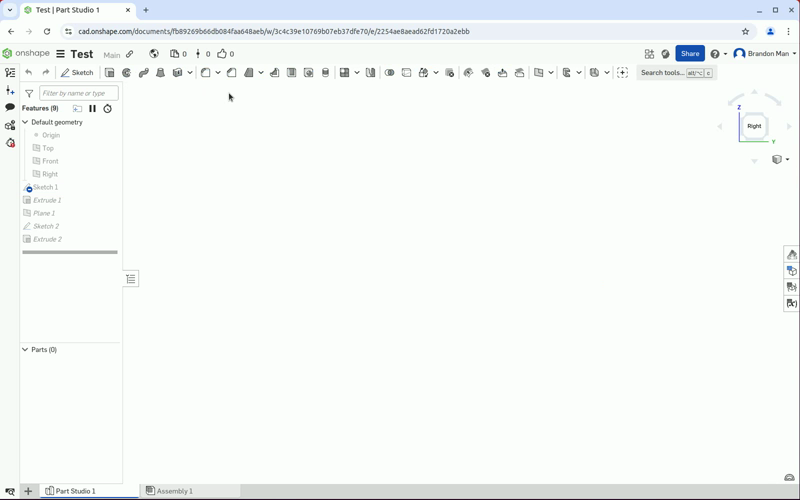
key(shift+s)
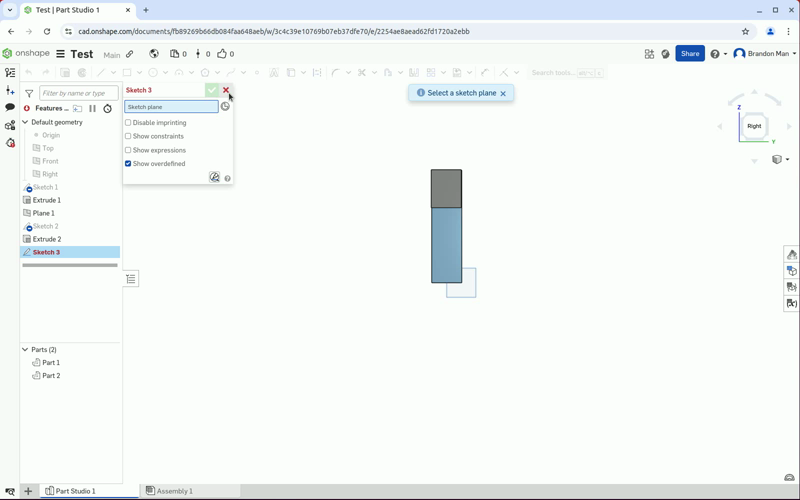
mouse_move(73, 215)
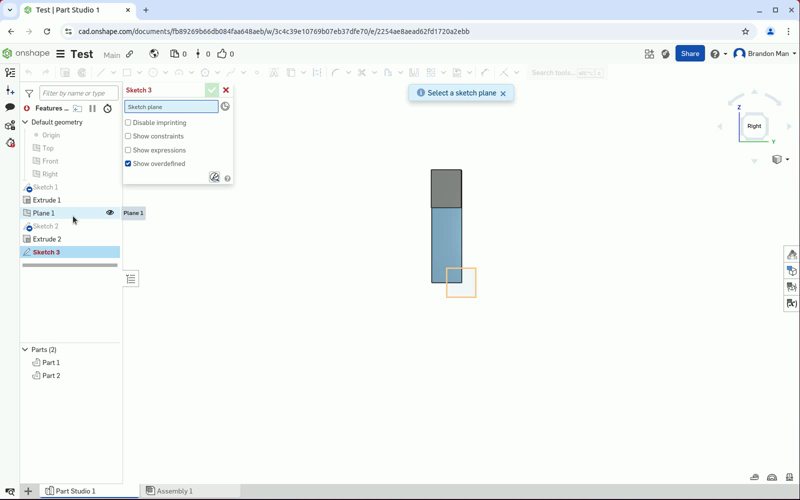
click(73, 215)
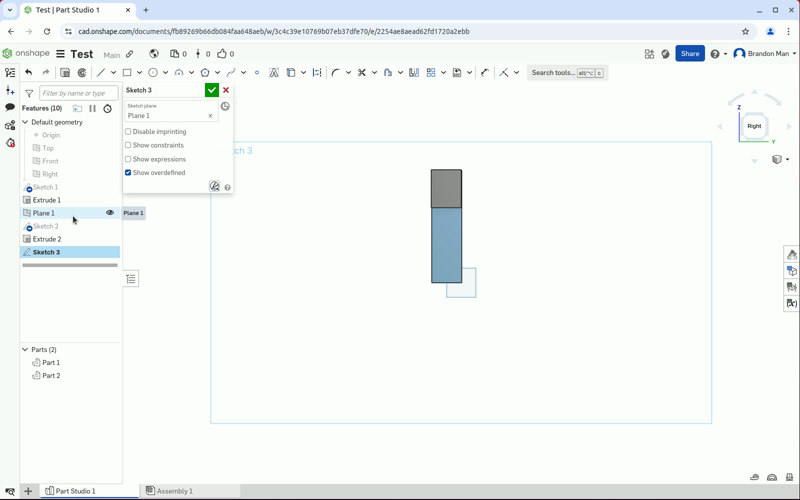
mouse_move(73, 352)
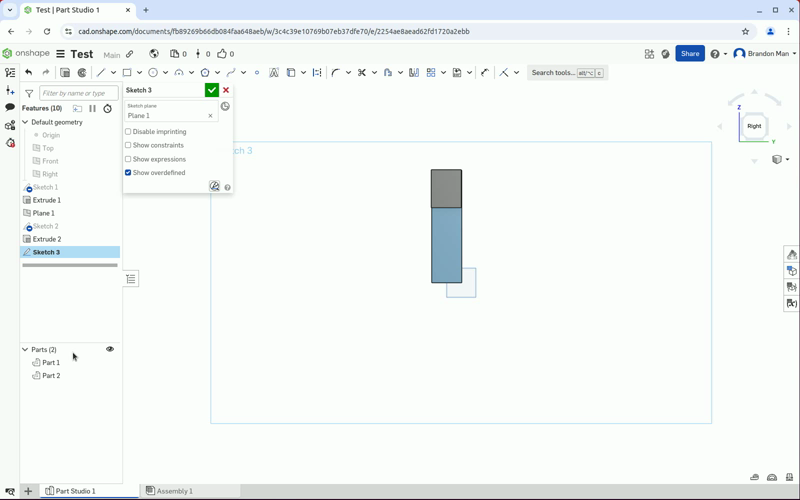
key(y)
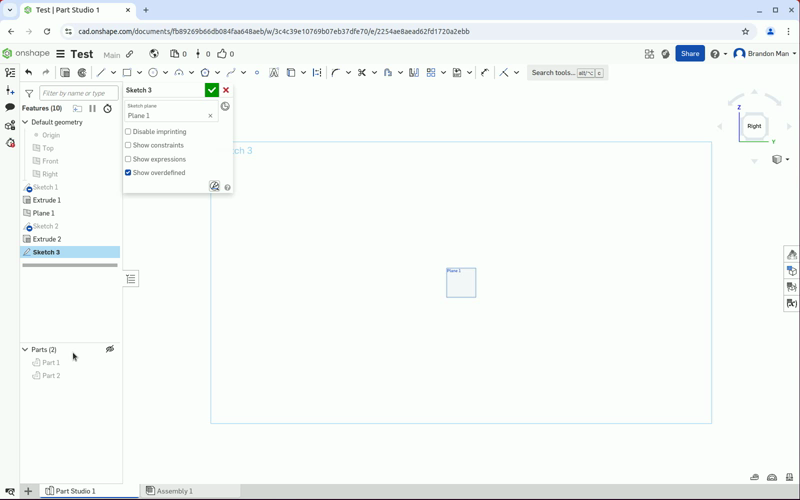
key(l)
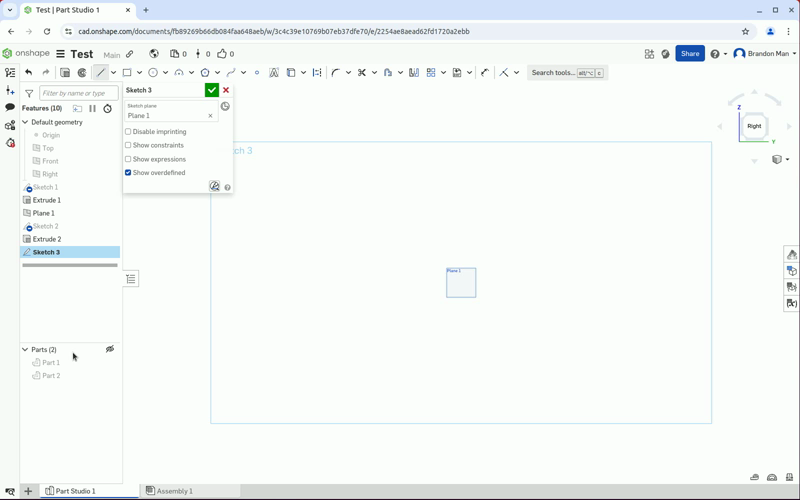
key_down(shift)
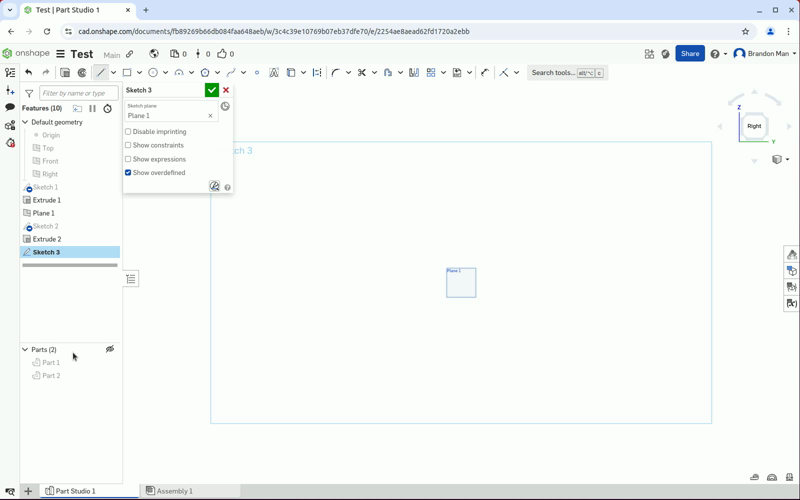
mouse_move(431, 207)
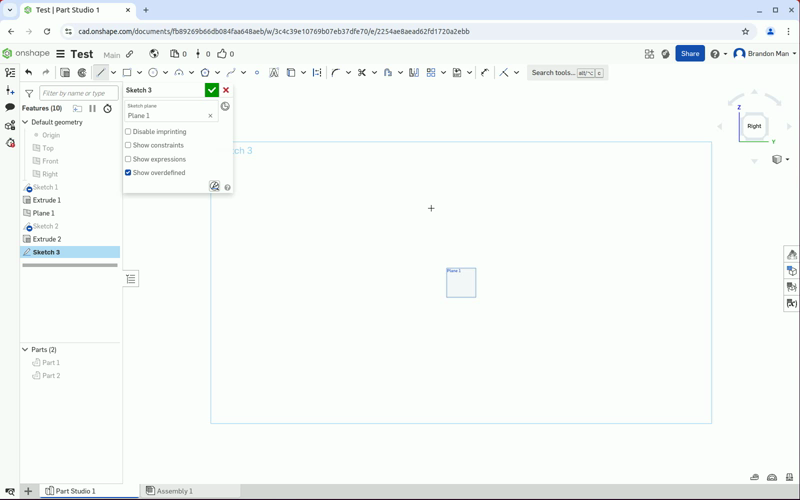
click(431, 207)
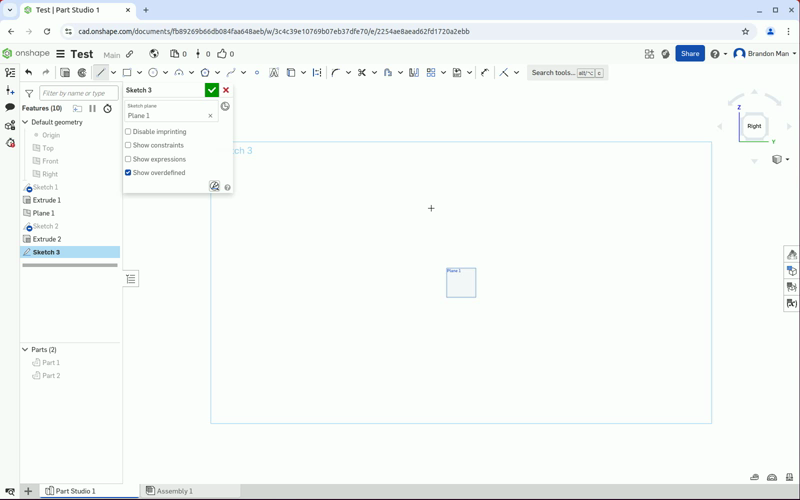
key_up(shift)
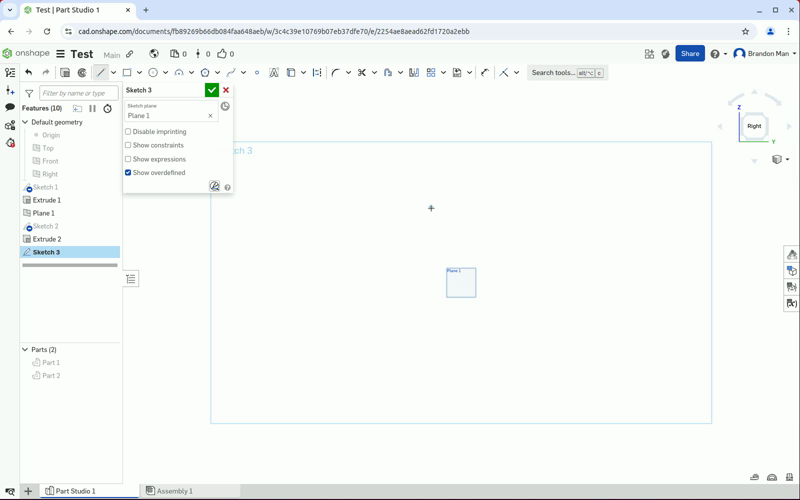
key_down(shift)
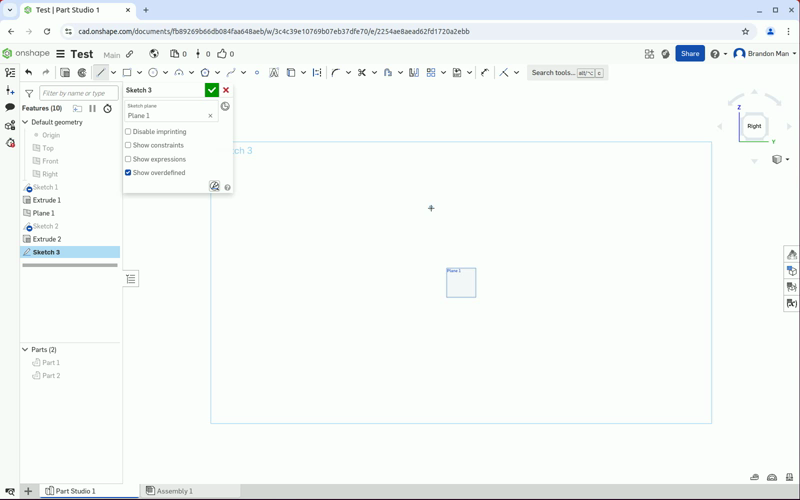
mouse_move(461, 207)
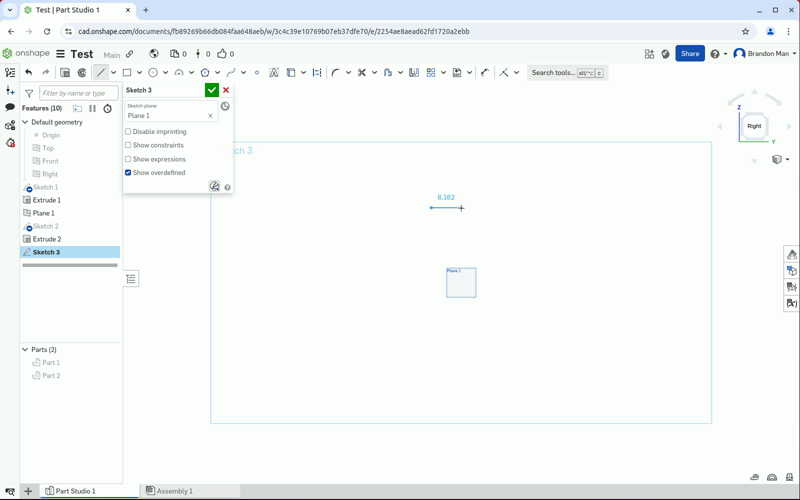
mouse_move(461, 207)
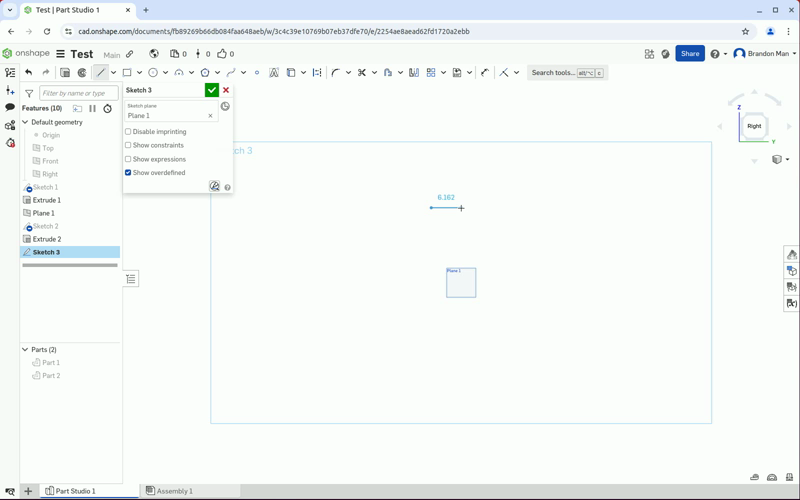
click(461, 207)
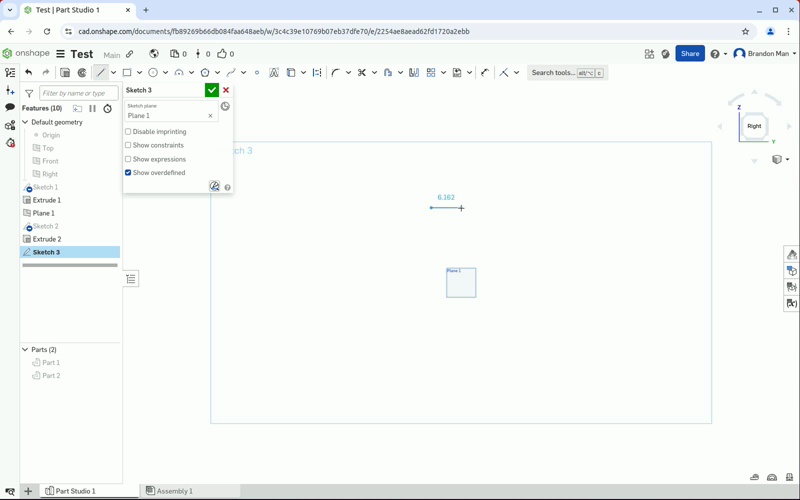
key_up(shift)
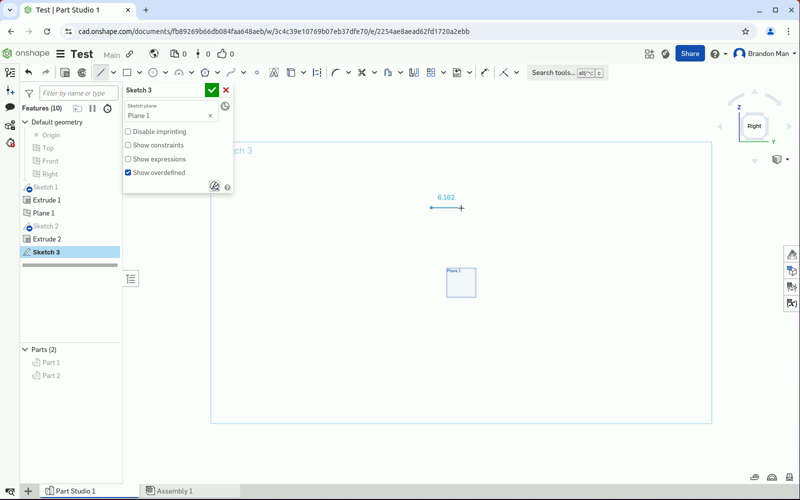
key_down(shift)
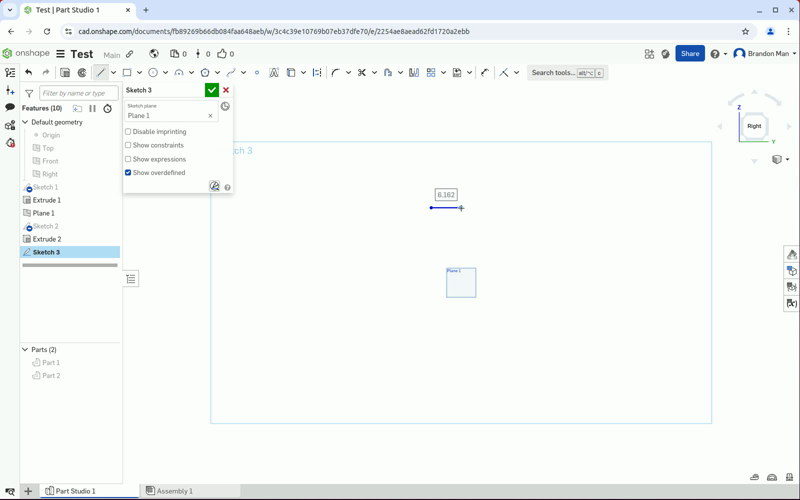
mouse_move(491, 207)
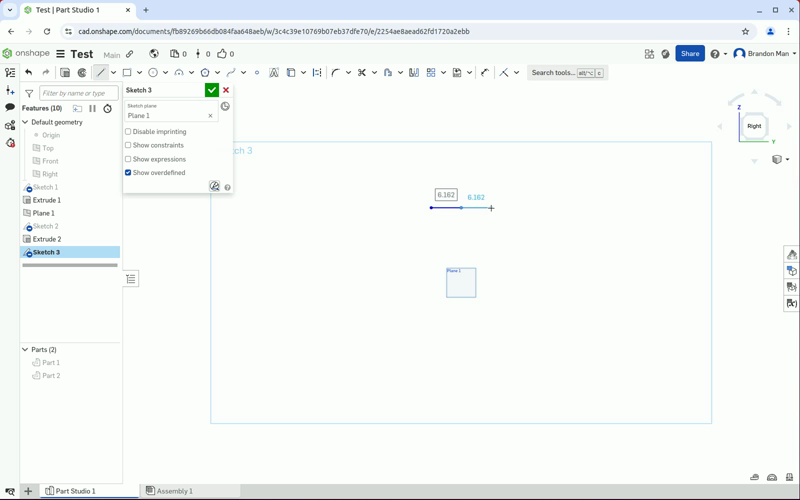
mouse_move(461, 169)
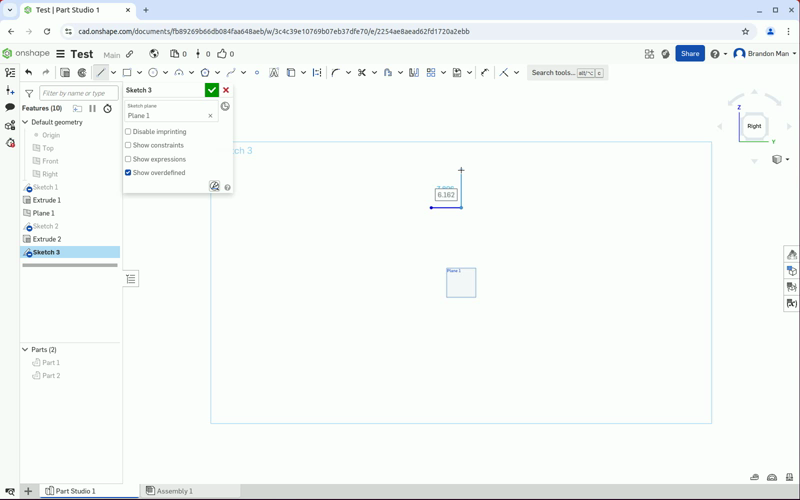
click(461, 169)
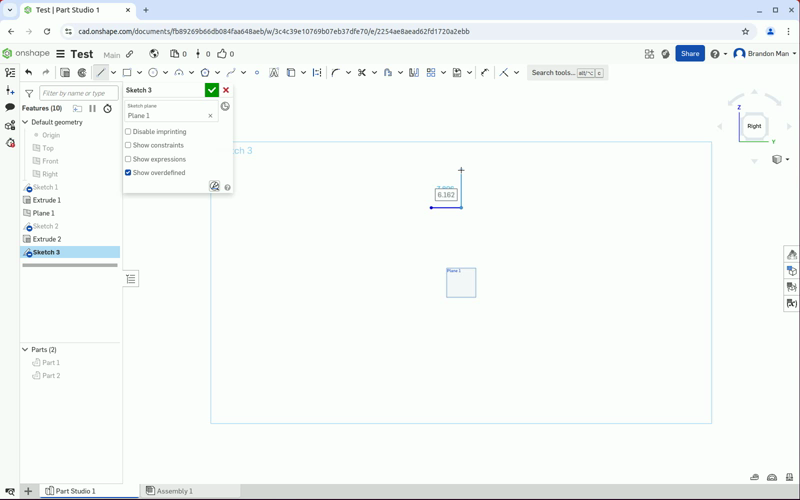
key_up(shift)
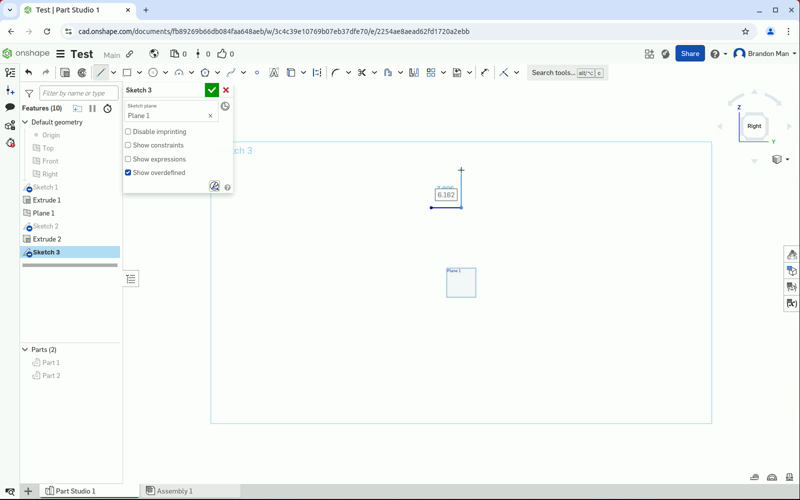
key_down(shift)
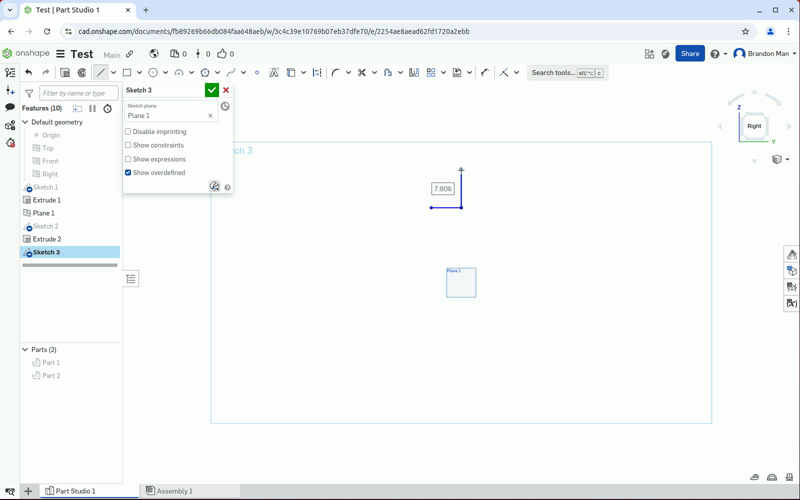
mouse_move(491, 169)
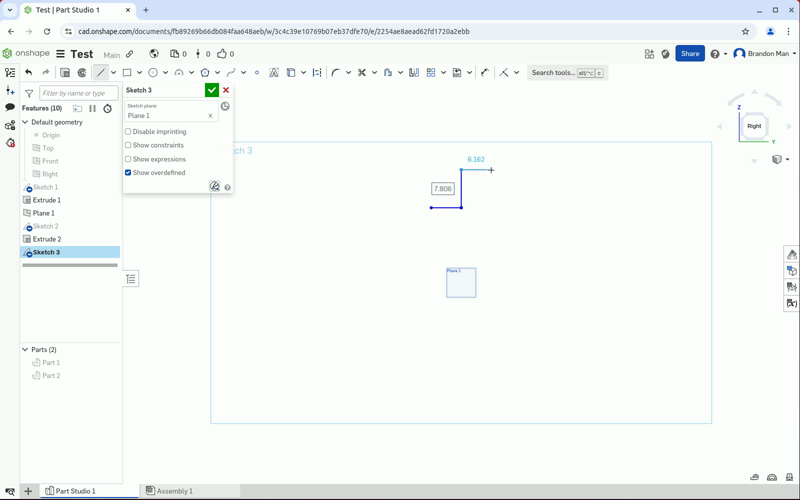
mouse_move(431, 169)
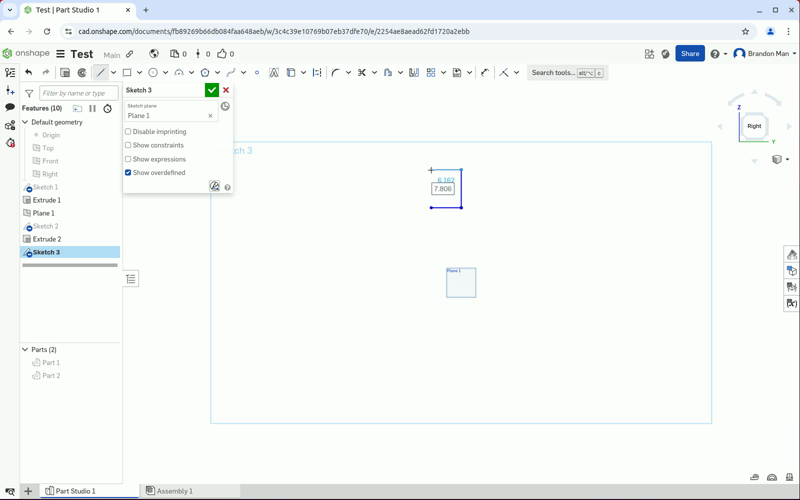
click(431, 169)
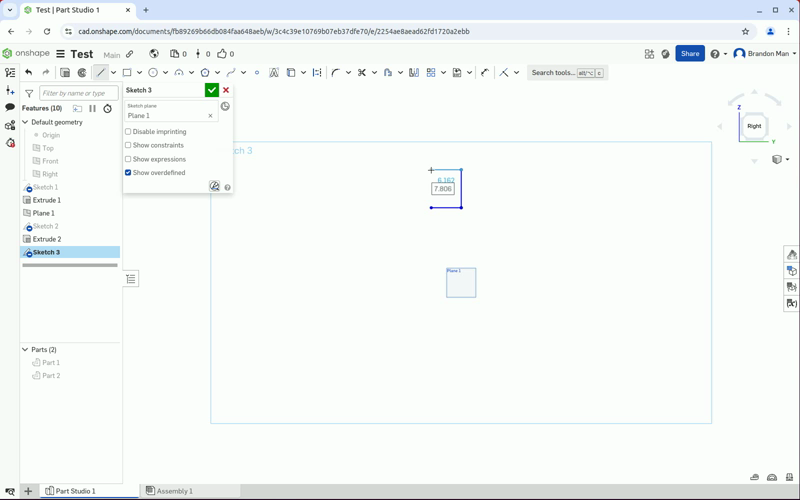
key_up(shift)
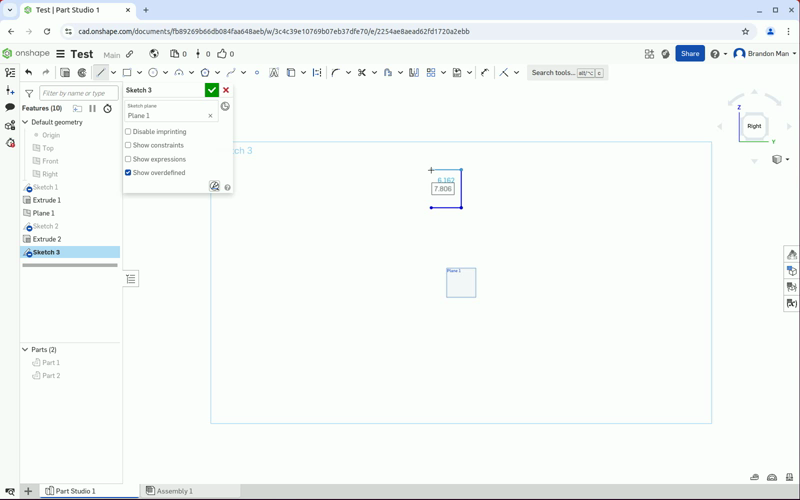
mouse_move(461, 169)
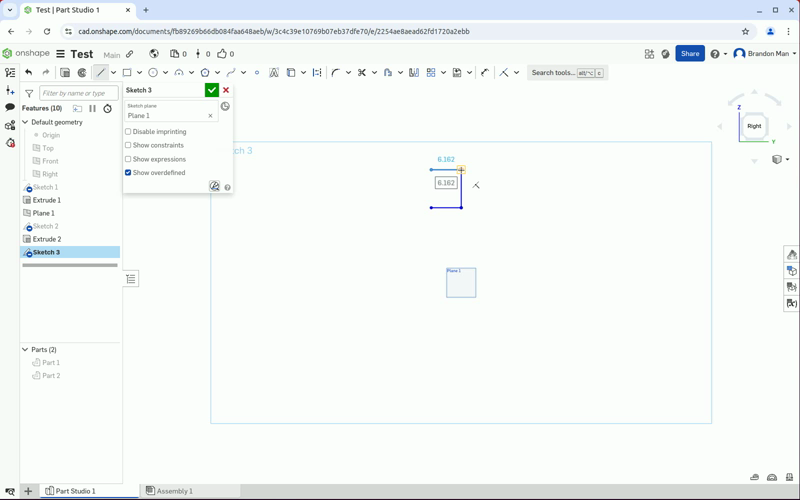
key_down(shift)
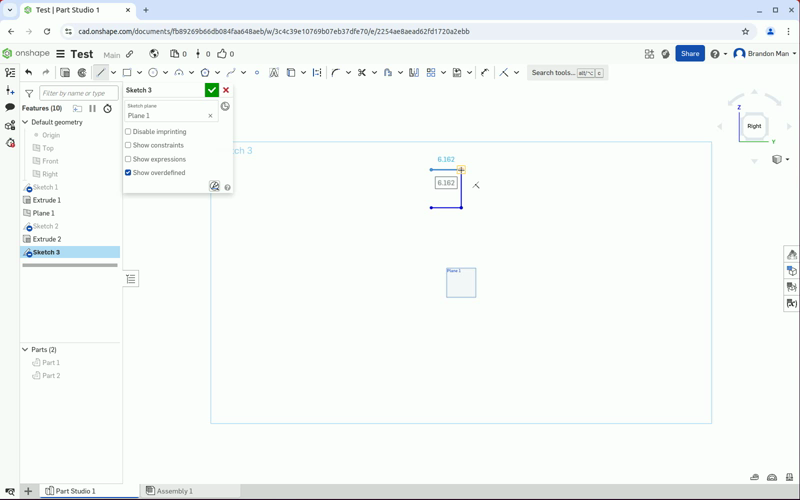
mouse_move(431, 207)
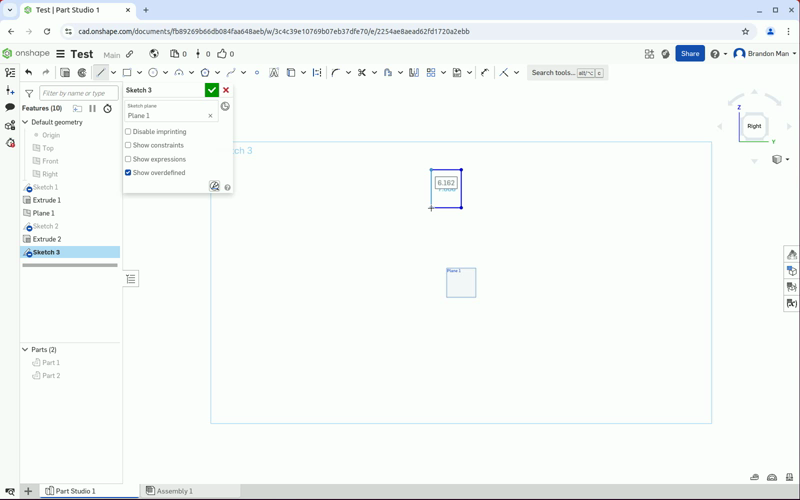
key_up(shift)
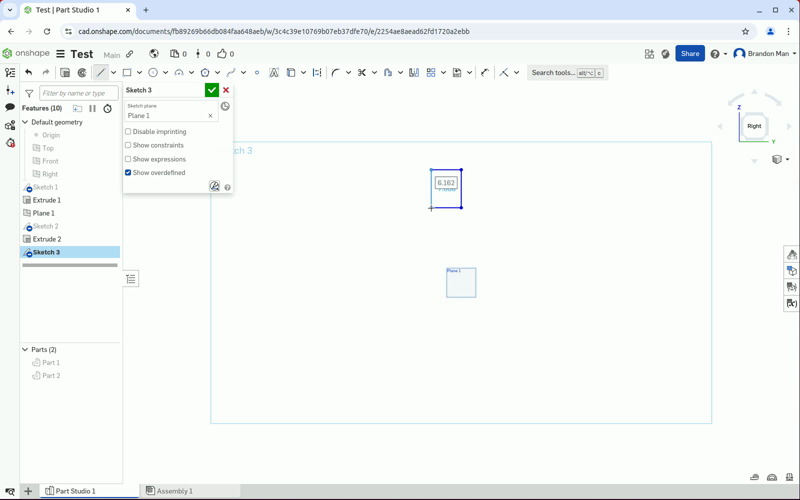
click(431, 207)
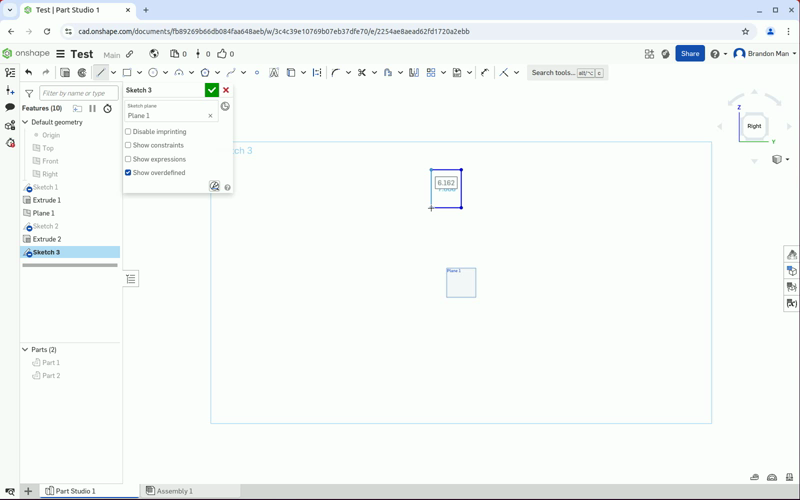
key(esc)
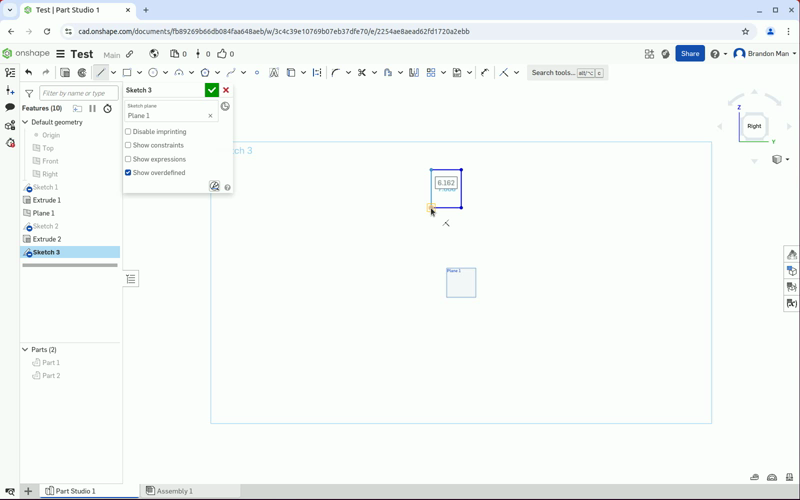
mouse_move(437, 171)
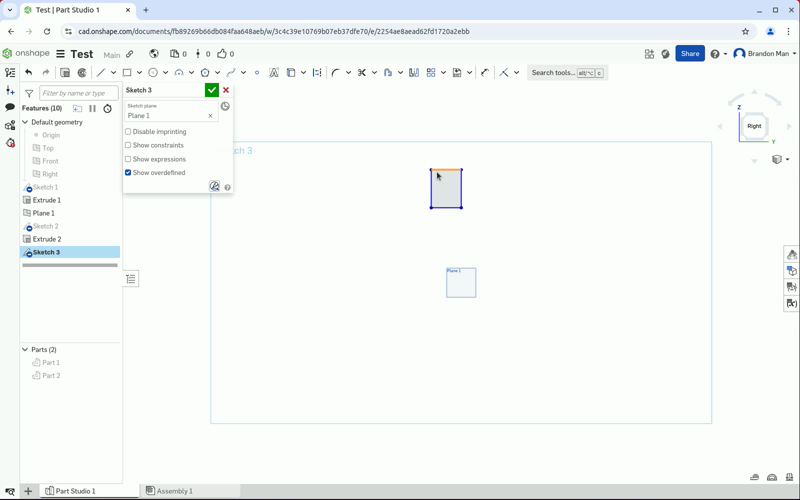
scroll(6)
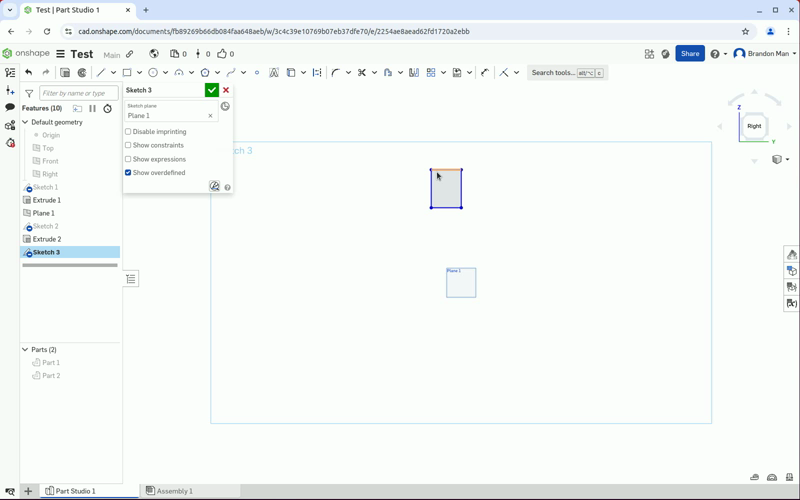
scroll(6)
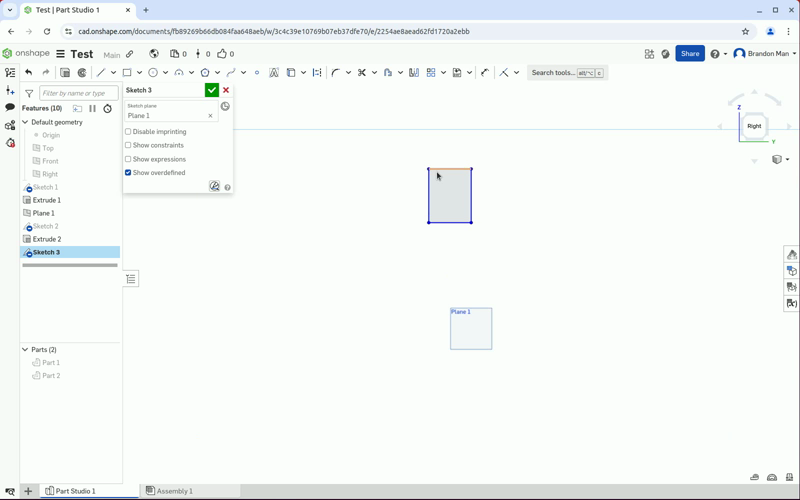
scroll(6)
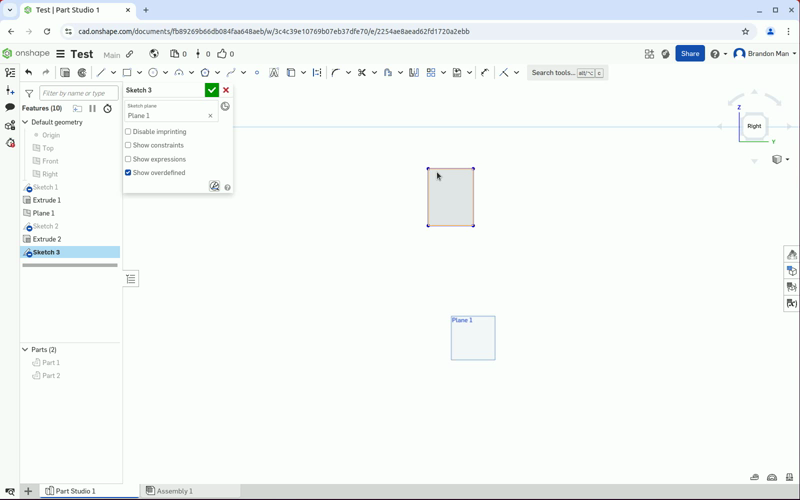
scroll(6)
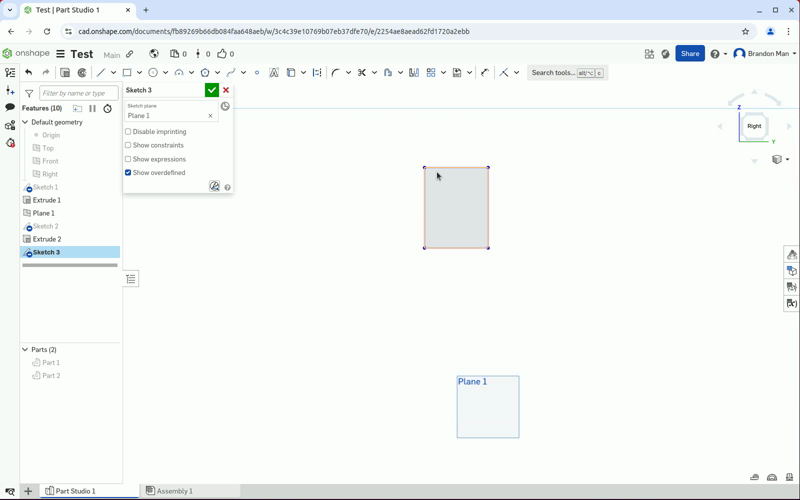
scroll(6)
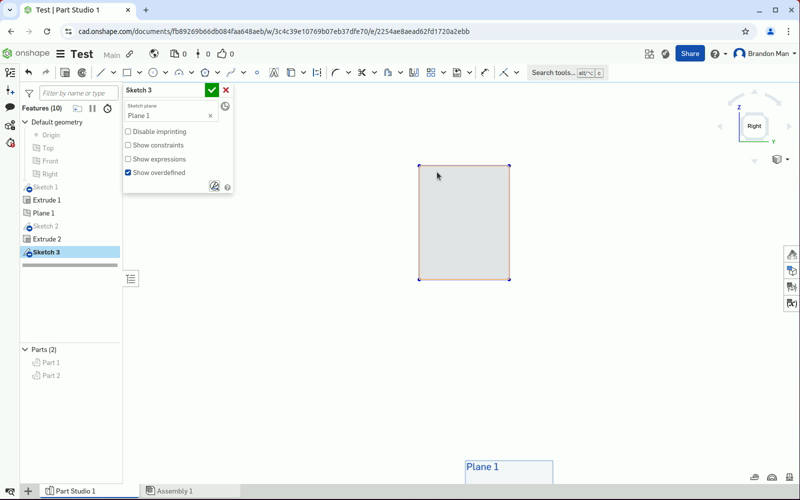
scroll(6)
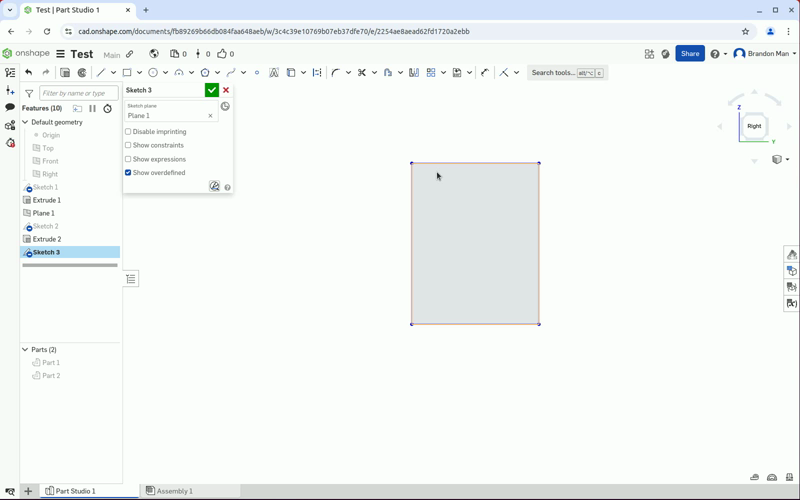
scroll(6)
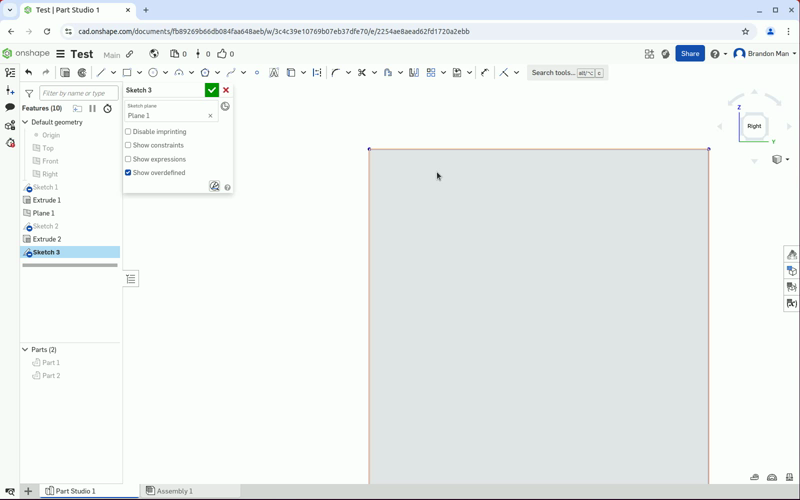
click(437, 171)
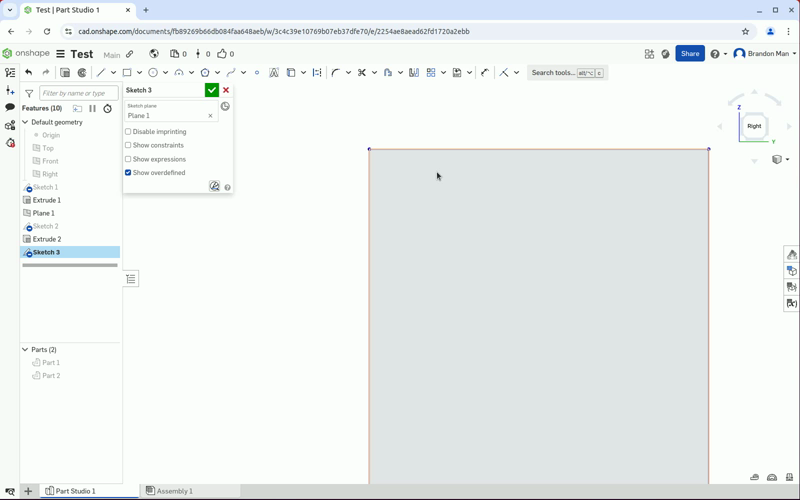
scroll(-6)
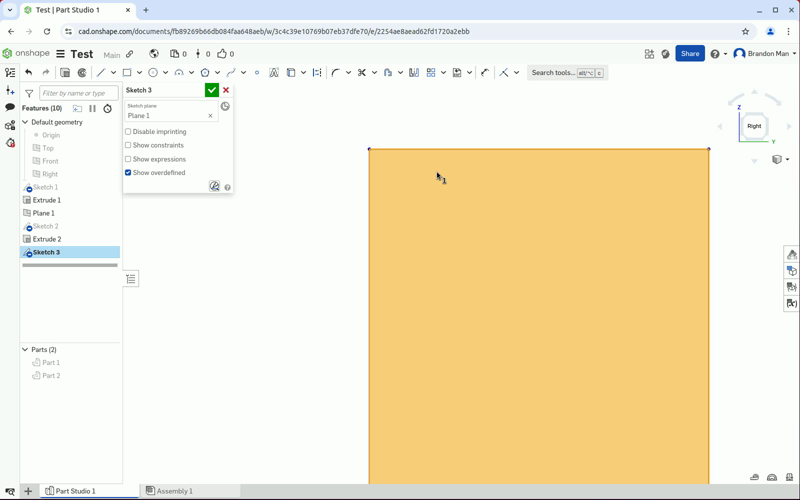
scroll(-6)
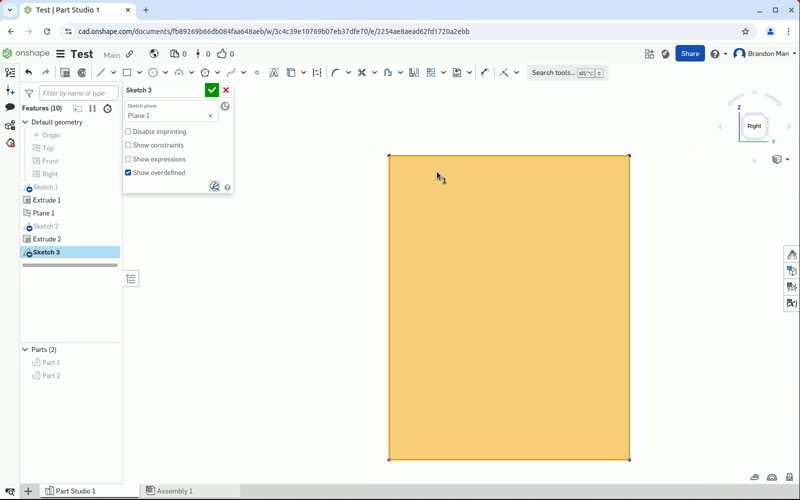
scroll(-6)
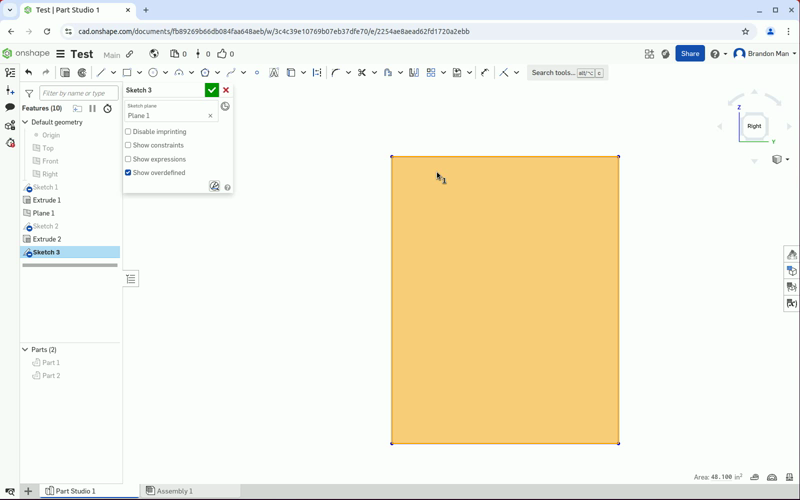
scroll(-6)
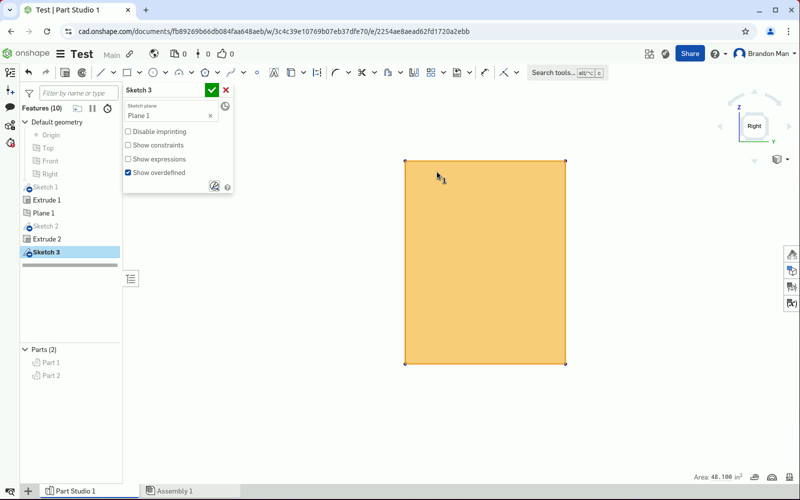
scroll(-6)
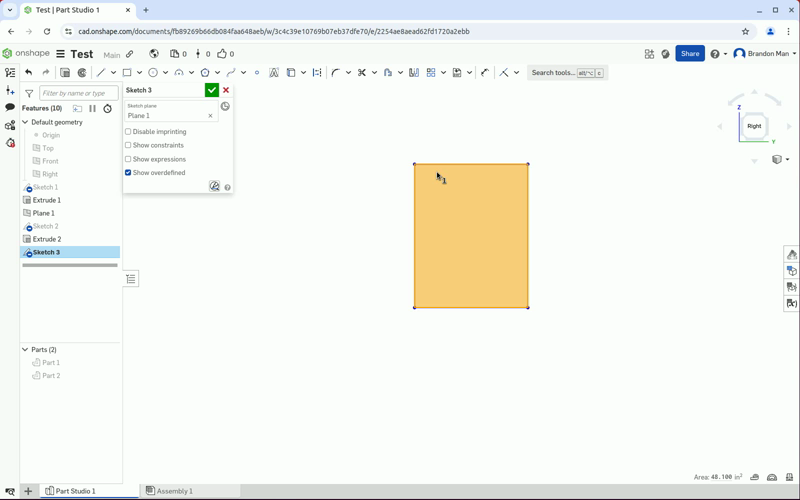
scroll(-6)
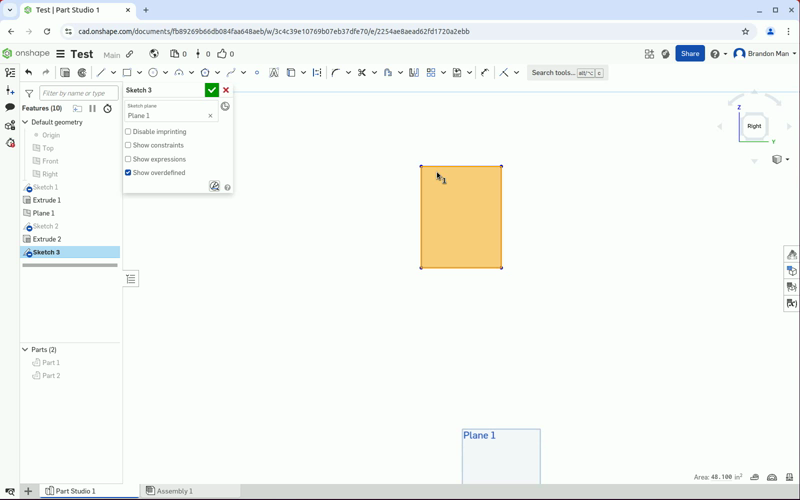
scroll(-6)
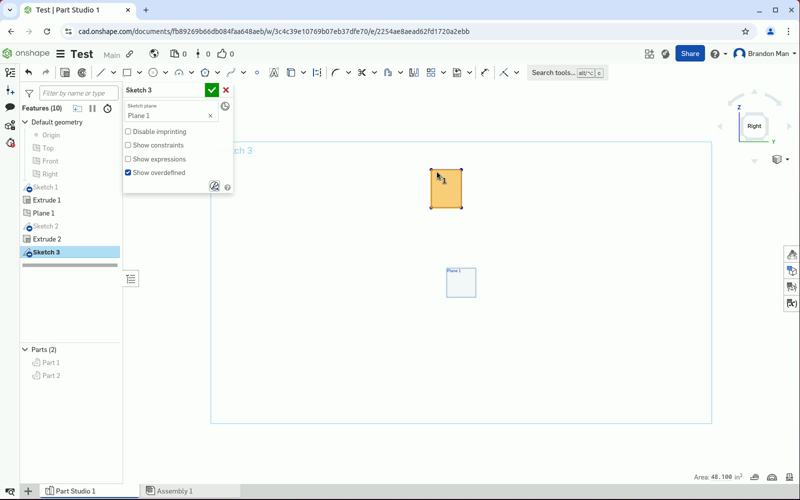
mouse_move(73, 352)
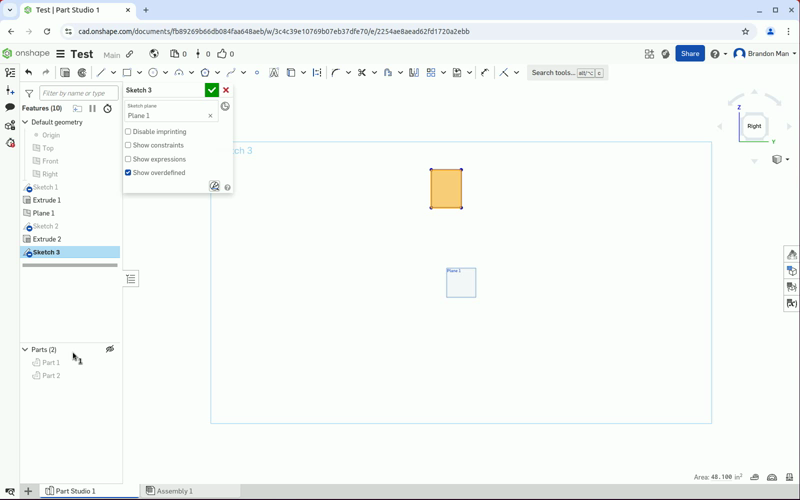
key(shift+y)
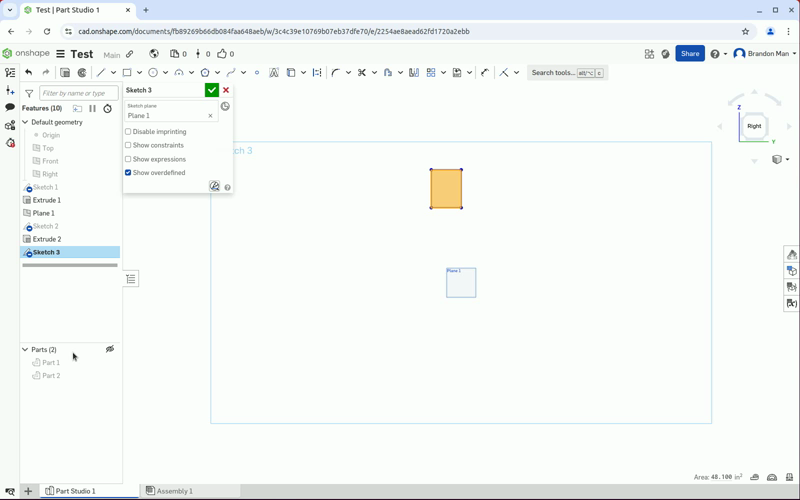
key(shift+e)
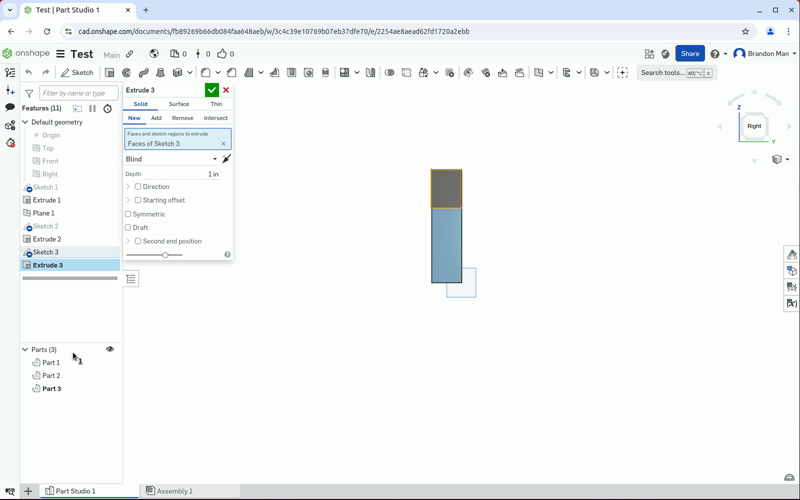
mouse_move(143, 106)
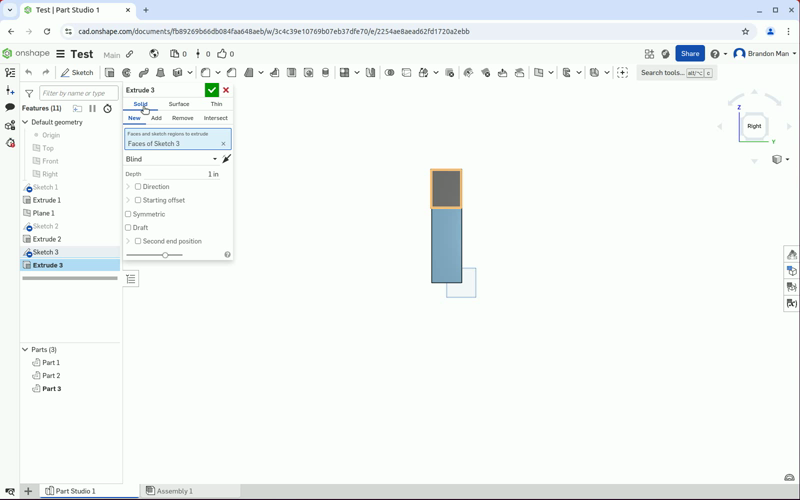
click(143, 106)
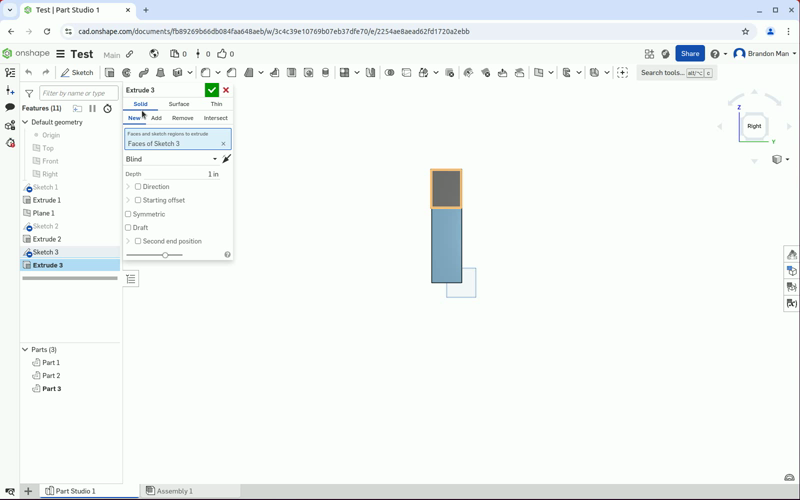
mouse_move(137, 120)
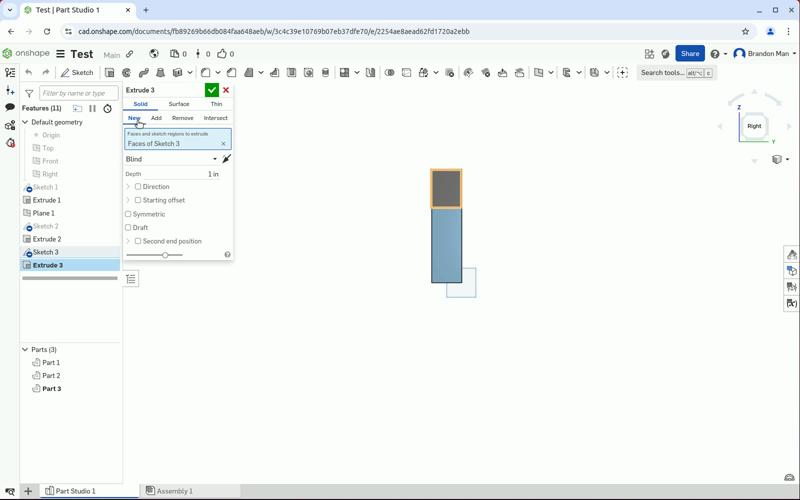
click(137, 120)
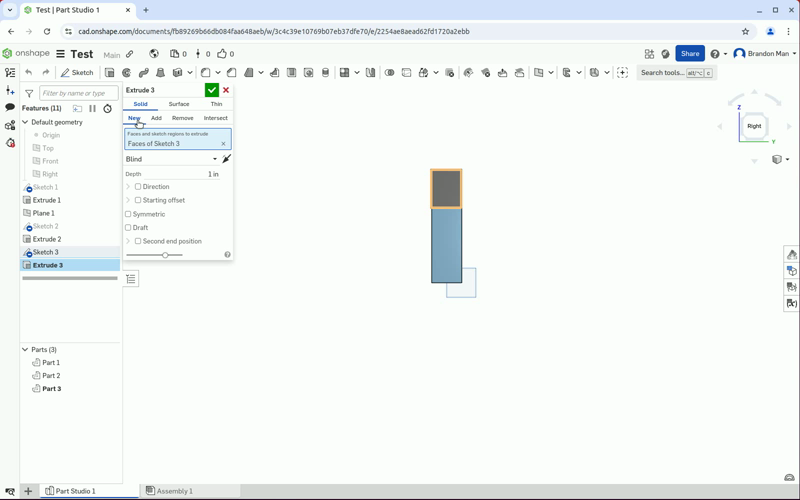
key(tab, 4)
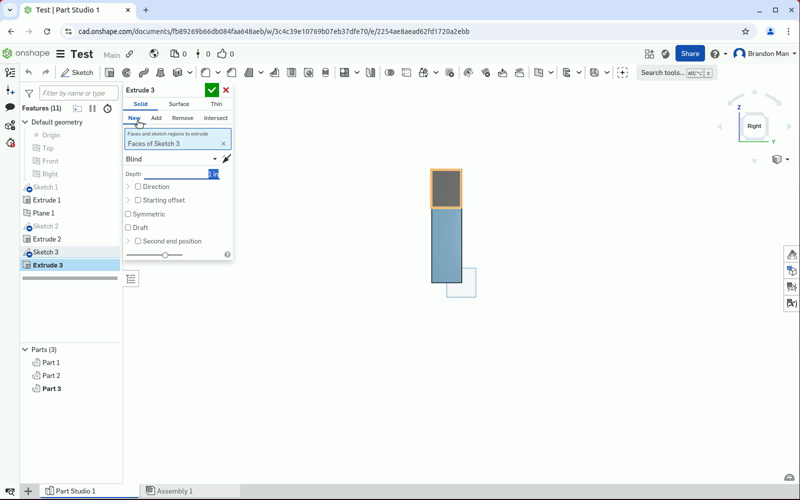
text(8.425)
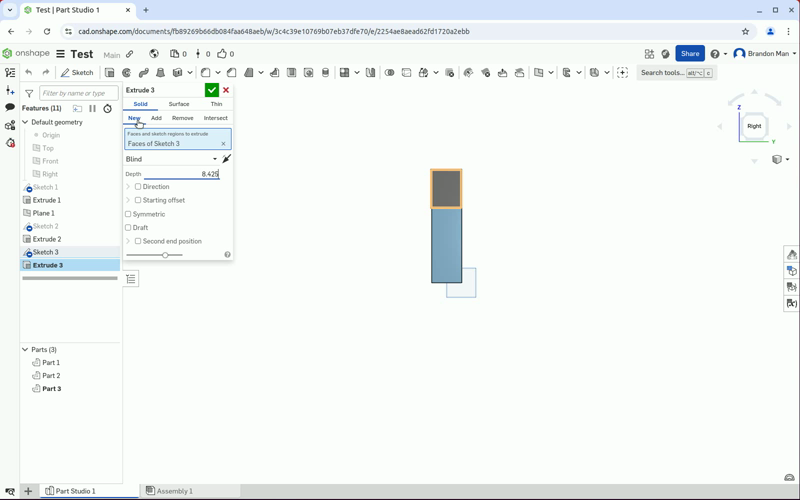
key(enter)
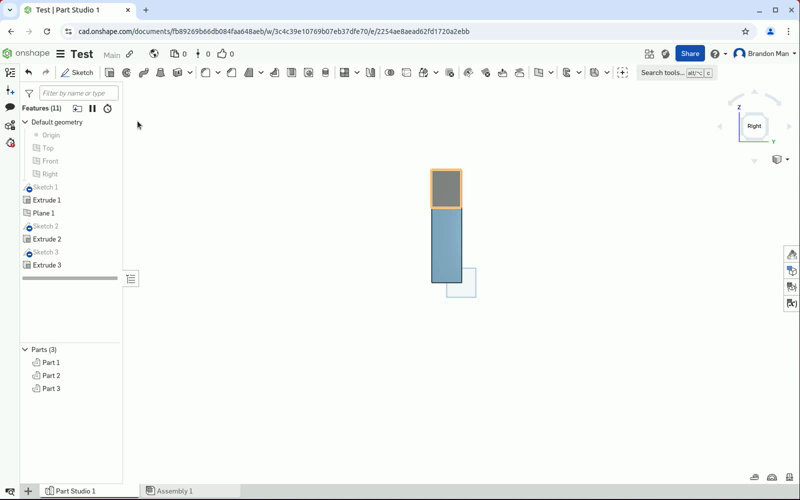
key(shift+h)
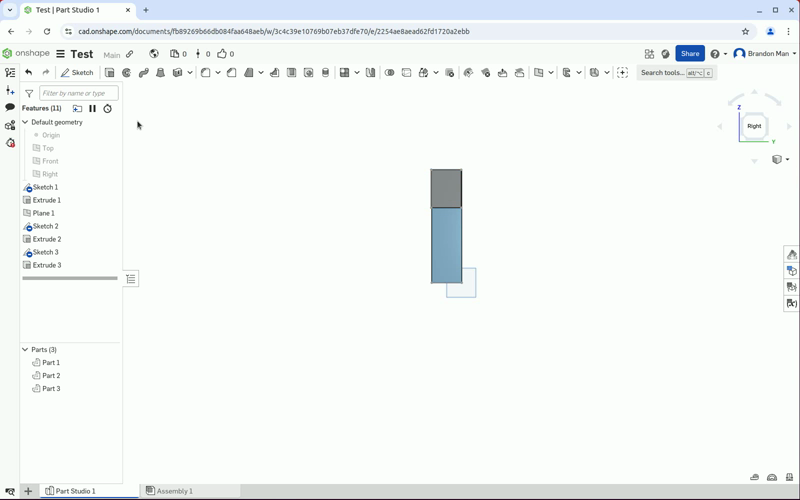
key(shift+h)
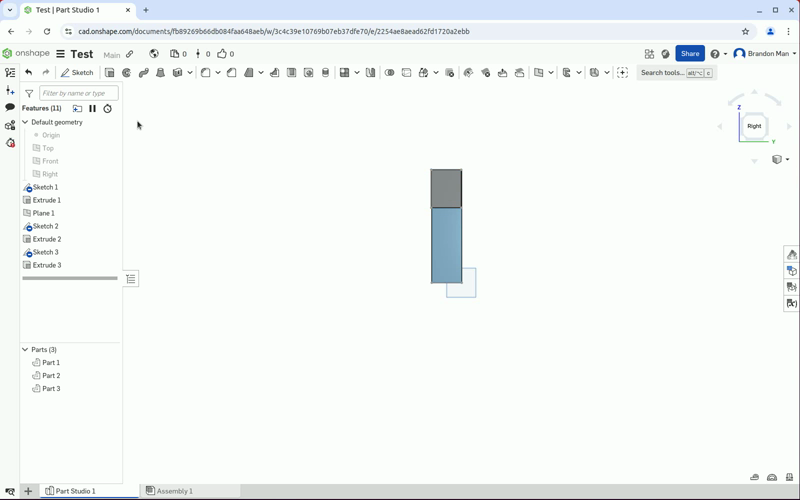
key(shift+7)
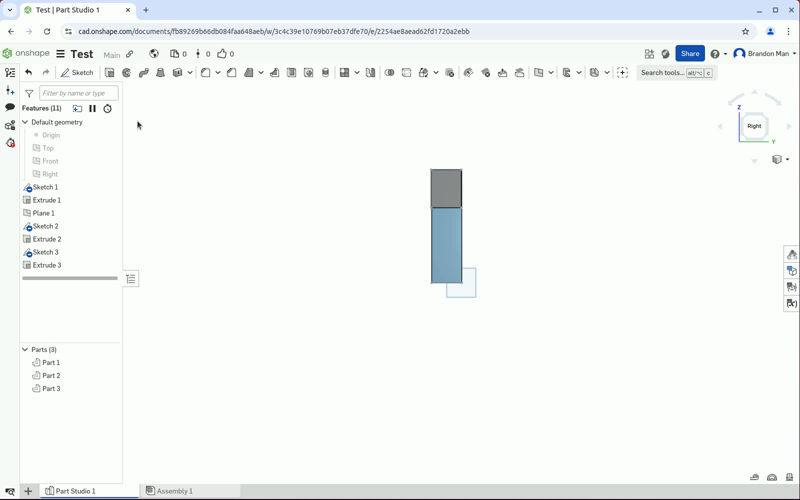
key(right, 2)
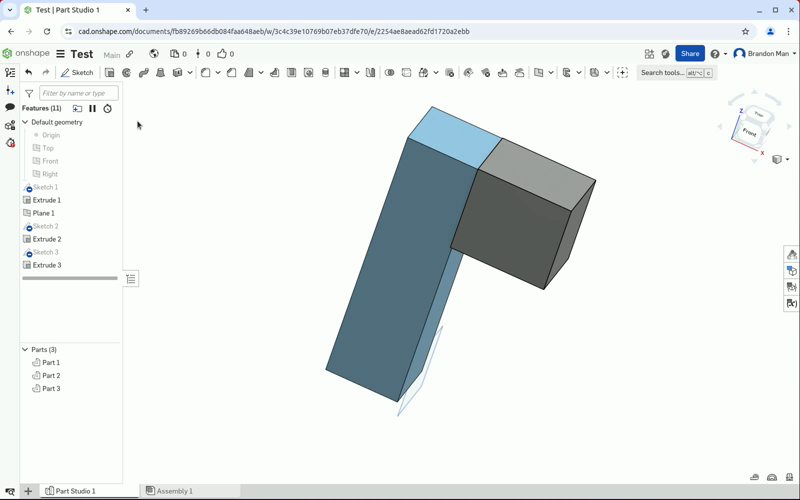
key(down, 2)
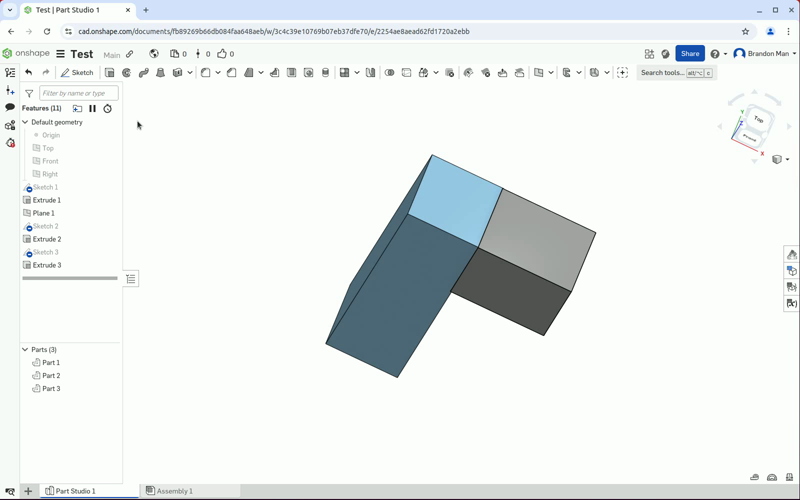
key(up, 2)
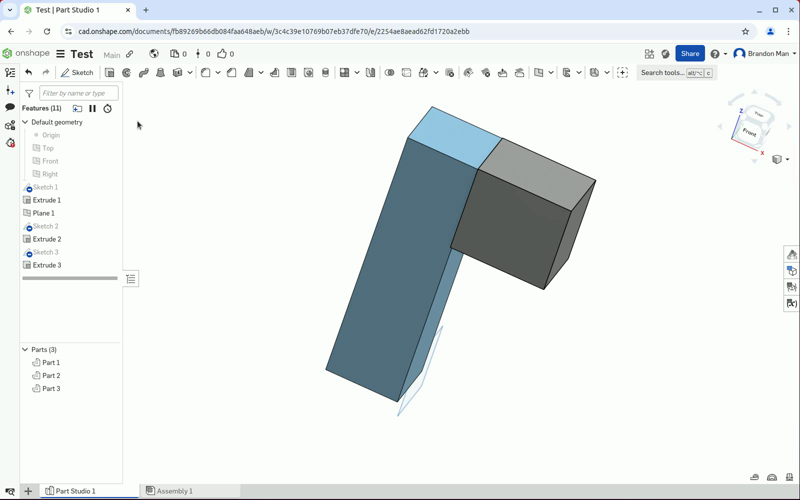
key(left, 2)
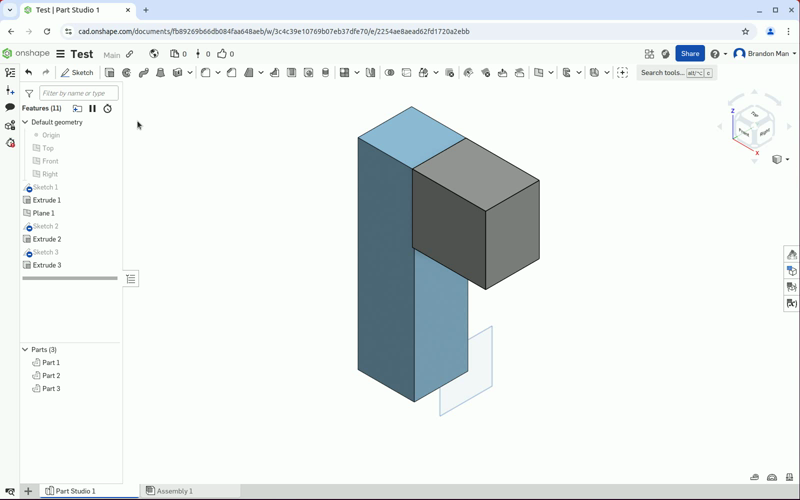
mouse_move(73, 189)
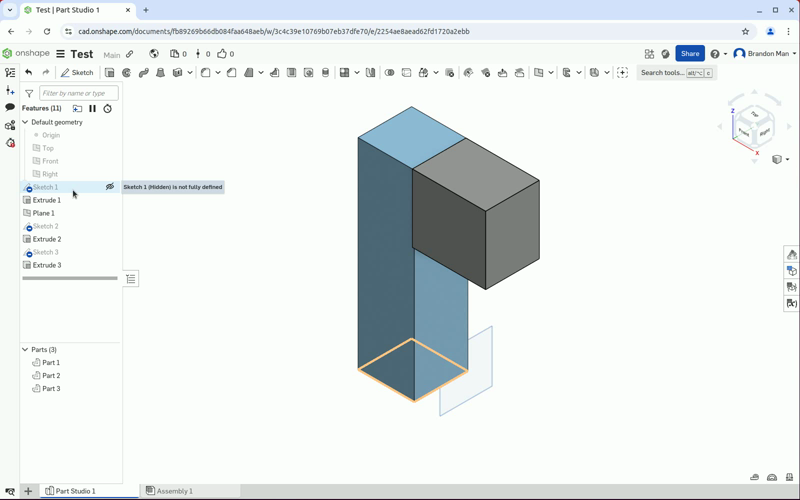
click(73, 189)